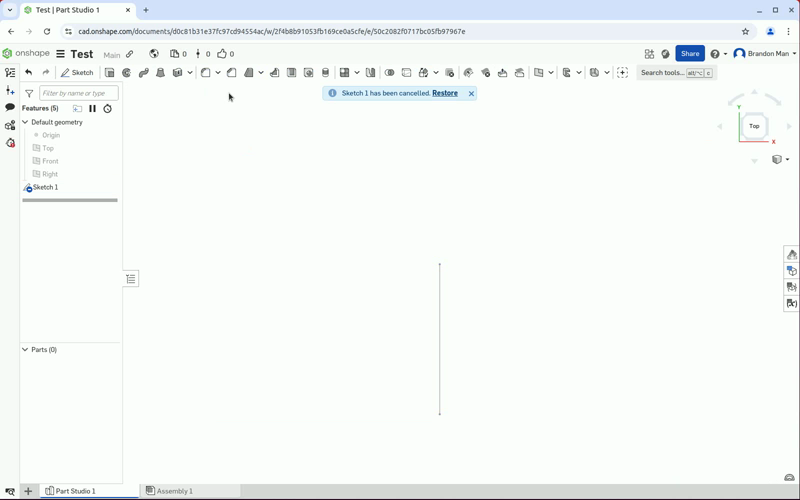
key(shift+h)
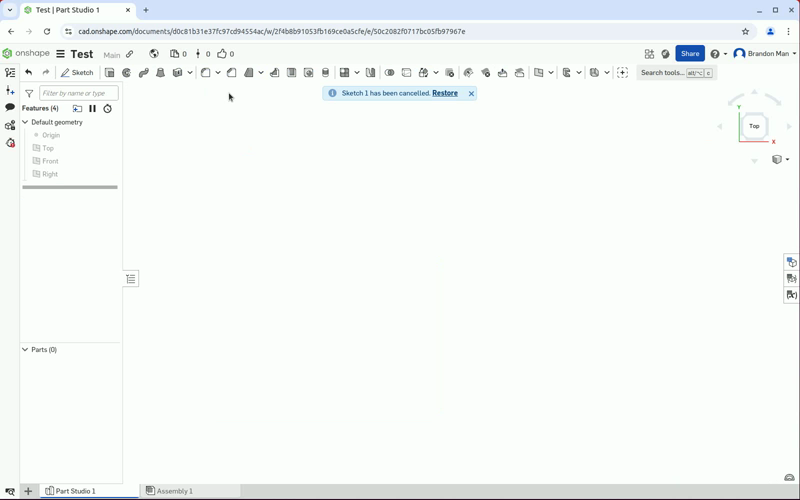
mouse_move(73, 352)
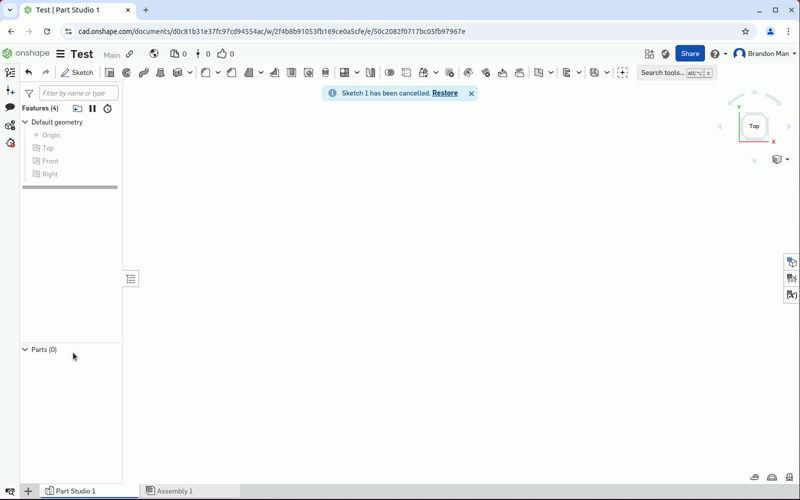
key(y)
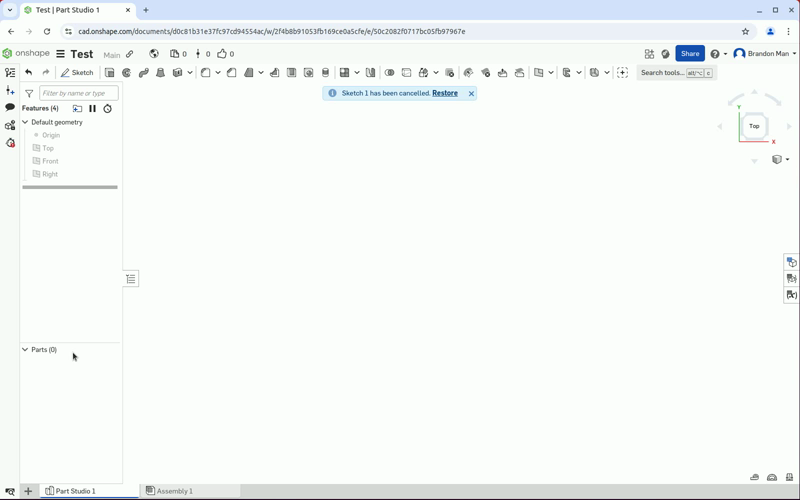
key(shift+p)
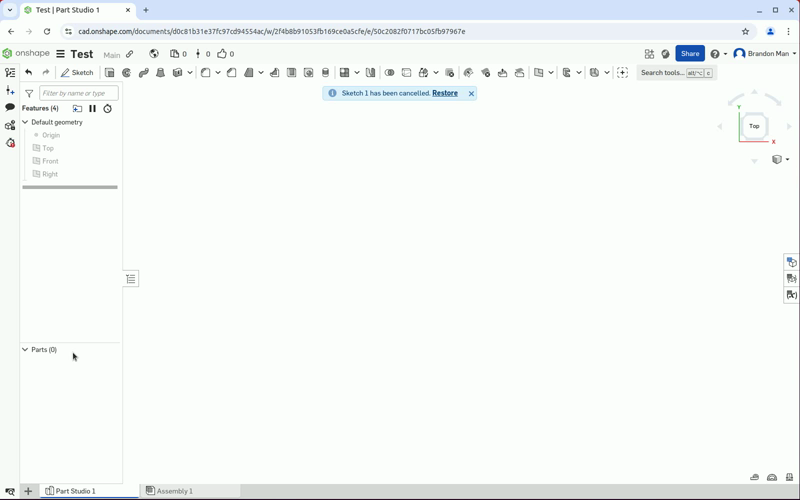
key(space)
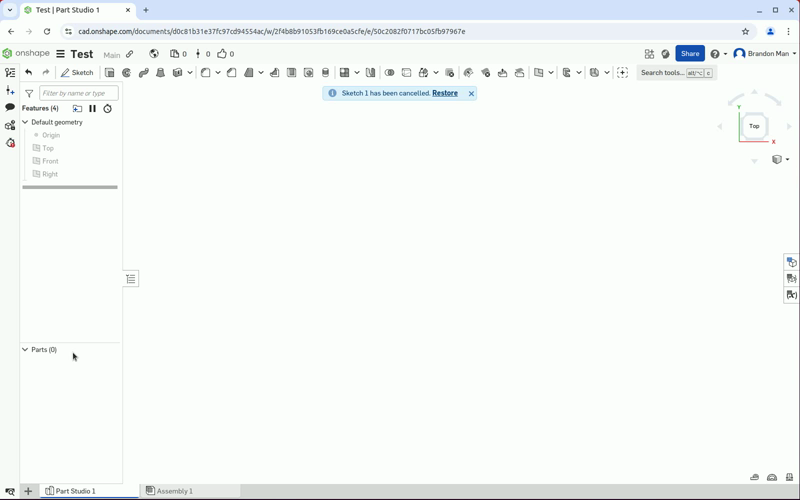
key_down(shift)
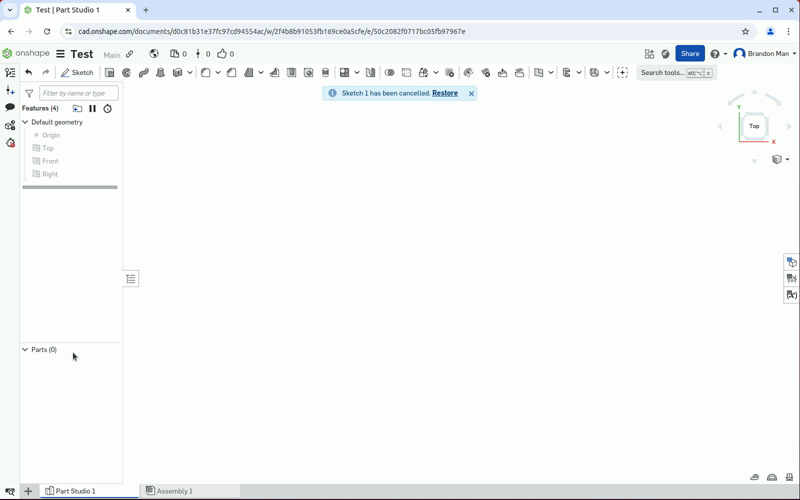
key(up)
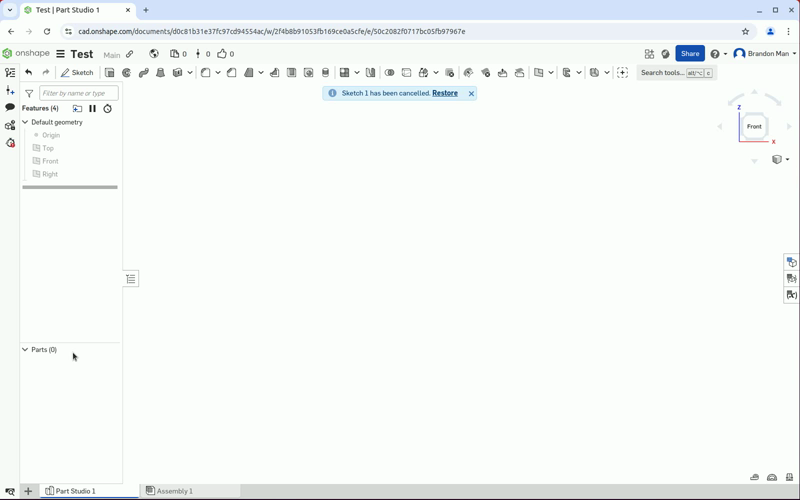
key_up(shift)
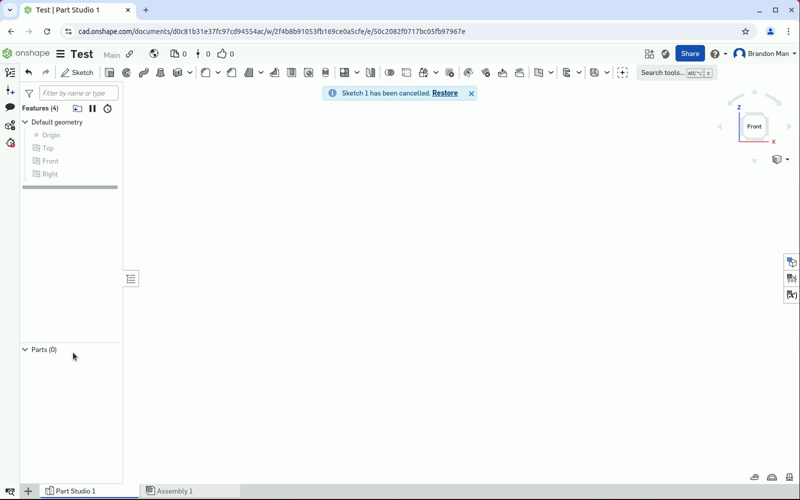
mouse_move(73, 352)
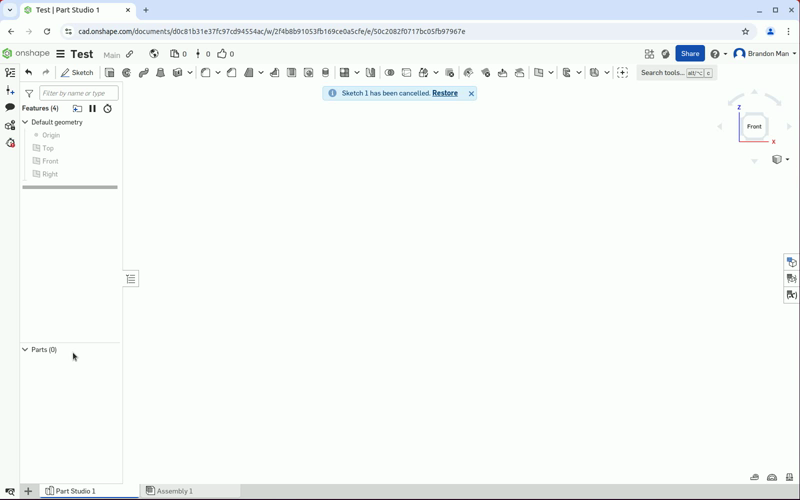
key(shift+y)
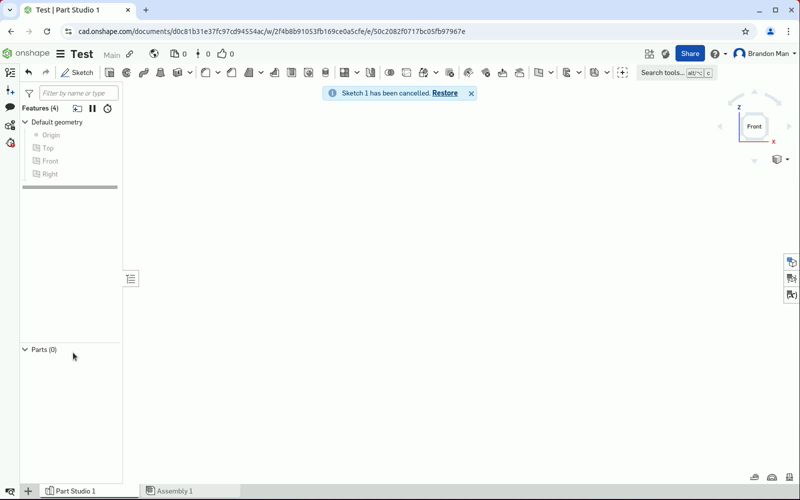
key(shift+s)
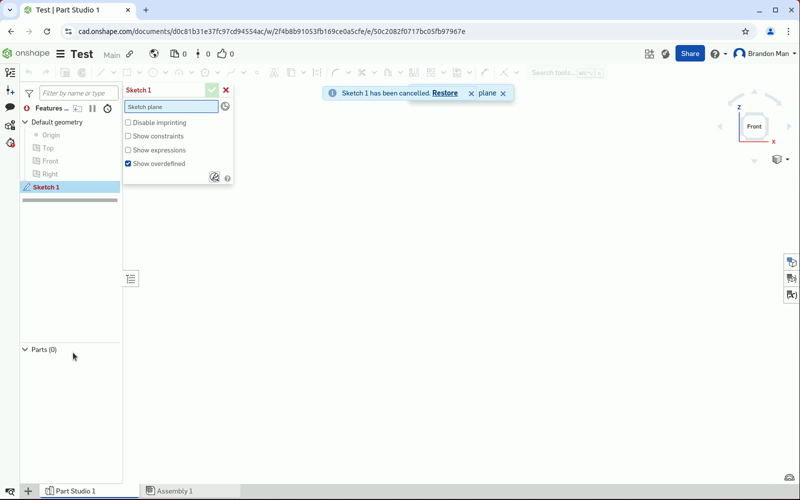
mouse_move(73, 163)
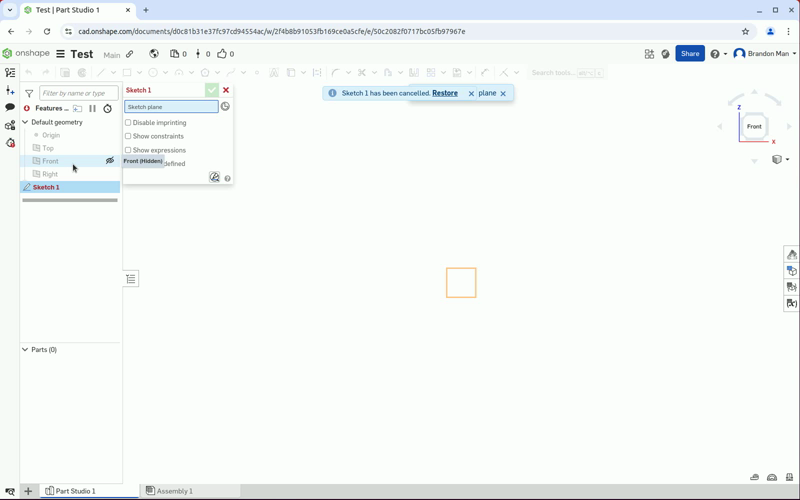
click(73, 163)
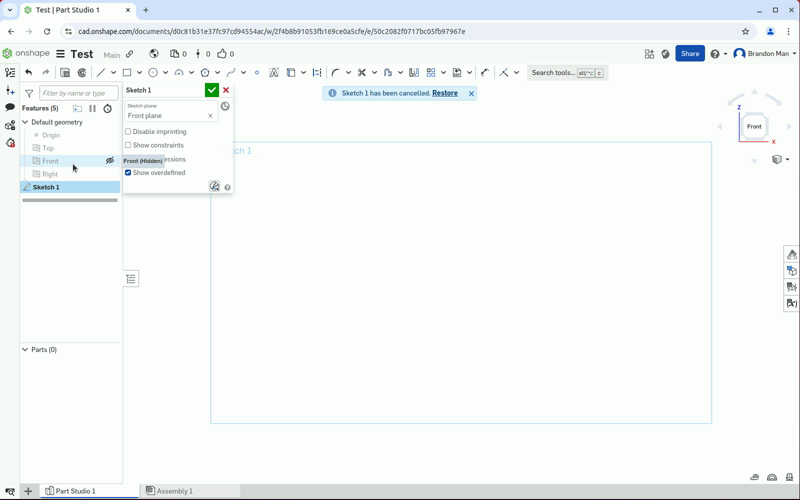
mouse_move(73, 352)
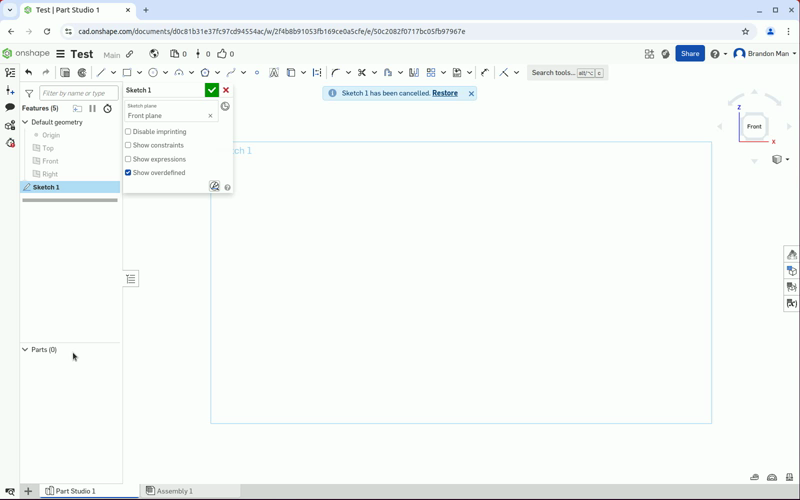
key(y)
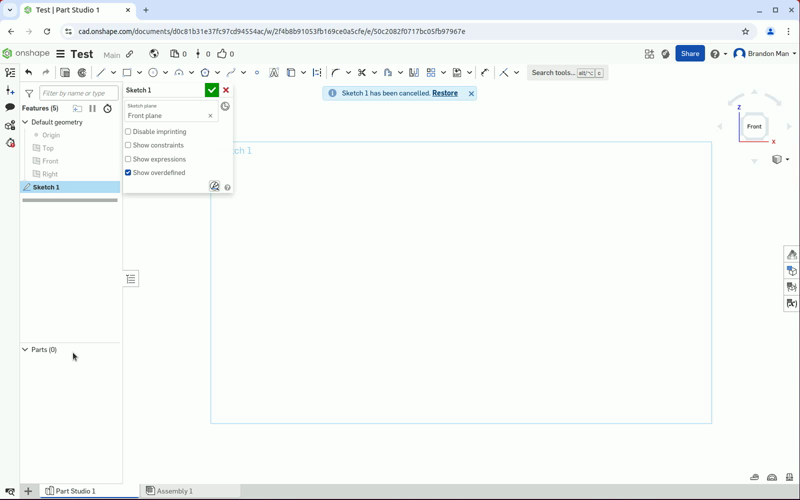
key(l)
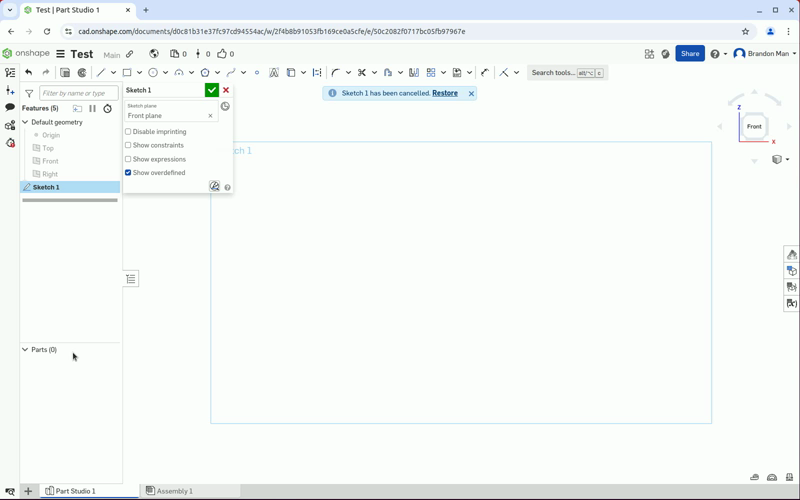
key_down(shift)
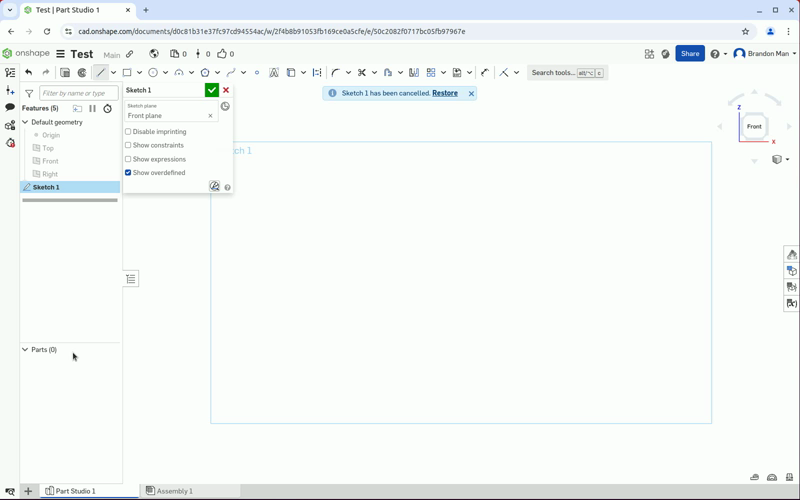
mouse_move(460, 282)
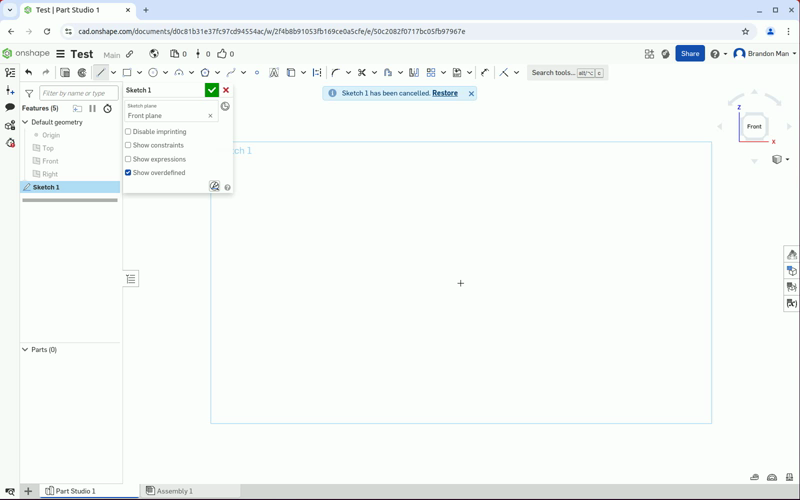
click(460, 282)
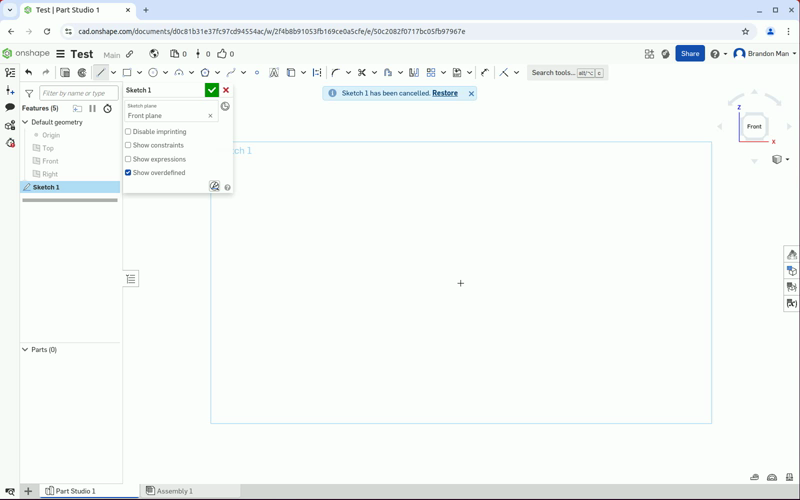
key_up(shift)
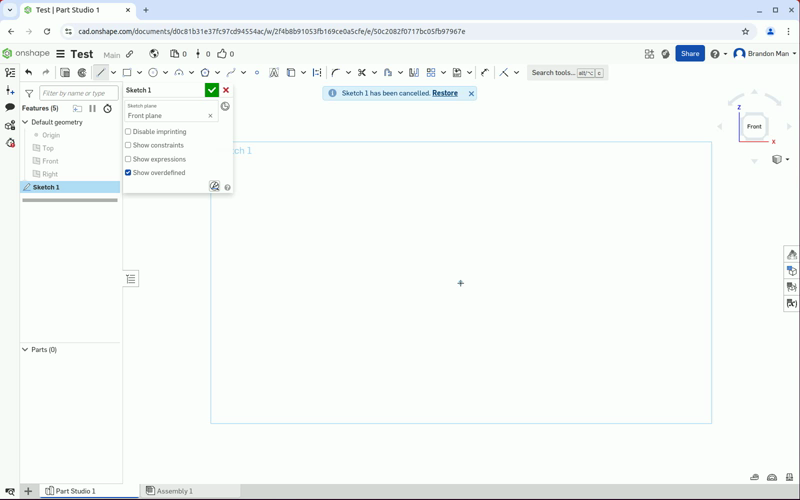
key_down(shift)
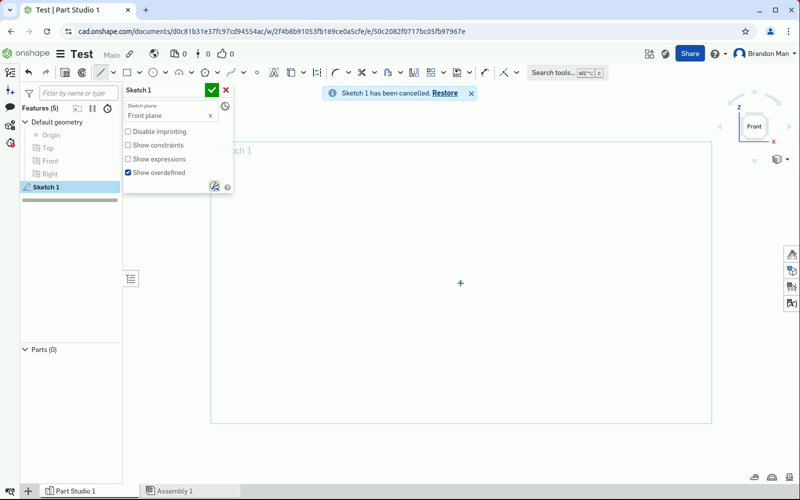
mouse_move(566, 282)
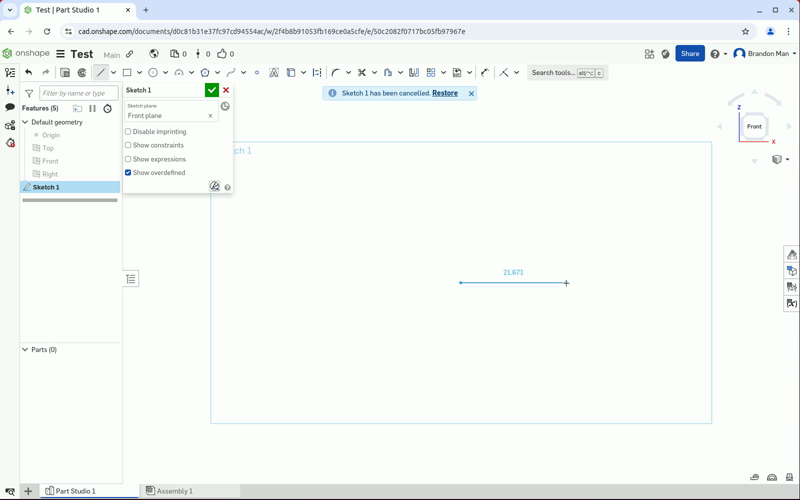
click(566, 282)
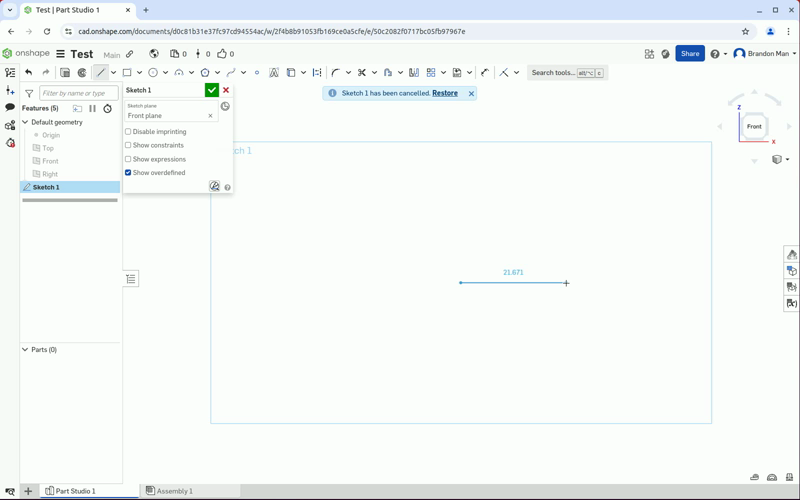
key_up(shift)
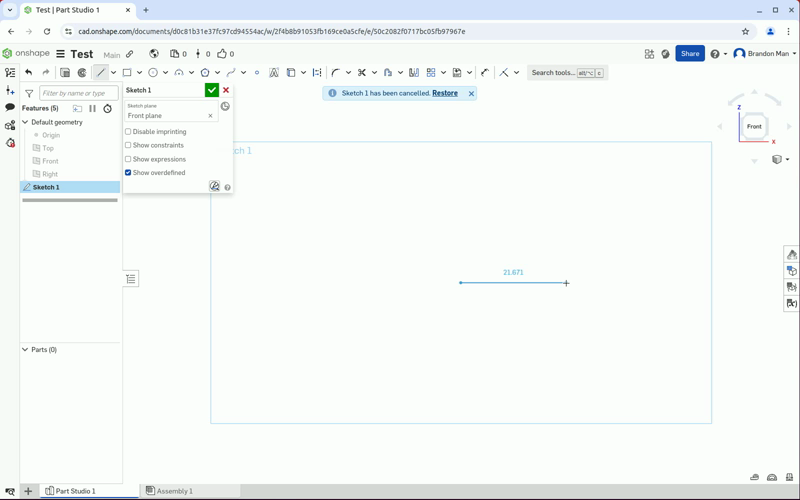
key(esc)
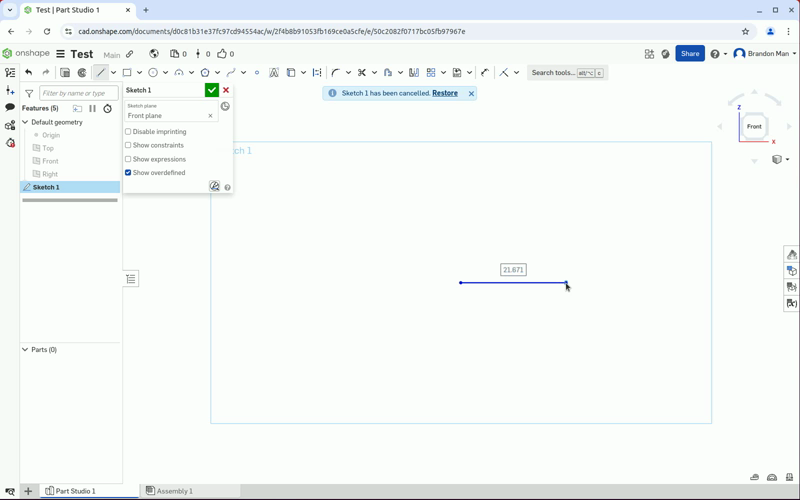
key(a)
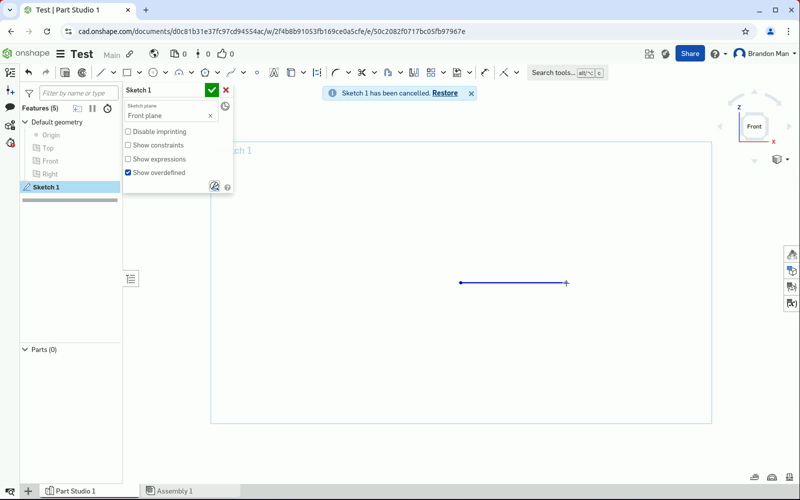
mouse_move(566, 282)
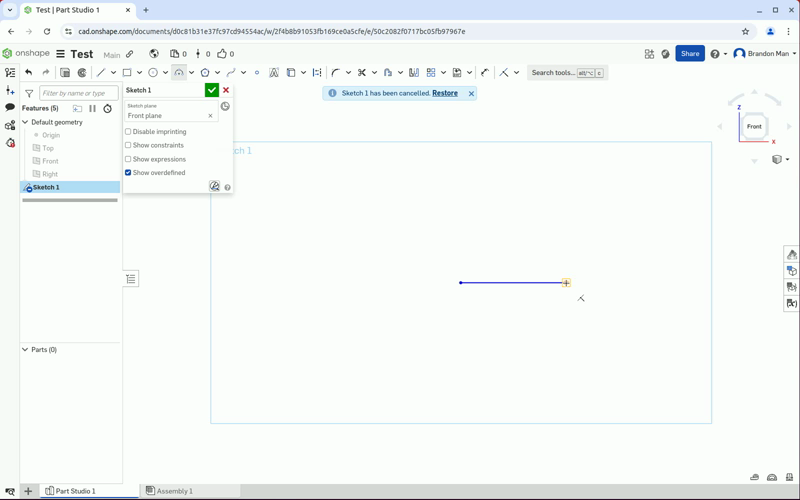
click(566, 282)
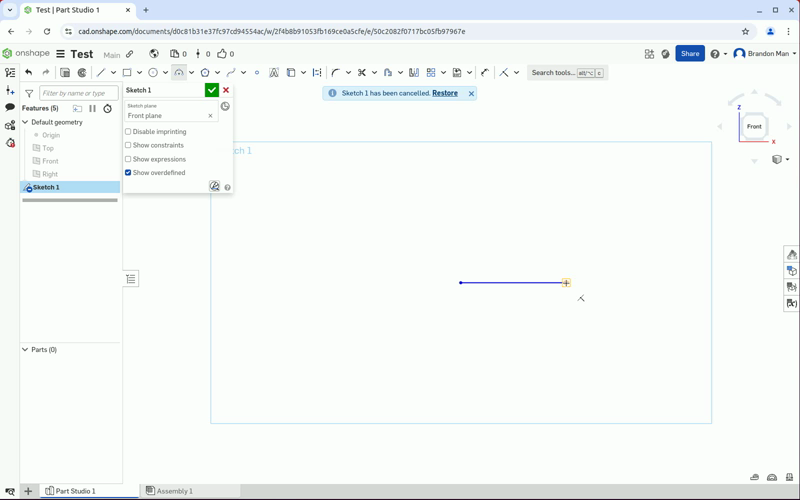
key_down(shift)
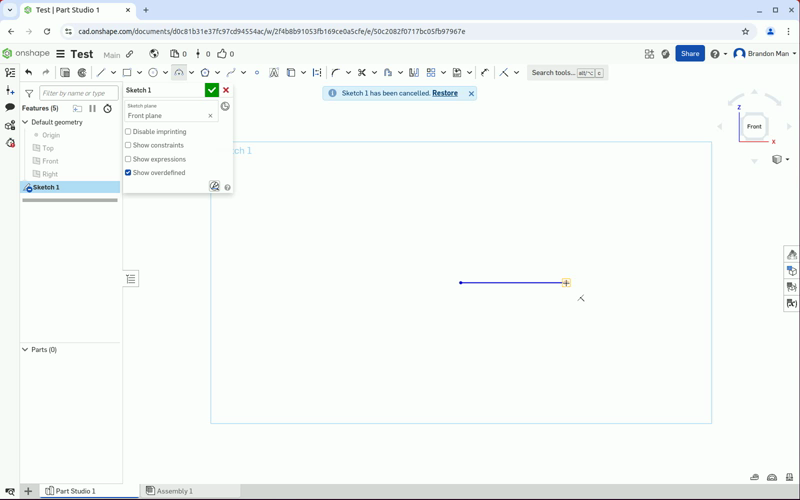
mouse_move(566, 268)
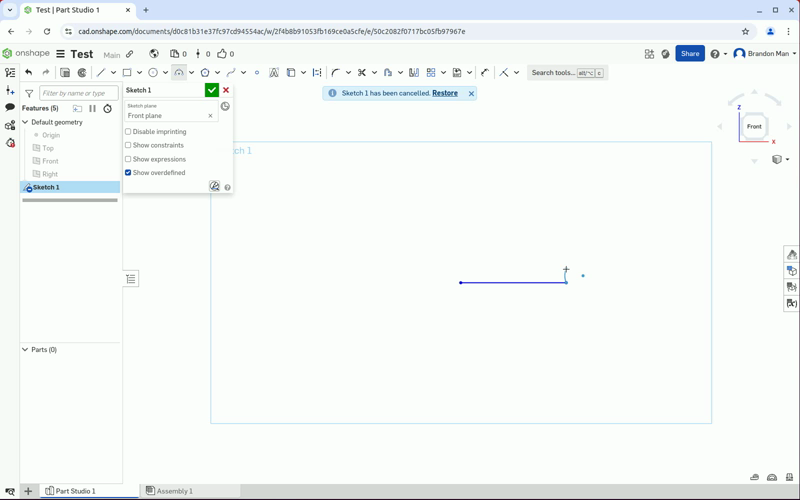
click(566, 268)
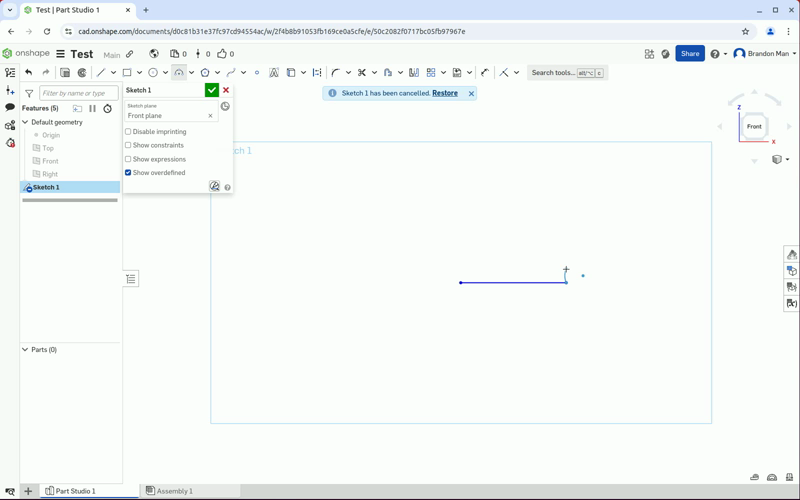
mouse_move(573, 275)
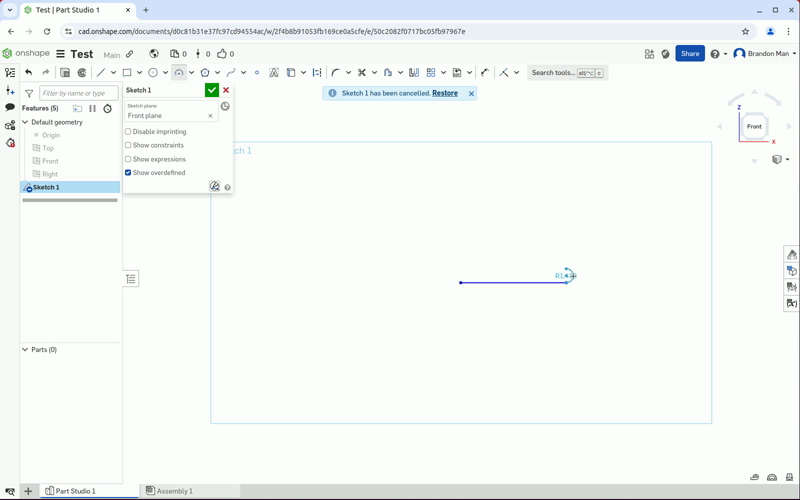
click(573, 275)
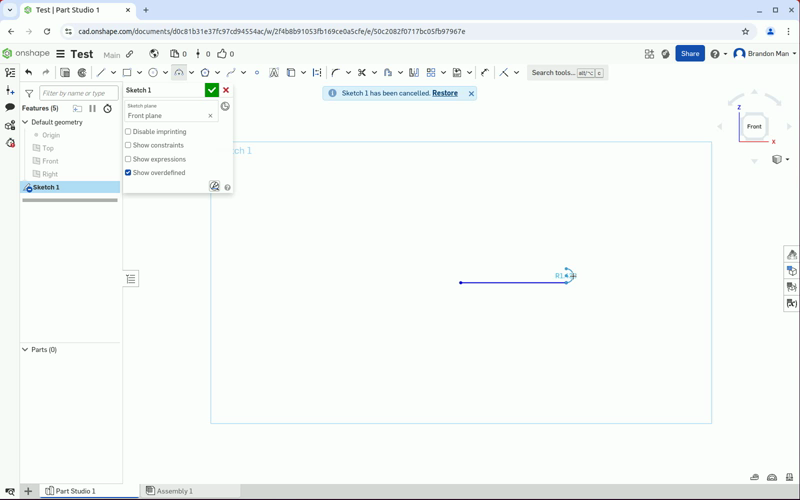
key_up(shift)
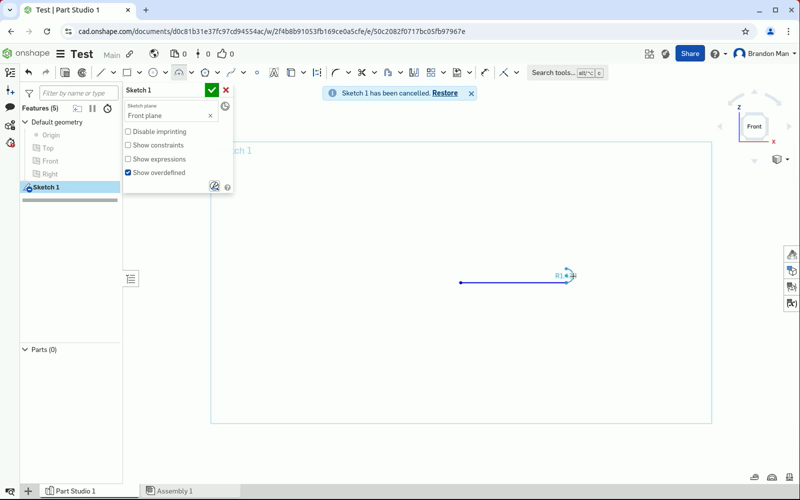
key(esc)
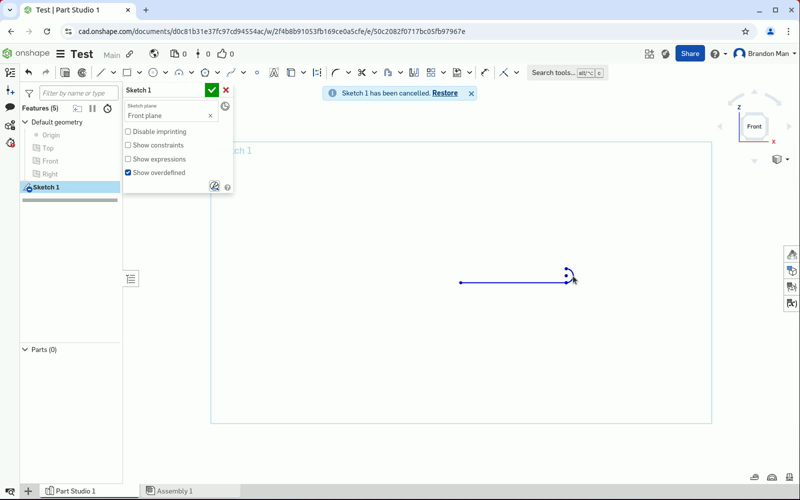
key(l)
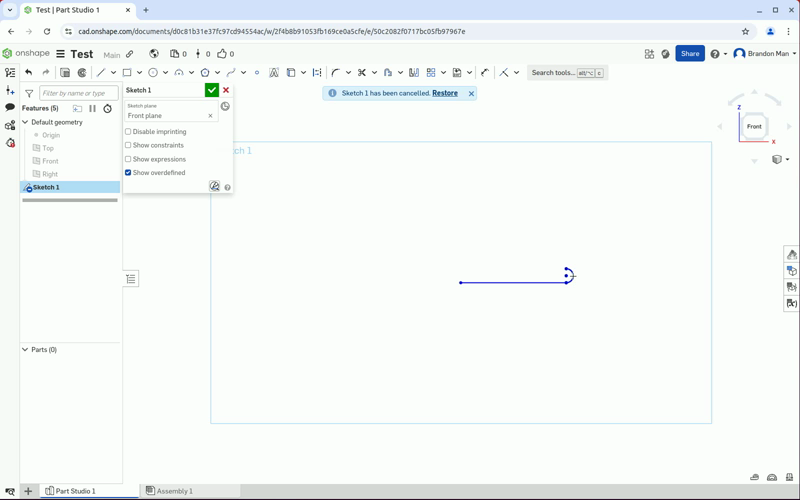
mouse_move(566, 268)
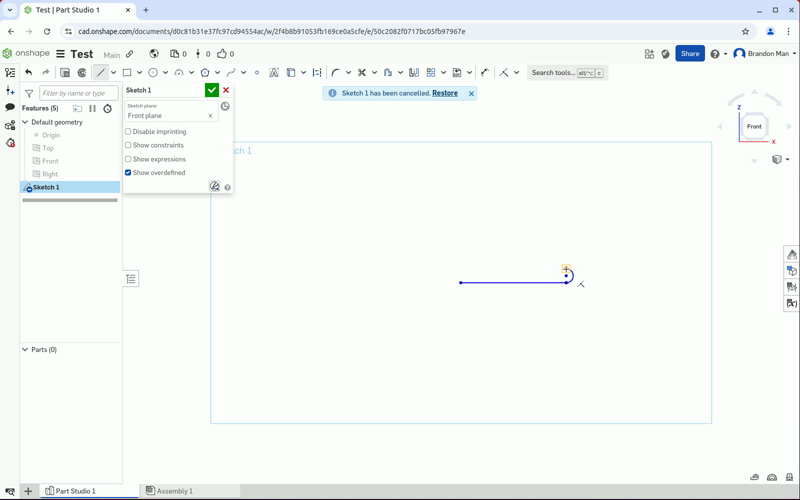
click(566, 268)
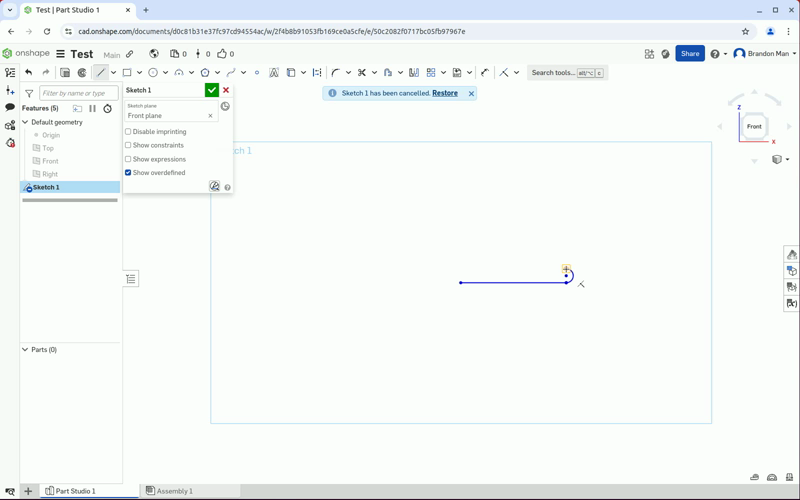
key_down(shift)
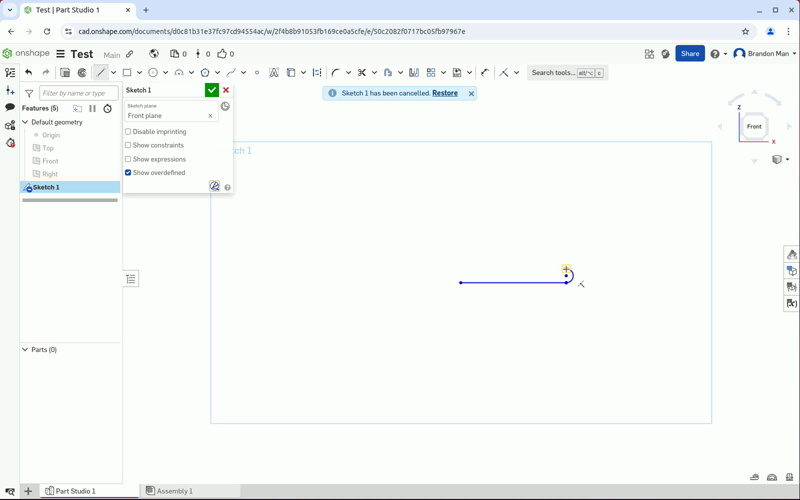
mouse_move(460, 268)
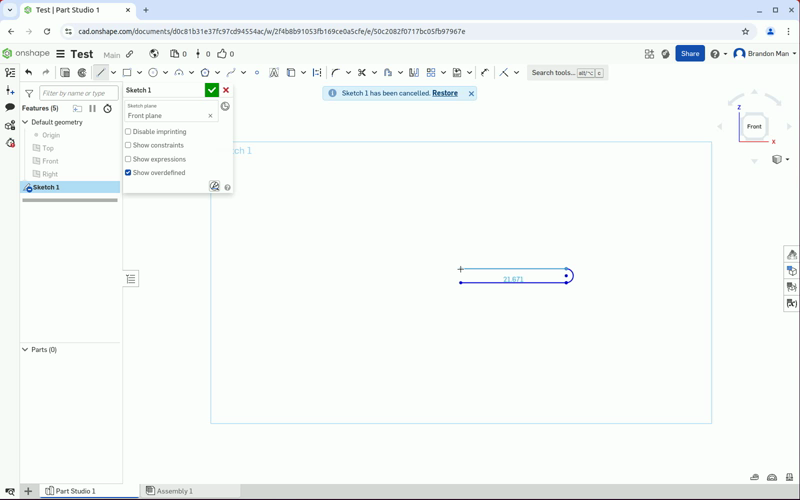
click(460, 268)
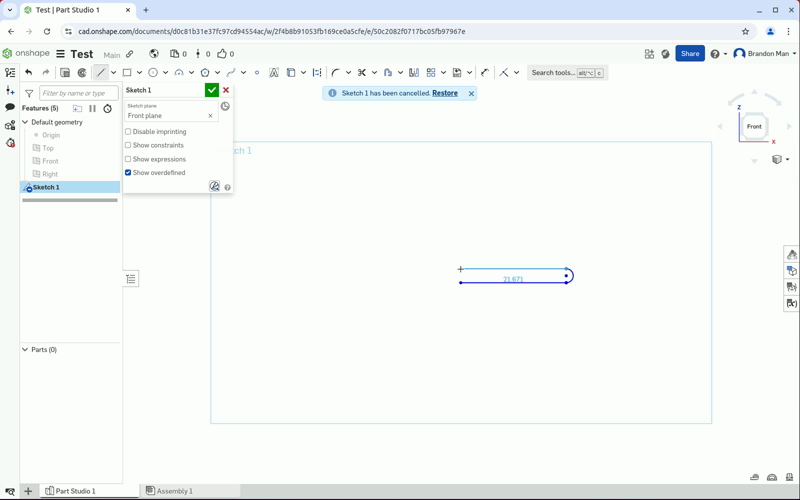
key_up(shift)
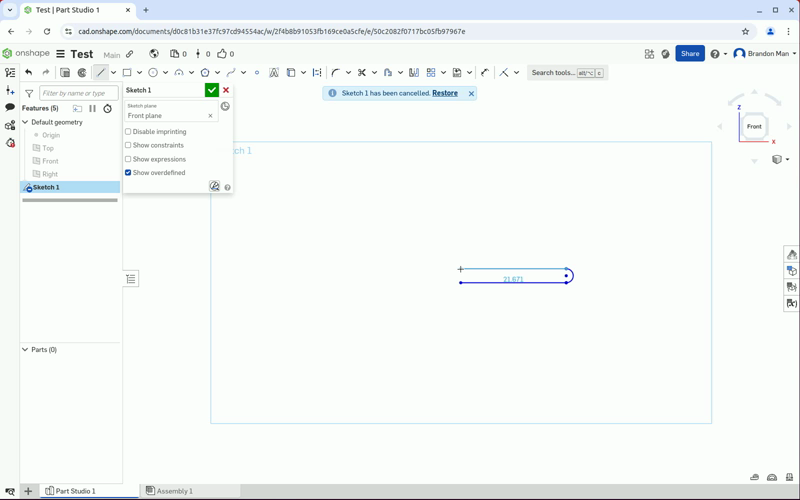
key(esc)
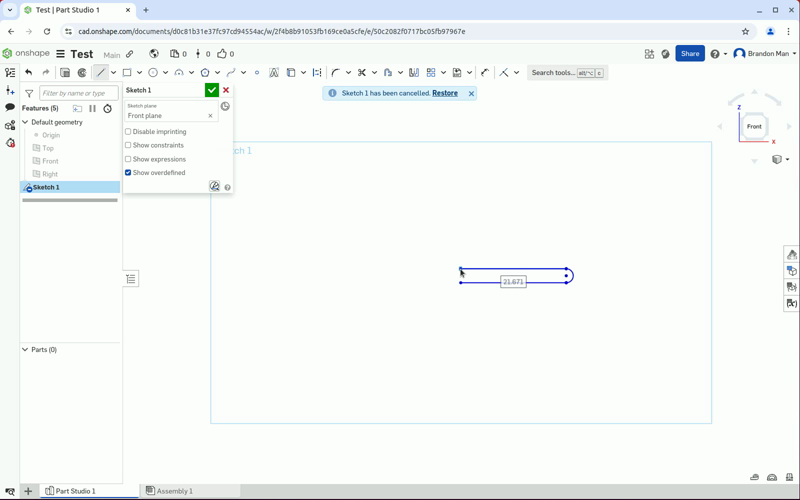
key(a)
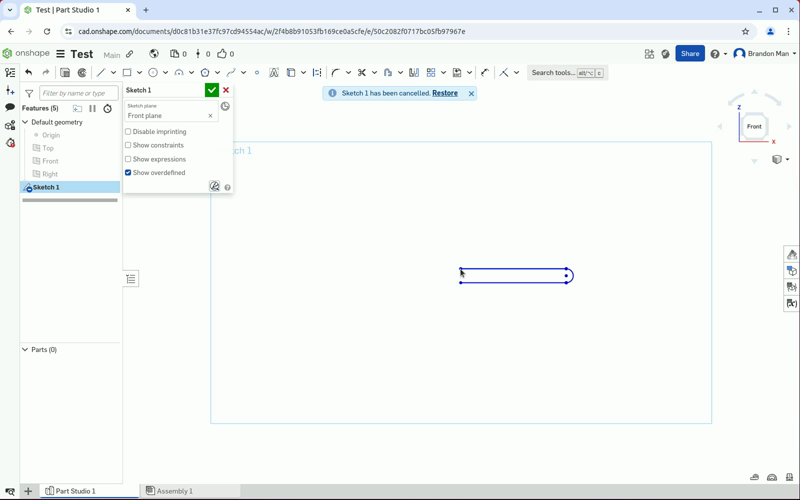
mouse_move(460, 268)
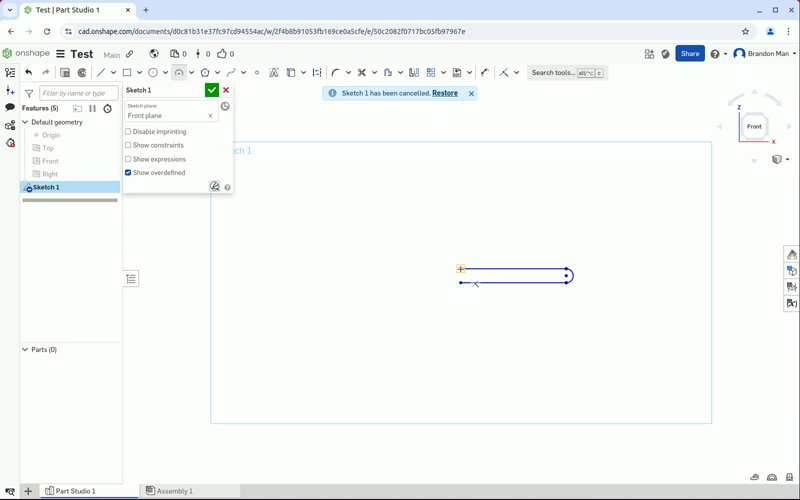
click(460, 268)
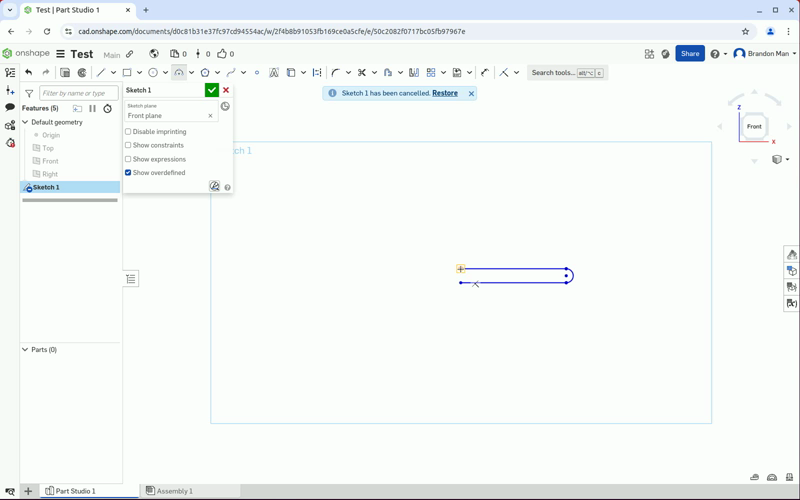
mouse_move(460, 282)
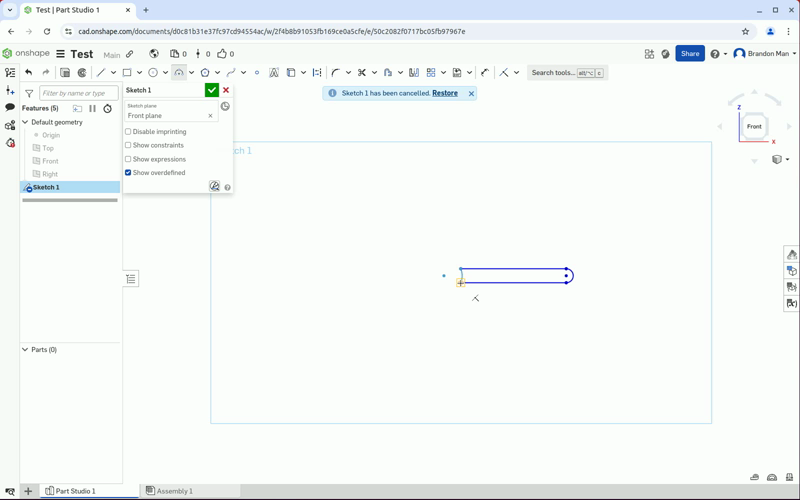
click(460, 282)
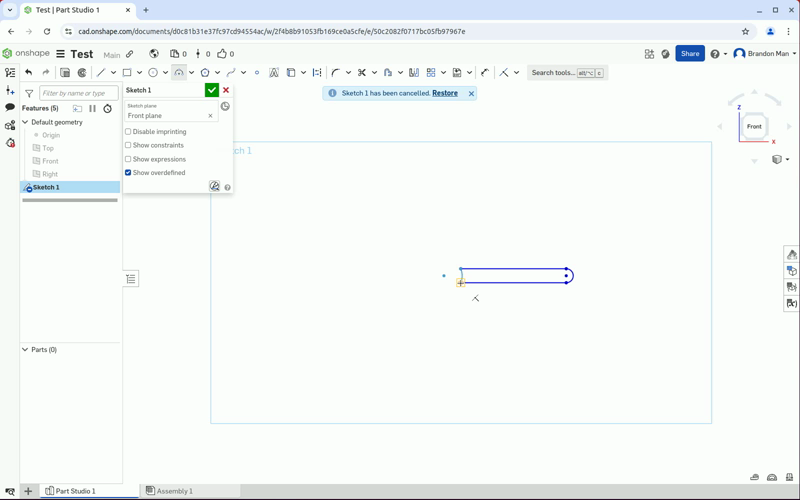
key_down(shift)
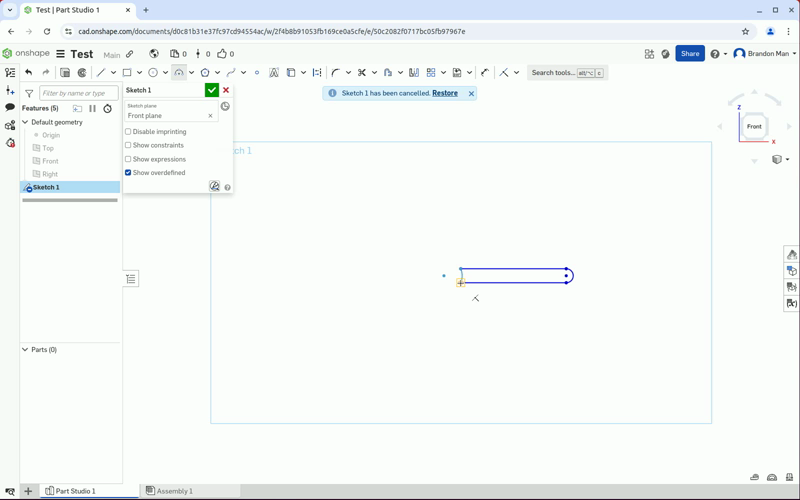
mouse_move(453, 275)
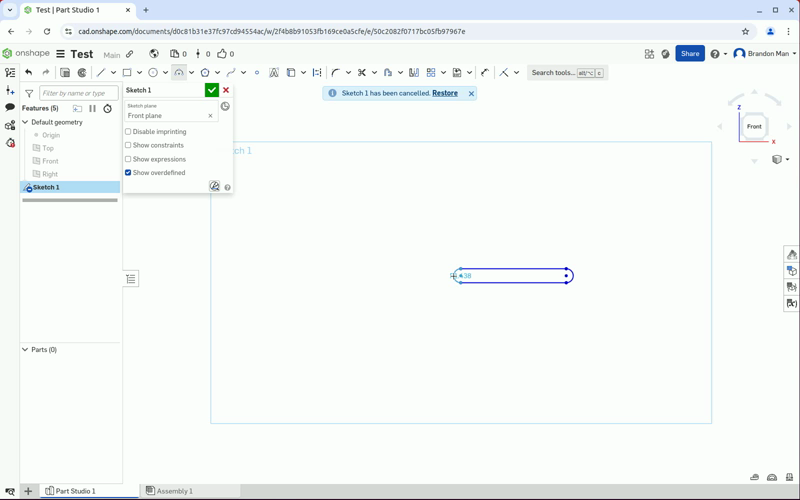
click(453, 275)
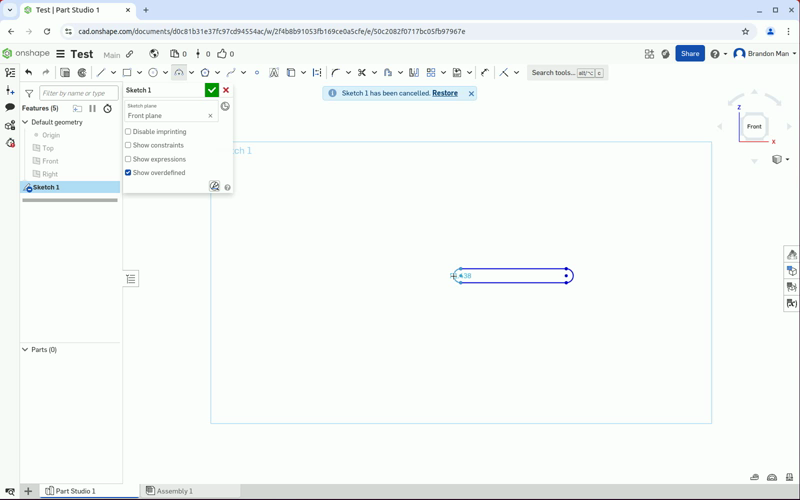
key_up(shift)
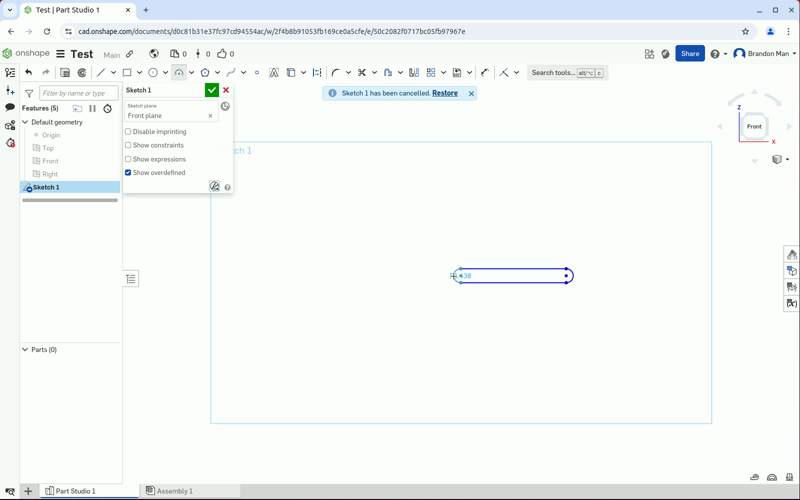
key(esc)
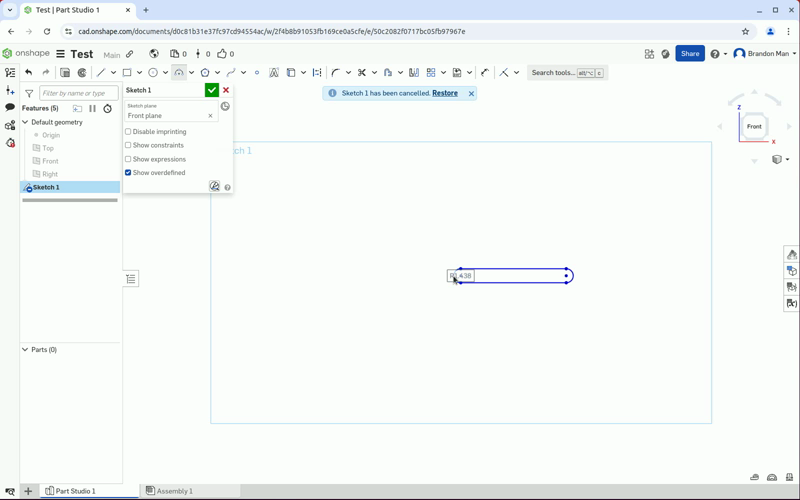
key(c)
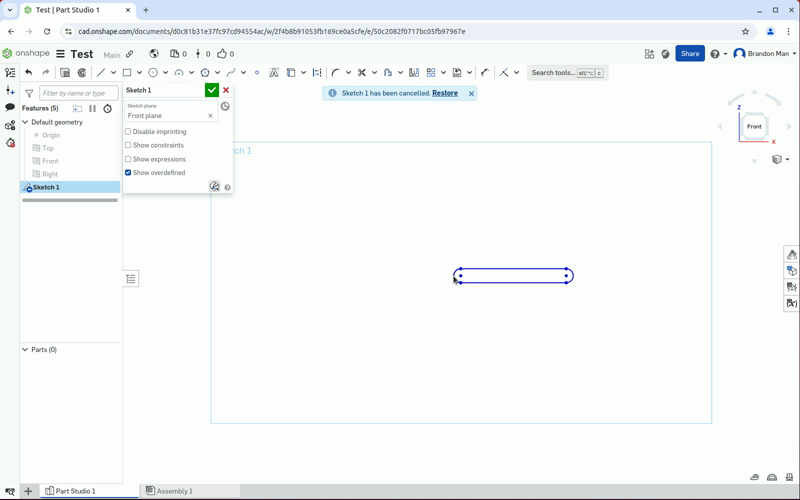
key_down(shift)
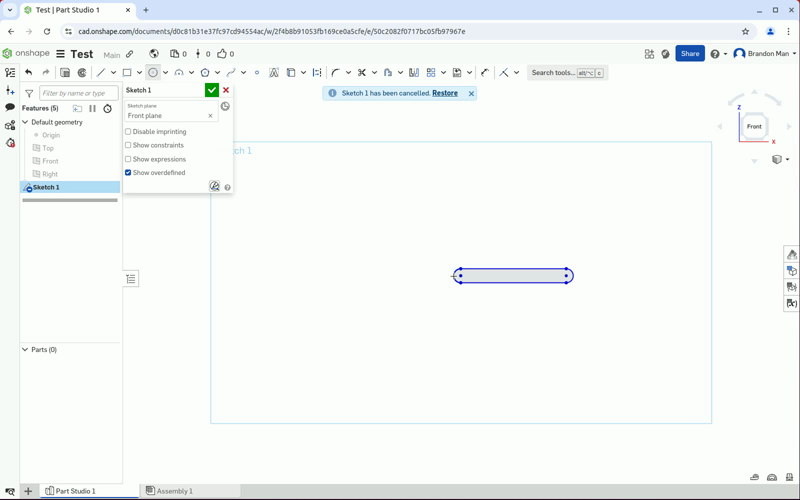
mouse_move(460, 275)
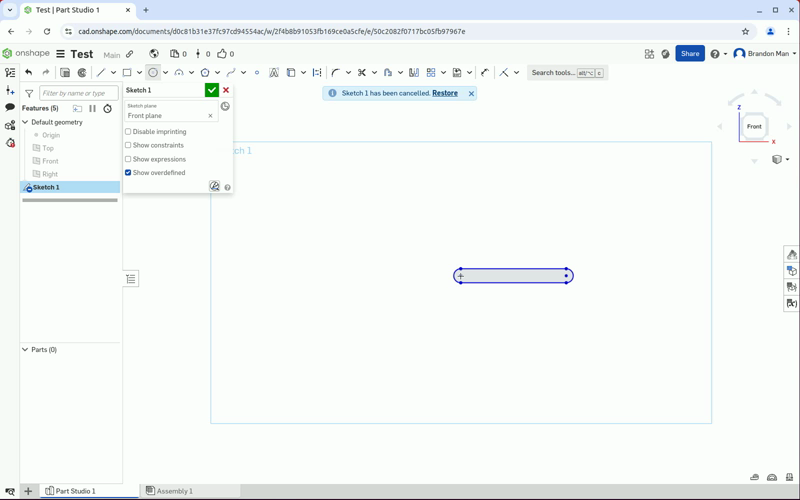
click(460, 275)
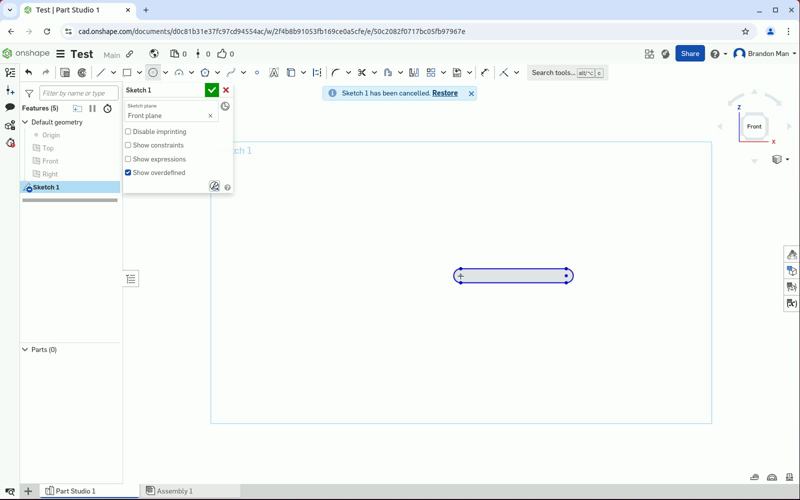
key_up(shift)
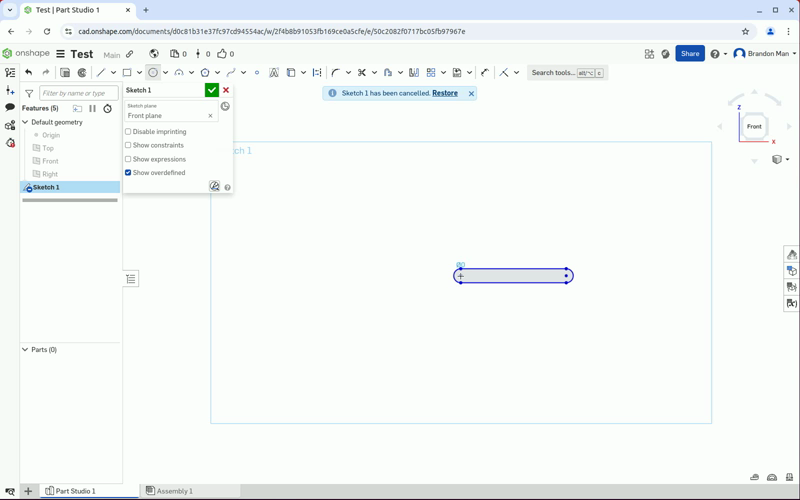
mouse_move(465, 275)
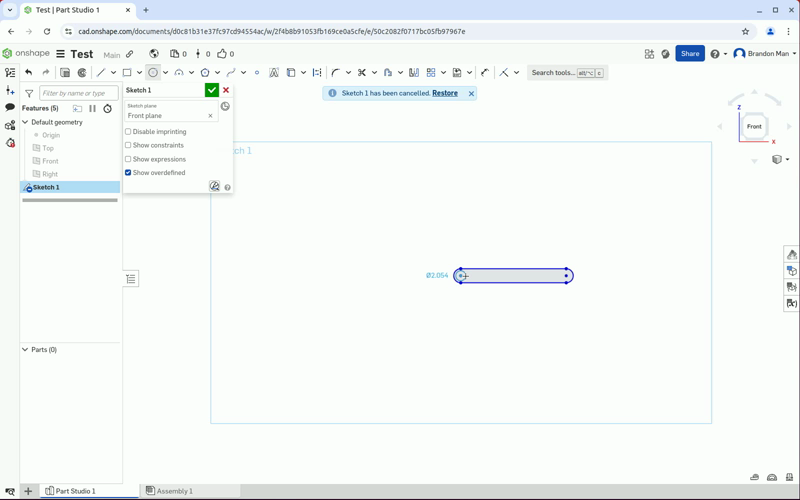
click(465, 275)
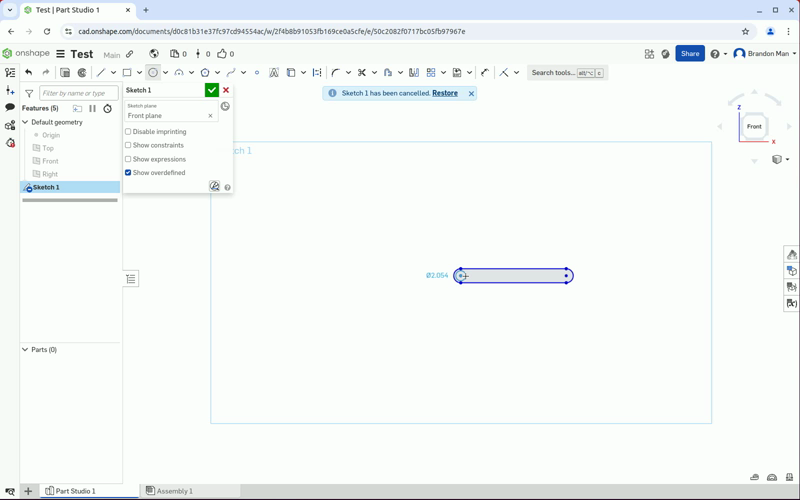
key(esc)
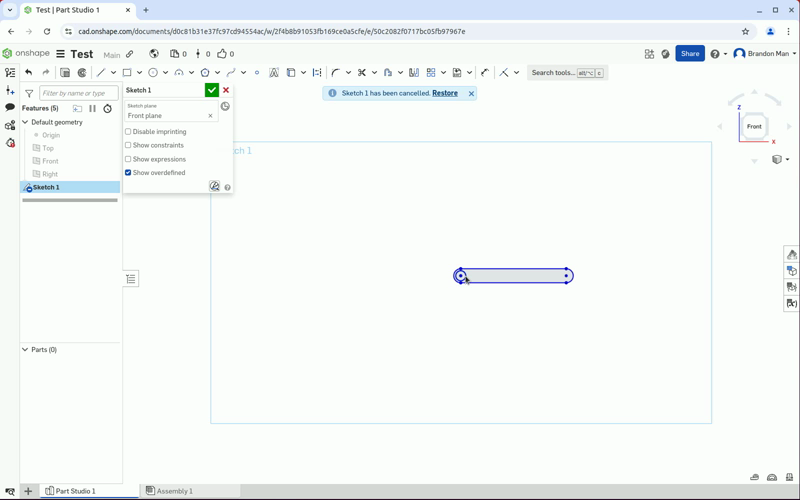
key(c)
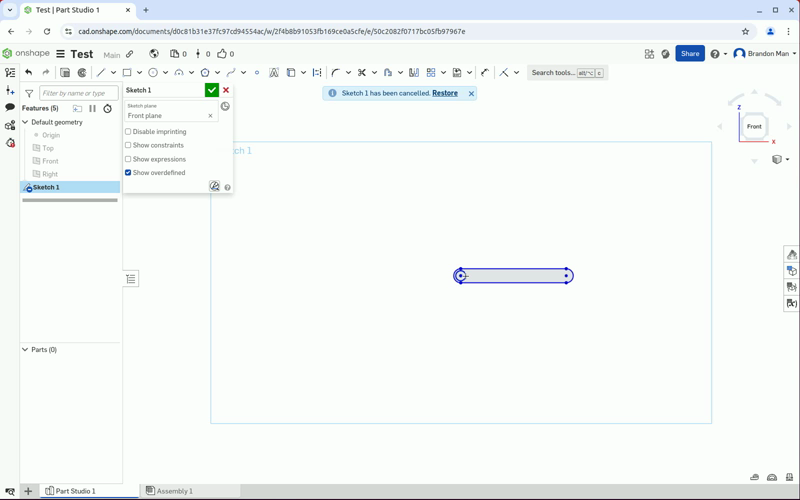
key_down(shift)
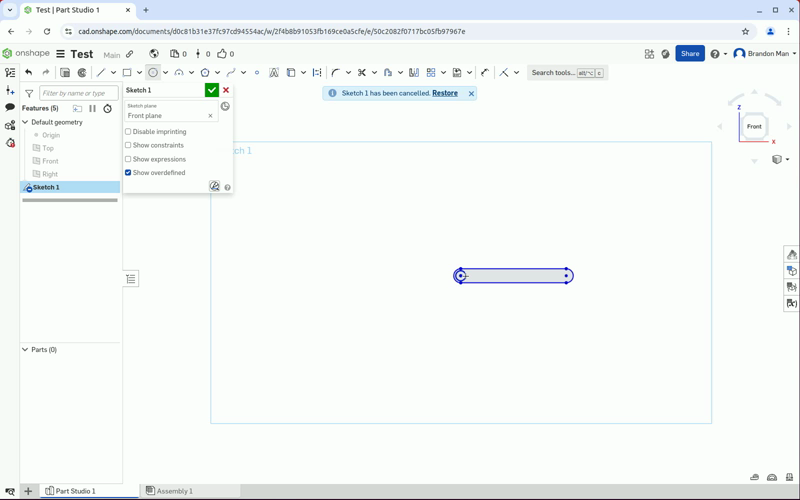
mouse_move(566, 275)
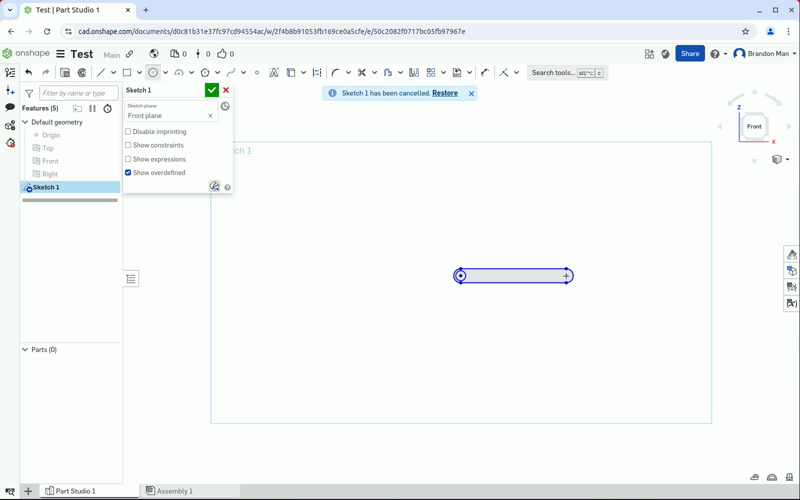
click(566, 275)
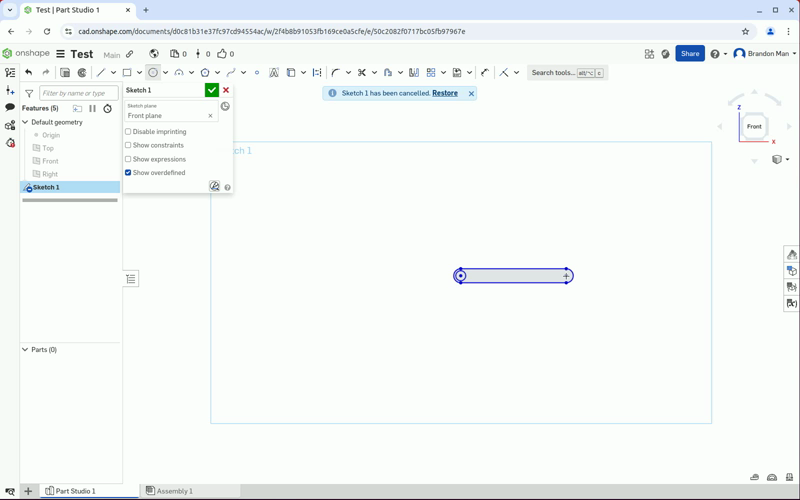
key_up(shift)
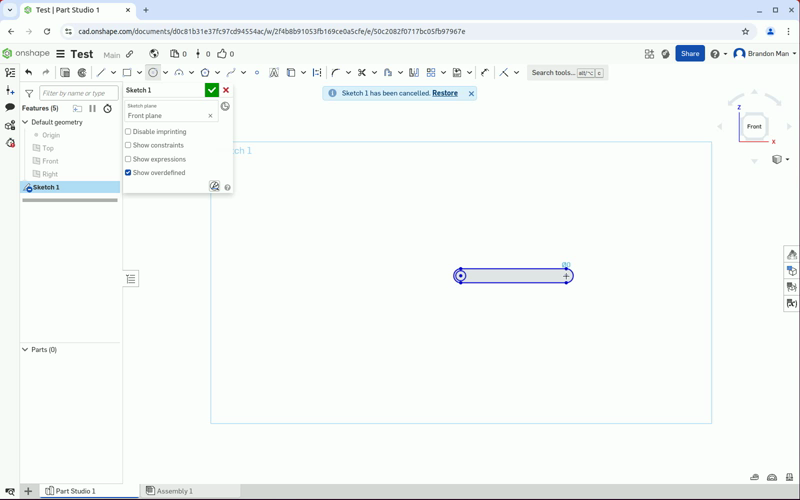
mouse_move(570, 275)
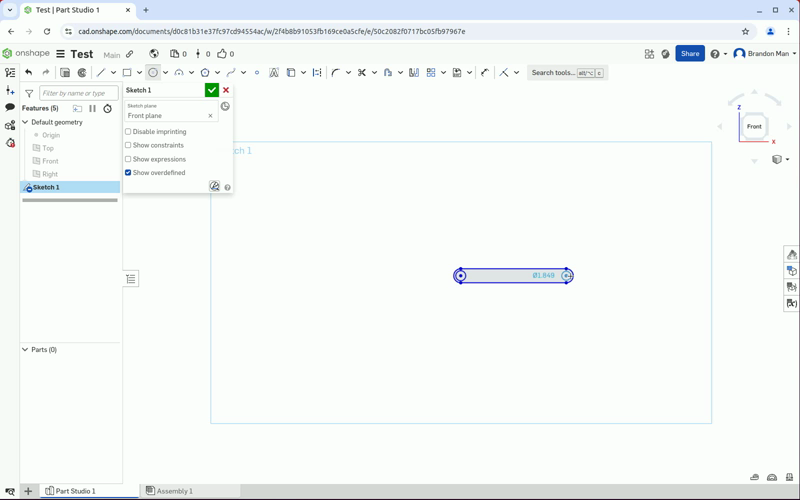
scroll(6)
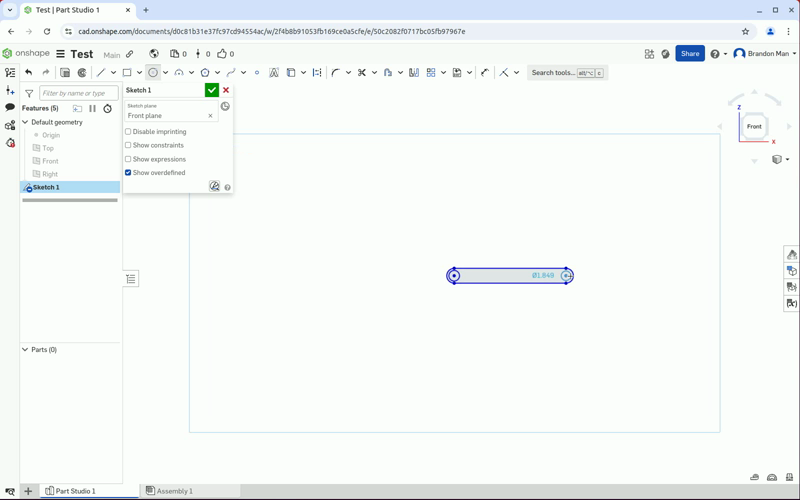
scroll(6)
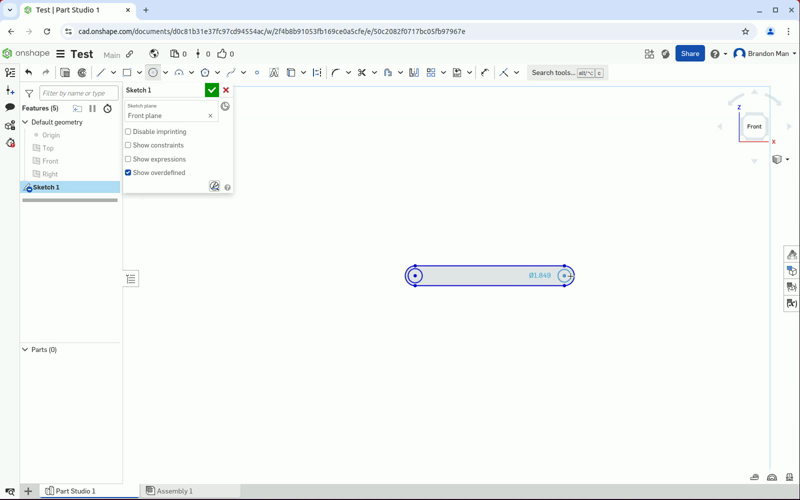
scroll(6)
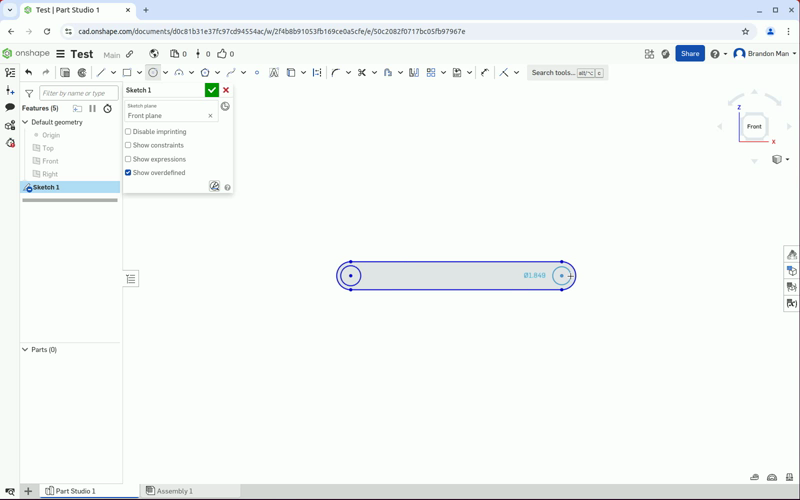
scroll(6)
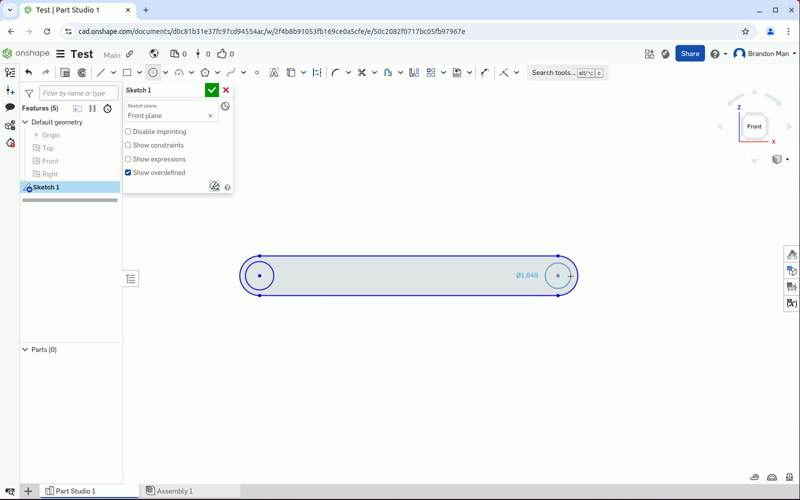
scroll(6)
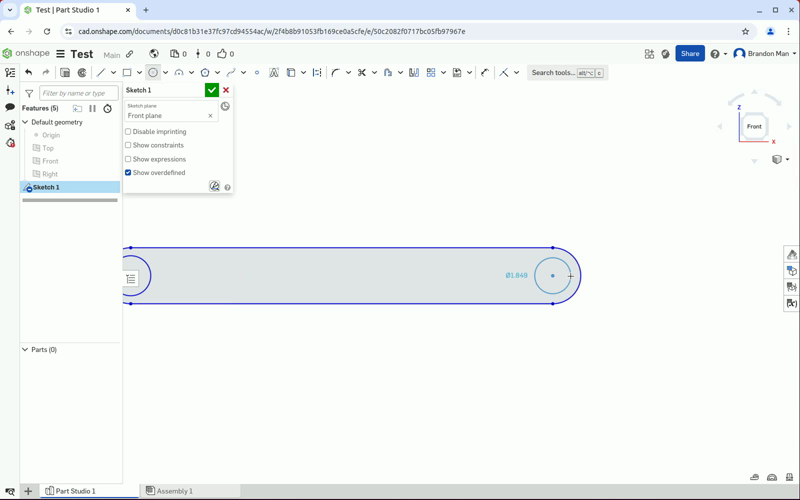
scroll(6)
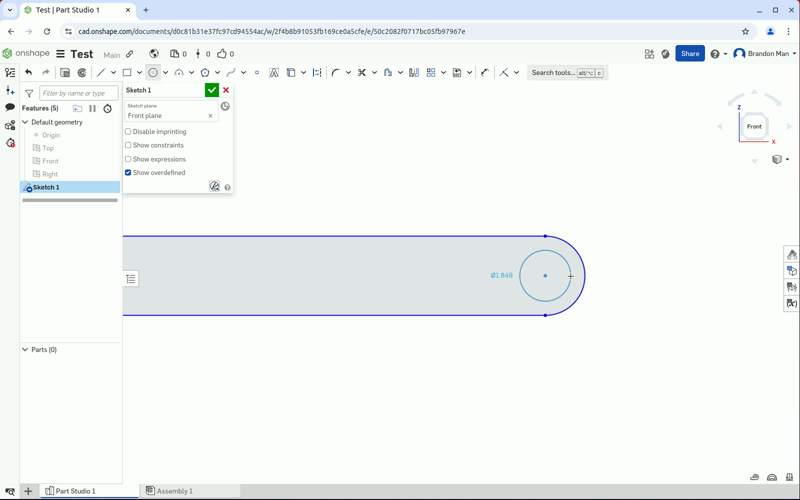
scroll(6)
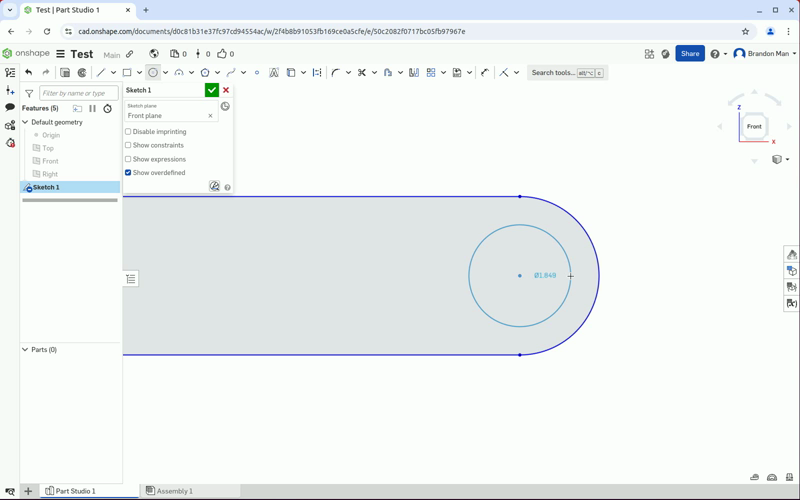
click(570, 275)
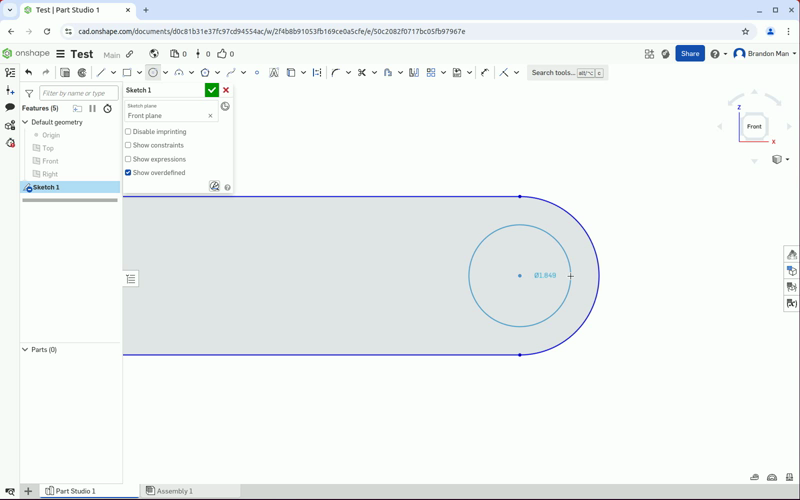
scroll(-6)
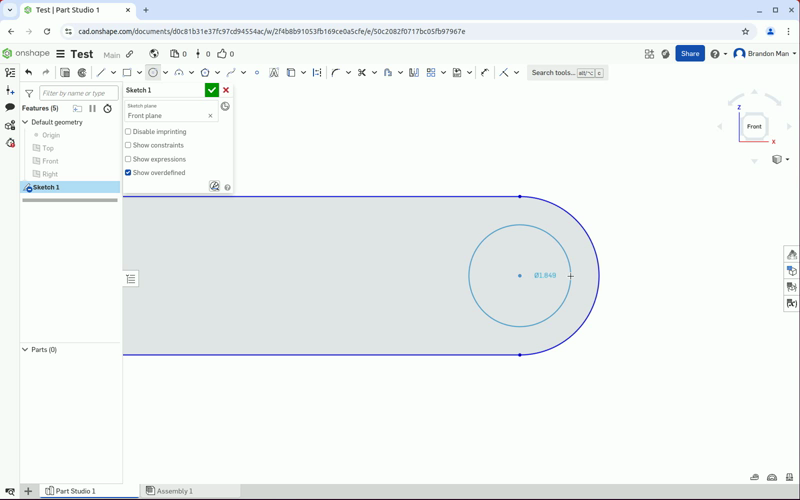
scroll(-6)
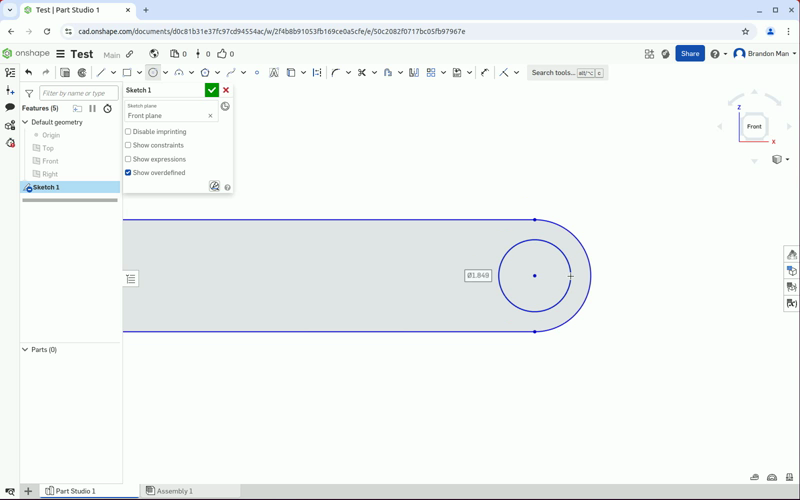
scroll(-6)
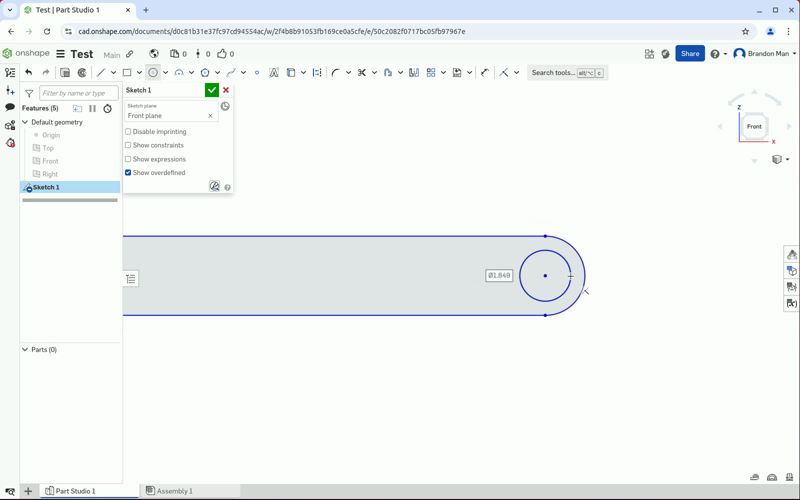
scroll(-6)
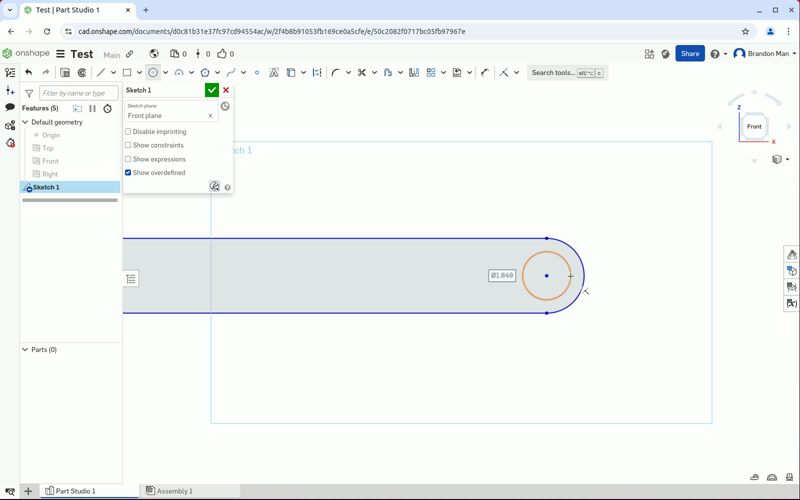
scroll(-6)
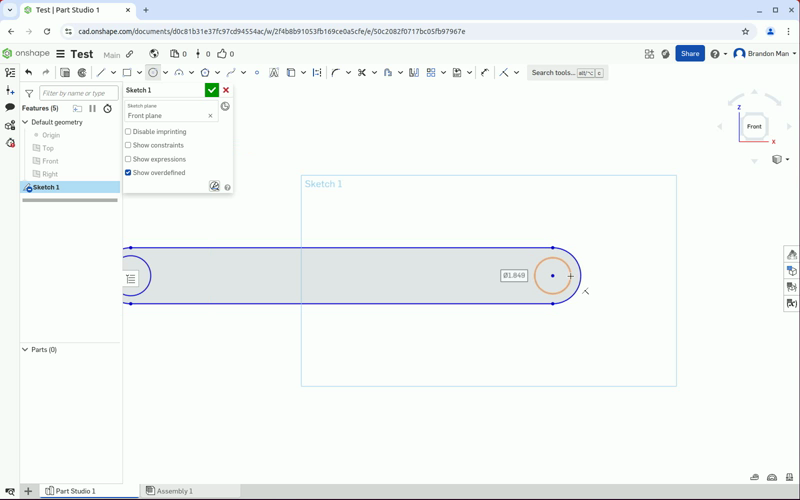
scroll(-6)
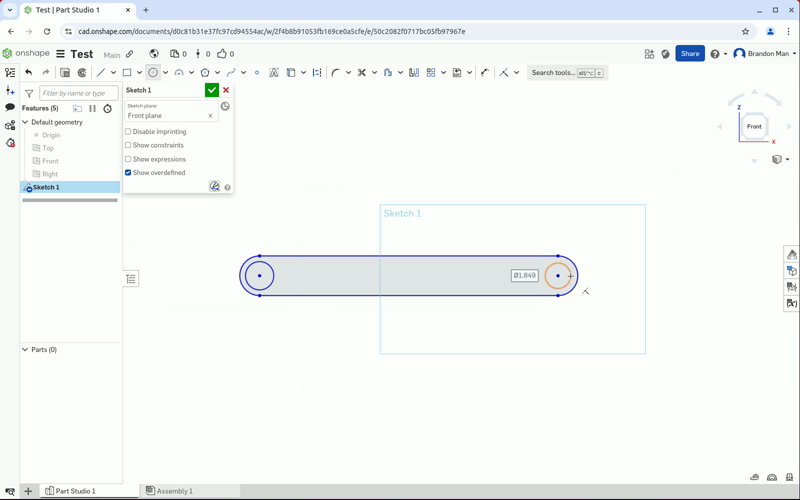
scroll(-6)
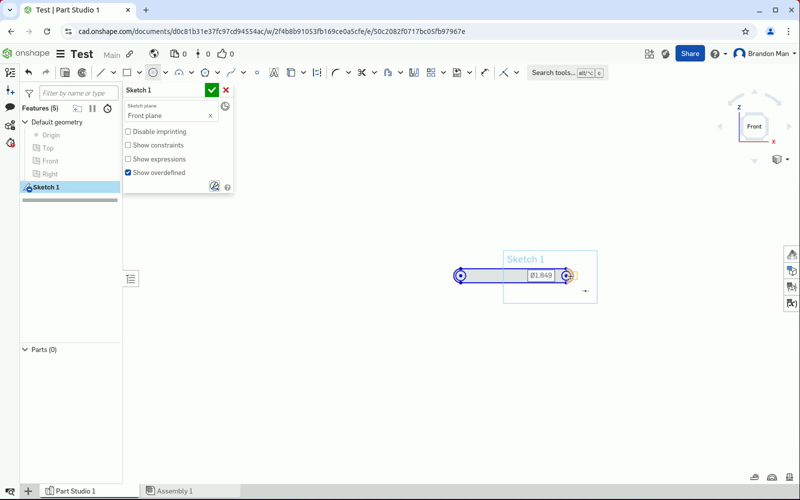
key(esc)
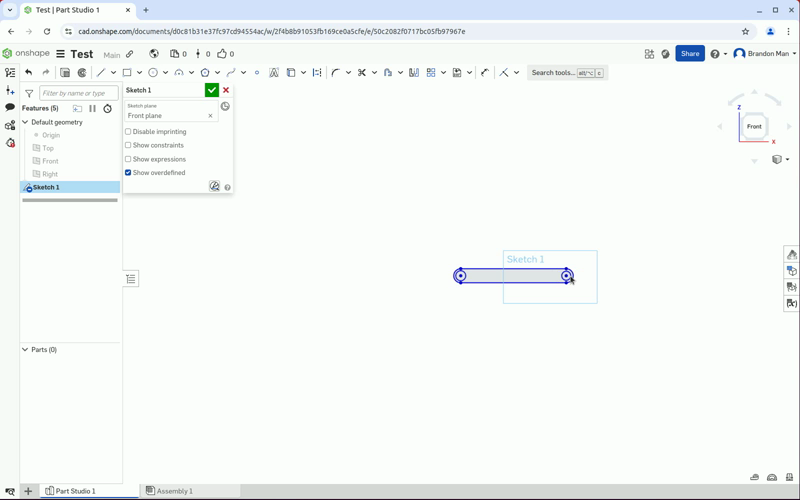
mouse_move(547, 280)
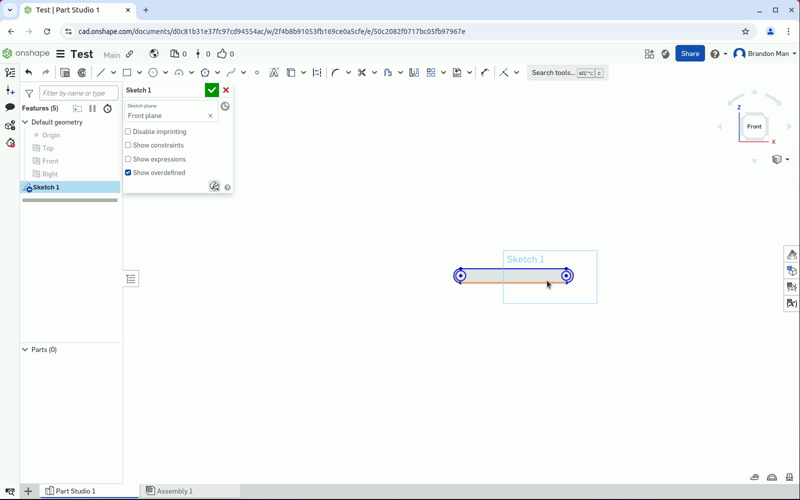
scroll(6)
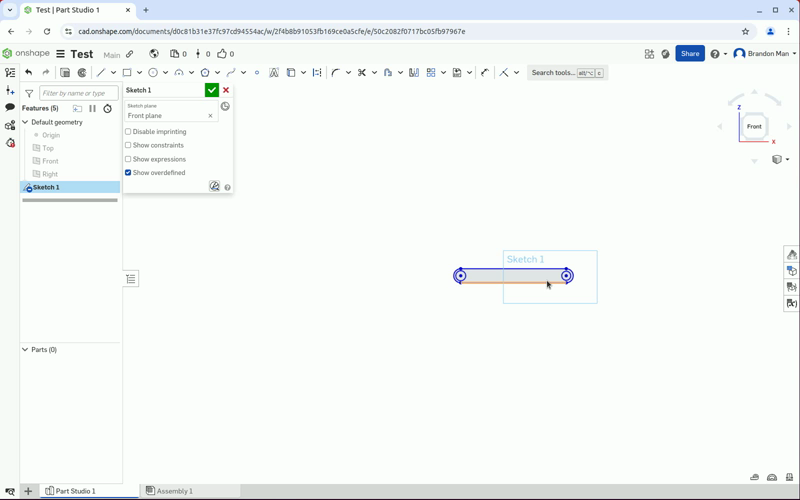
scroll(6)
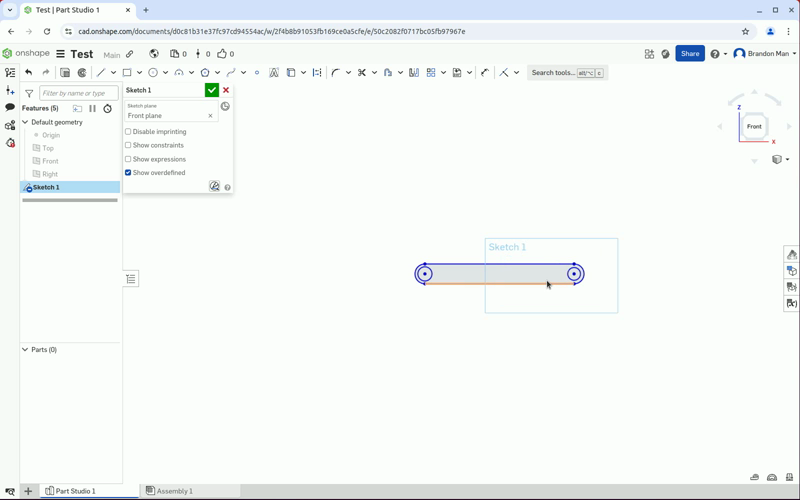
scroll(6)
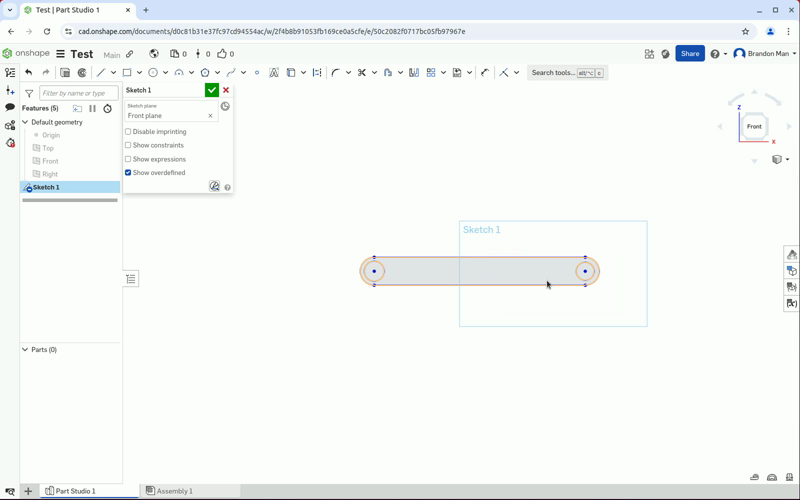
scroll(6)
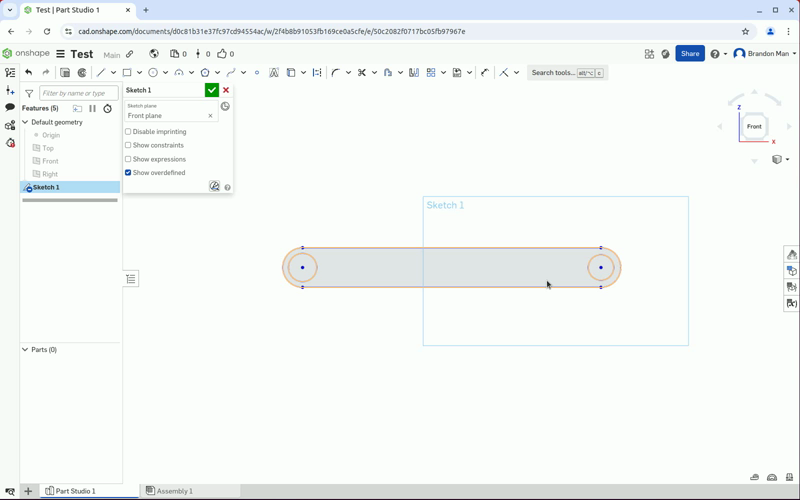
scroll(6)
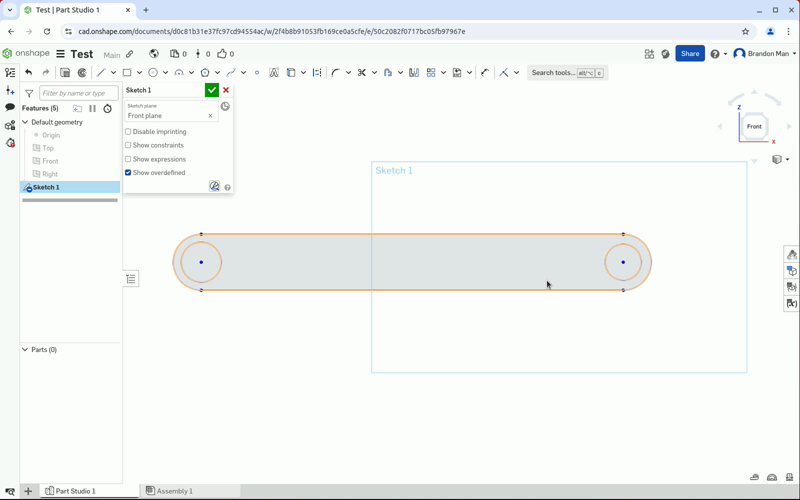
scroll(6)
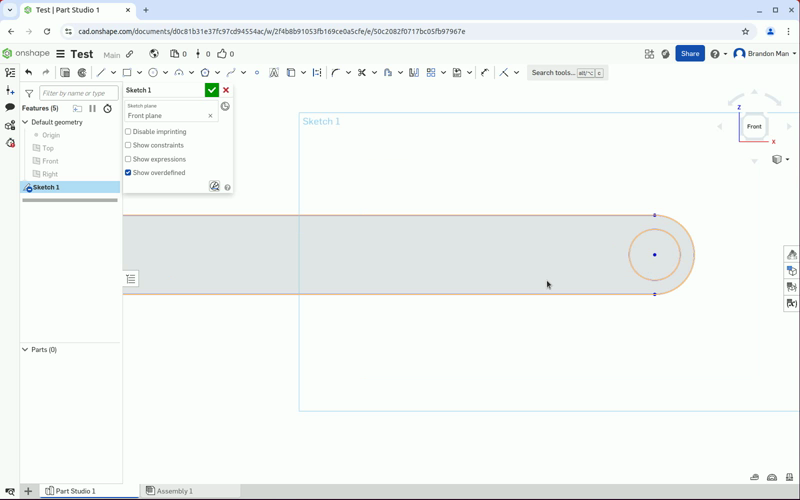
scroll(6)
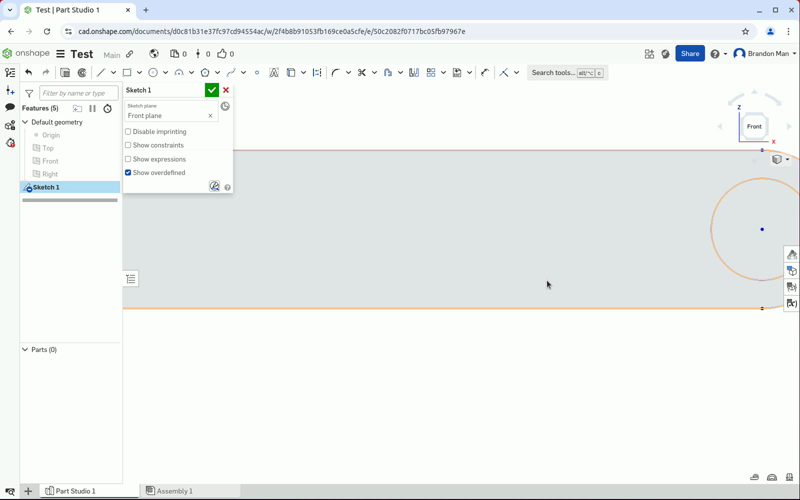
click(547, 280)
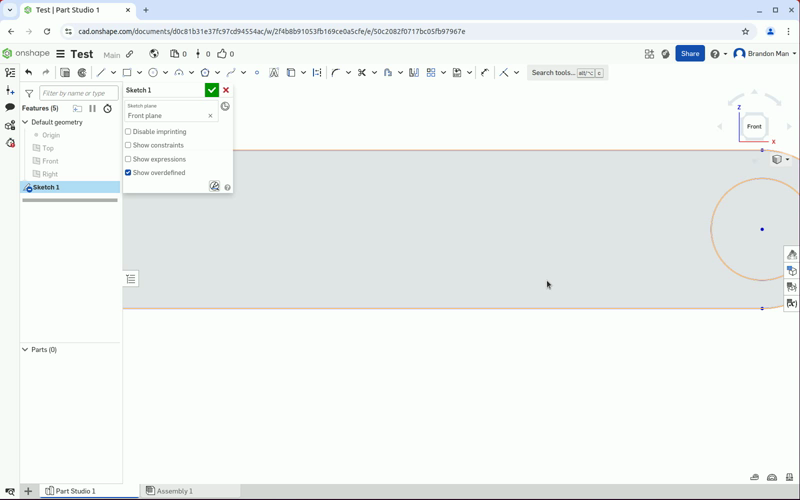
scroll(-6)
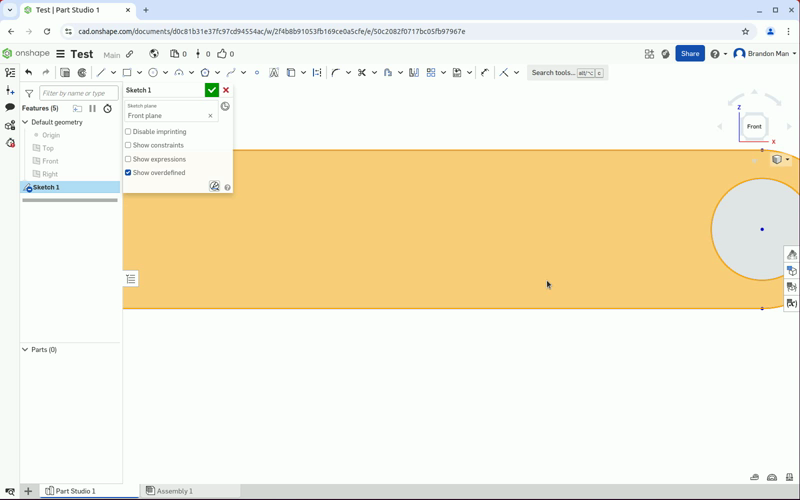
scroll(-6)
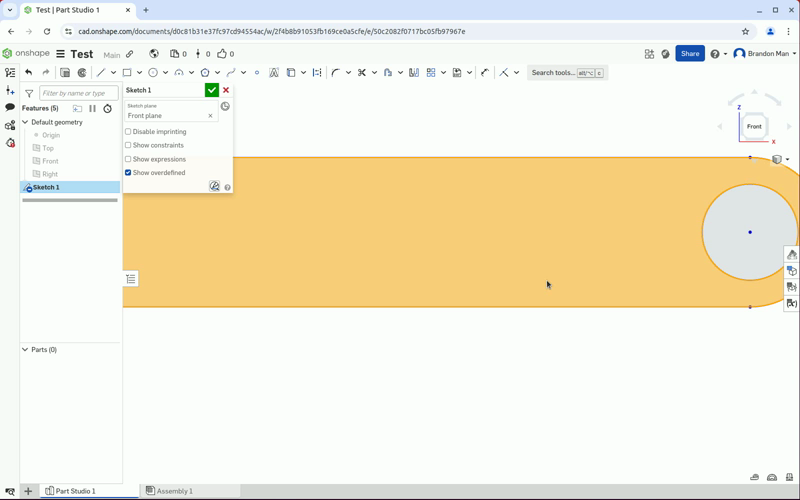
scroll(-6)
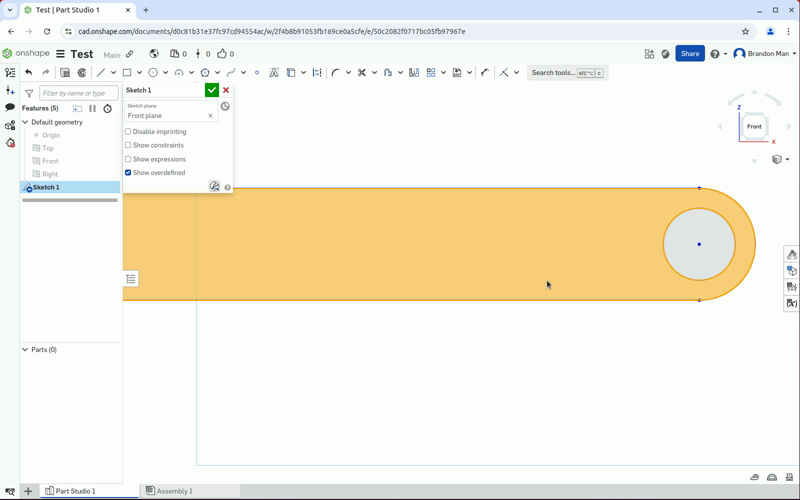
scroll(-6)
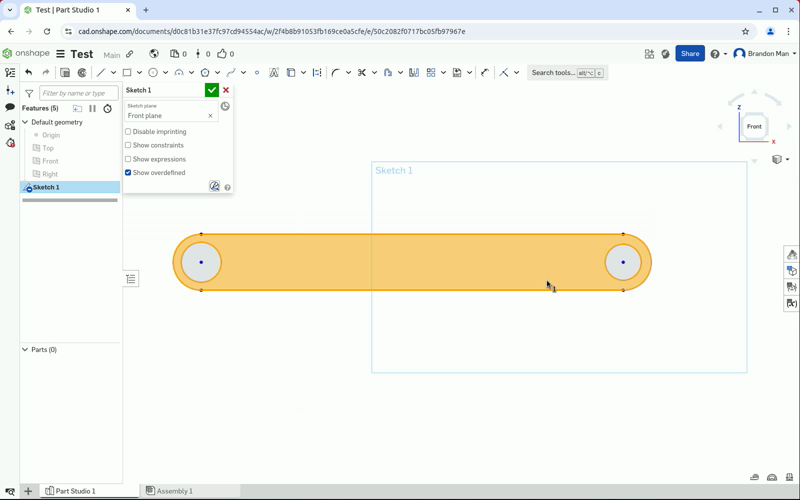
scroll(-6)
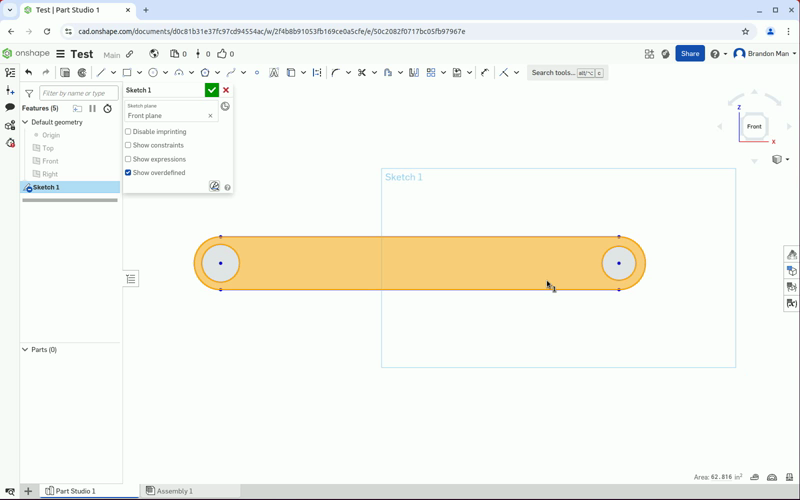
scroll(-6)
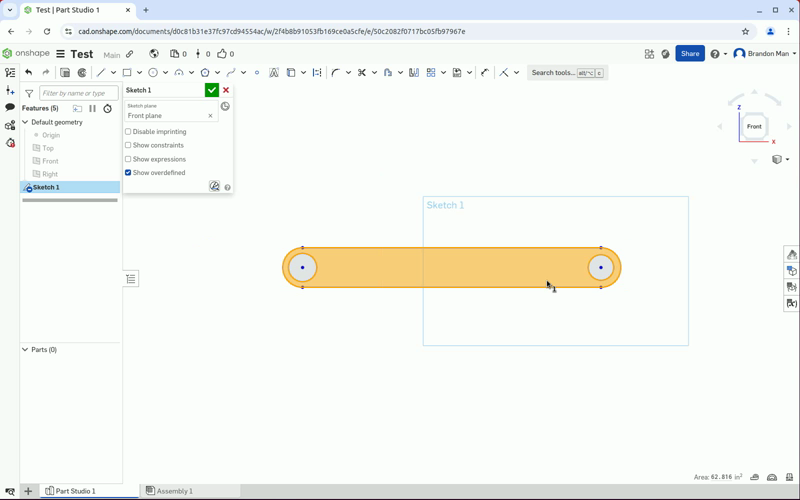
scroll(-6)
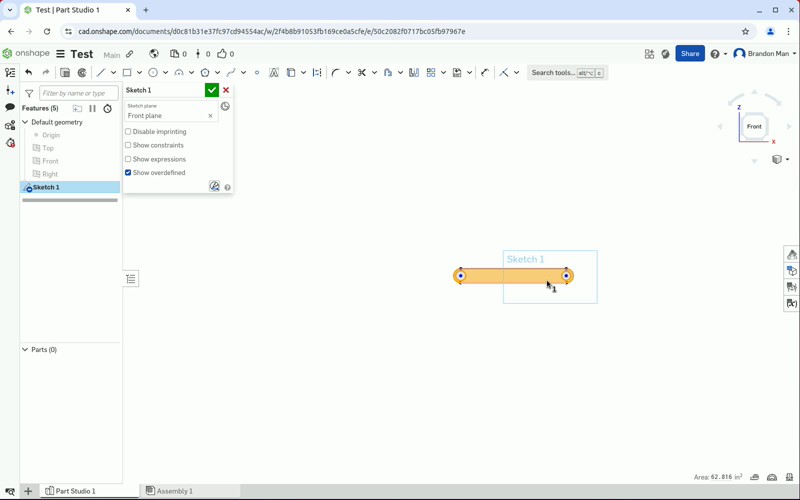
mouse_move(73, 352)
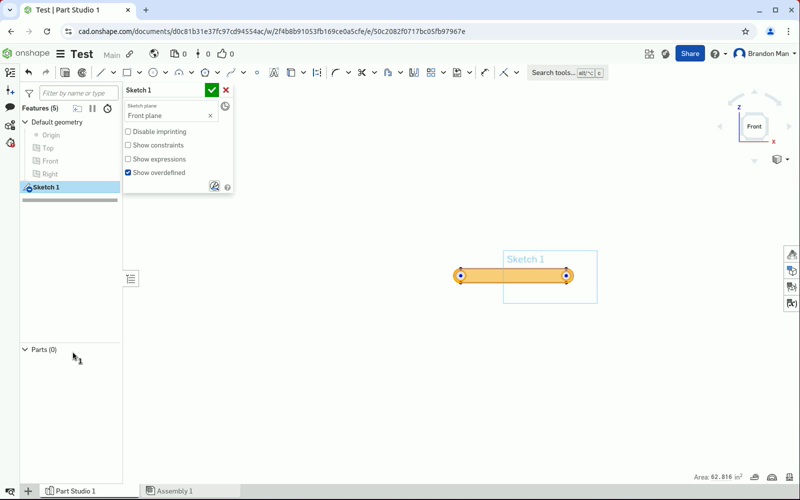
key(shift+y)
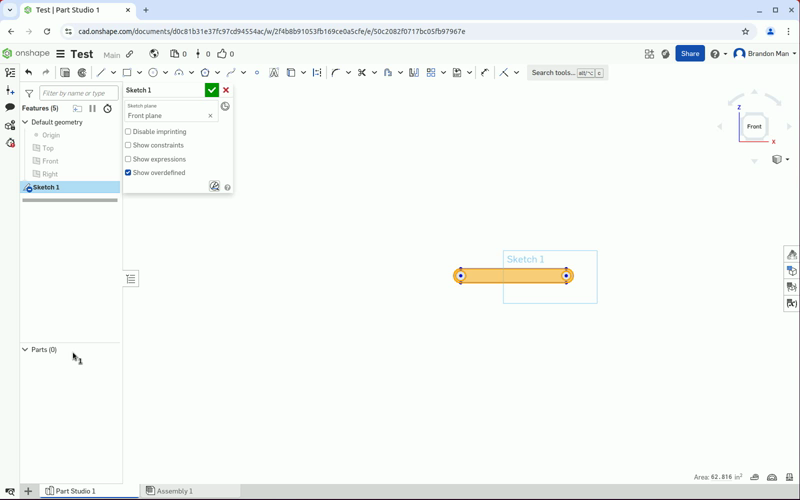
key(shift+e)
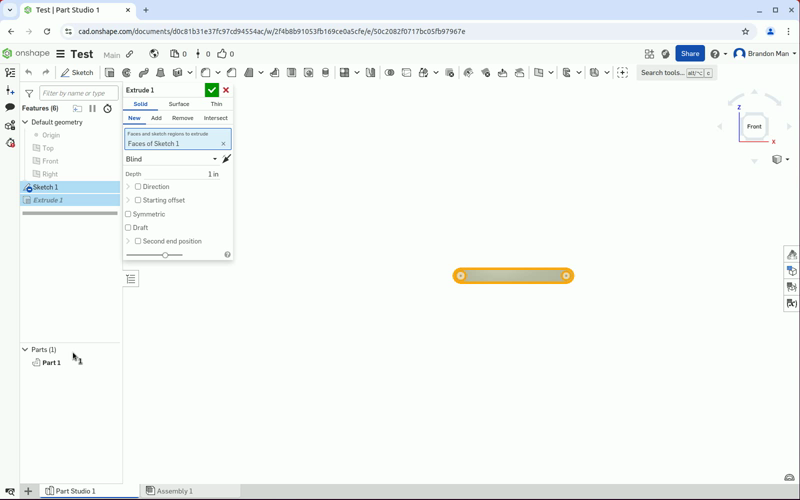
mouse_move(143, 106)
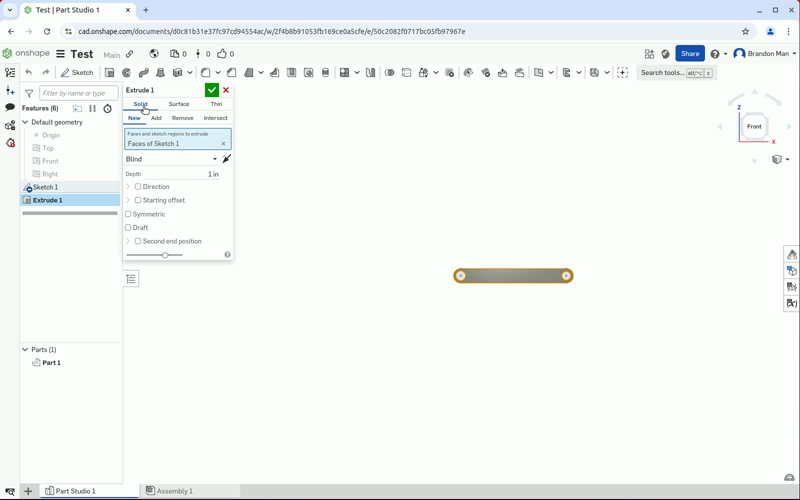
click(143, 106)
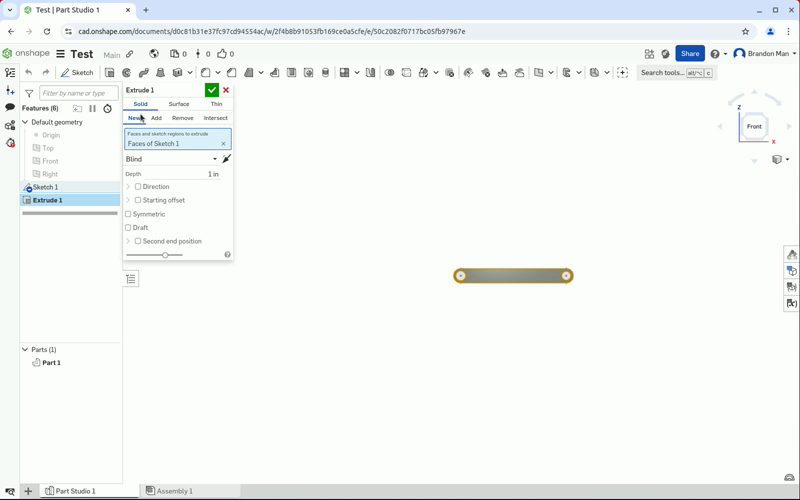
mouse_move(137, 120)
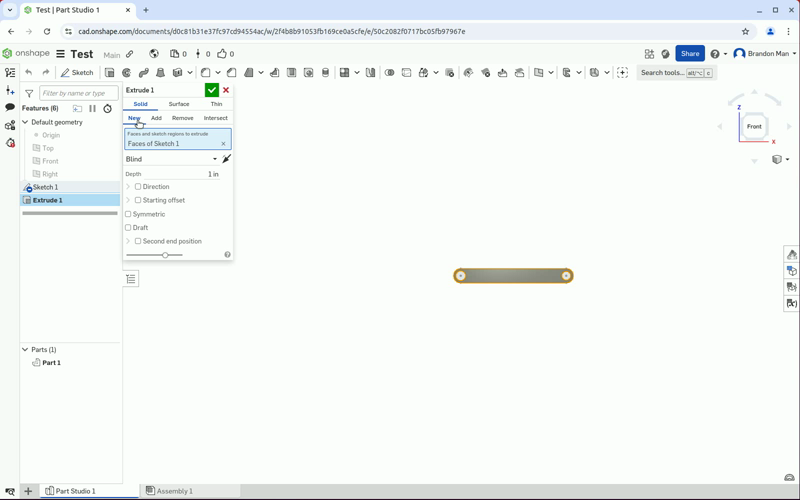
click(137, 120)
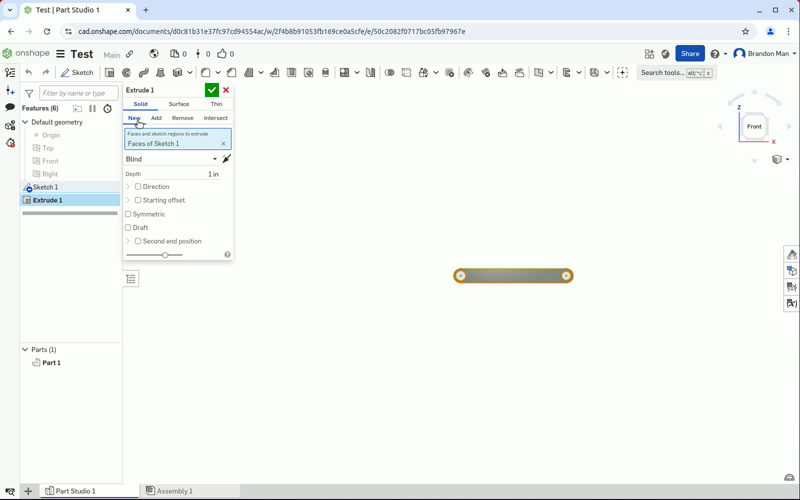
key(tab, 4)
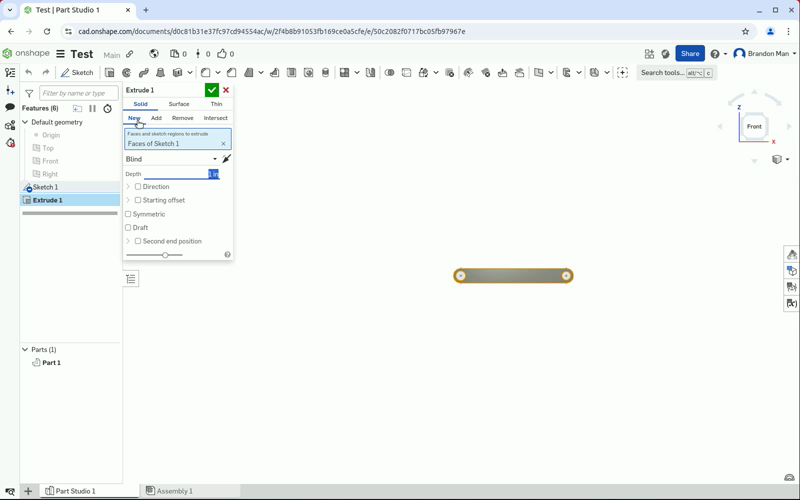
text(1.685)
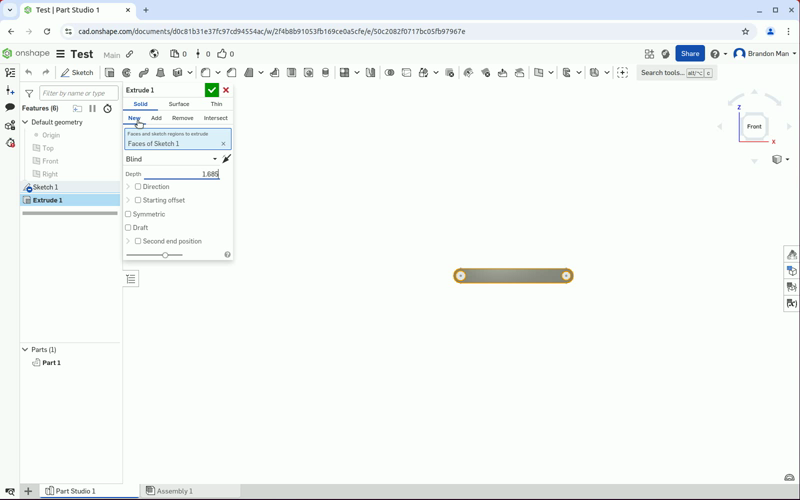
key(enter)
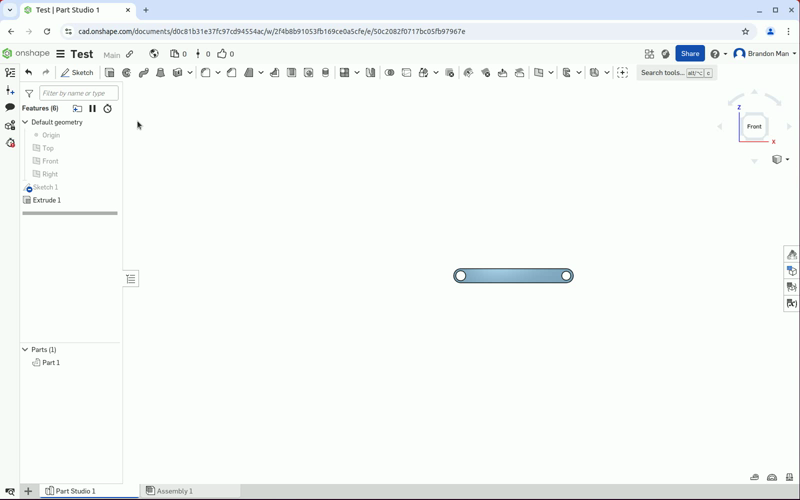
key(shift+h)
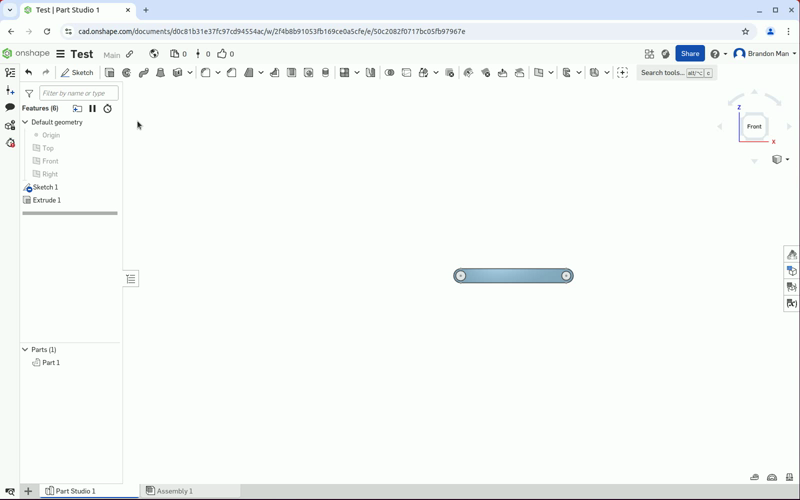
key(shift+h)
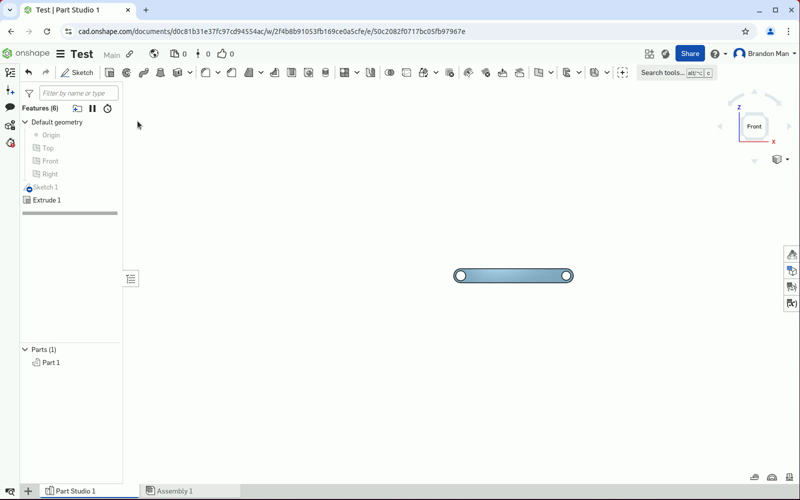
mouse_move(73, 189)
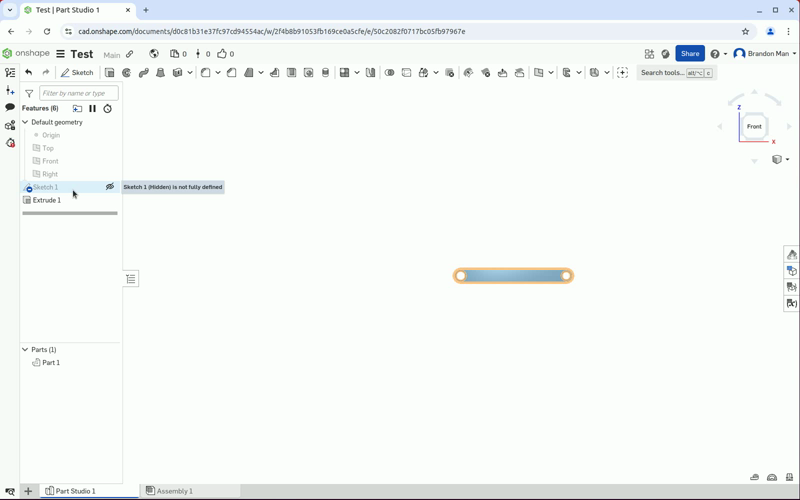
click(73, 189)
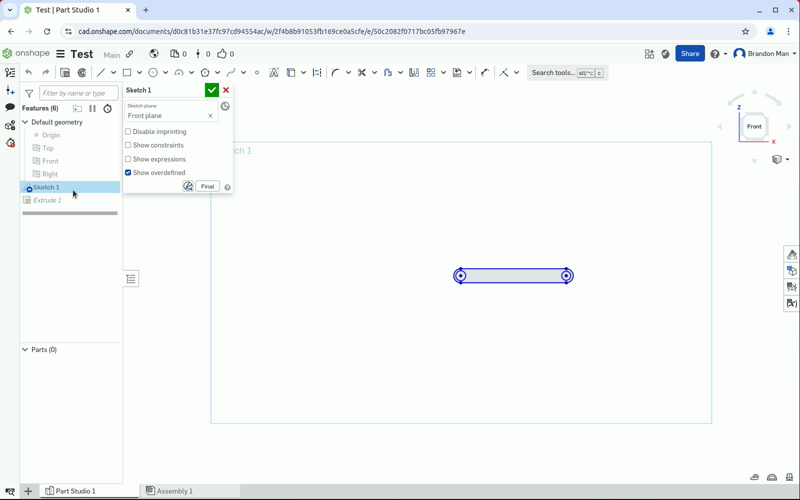
mouse_move(229, 92)
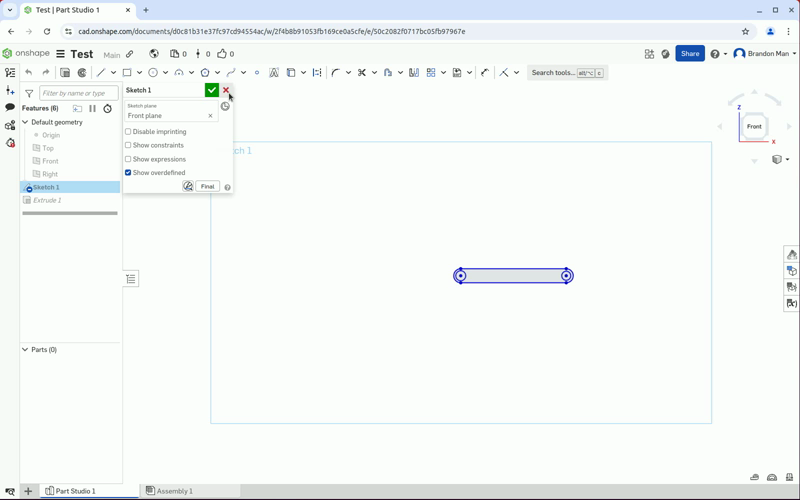
click(229, 92)
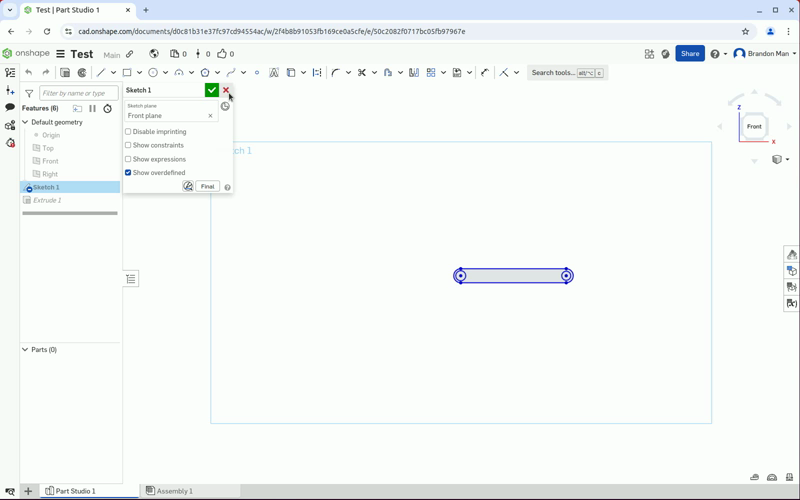
key(shift+s)
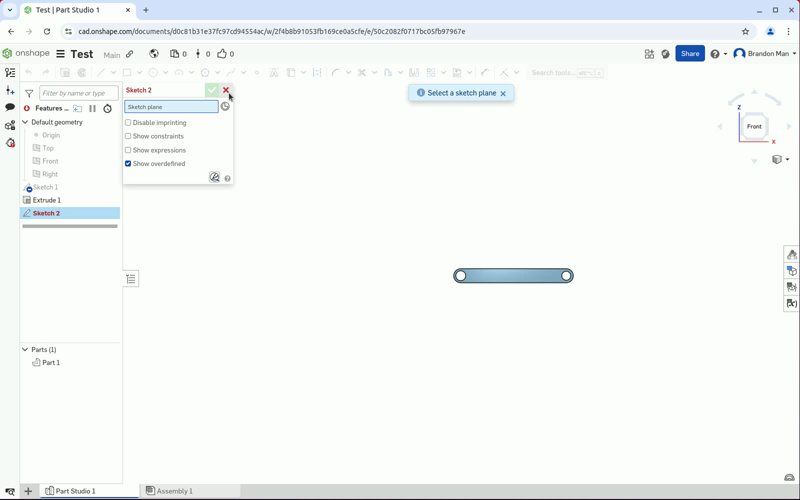
mouse_move(73, 163)
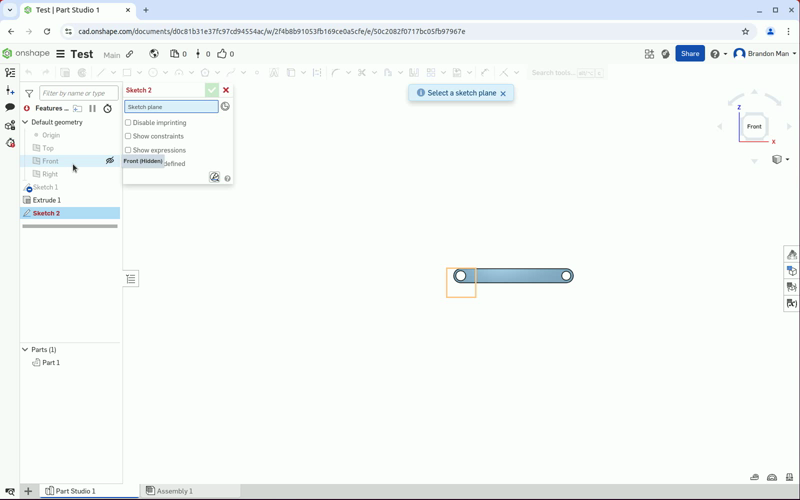
click(73, 163)
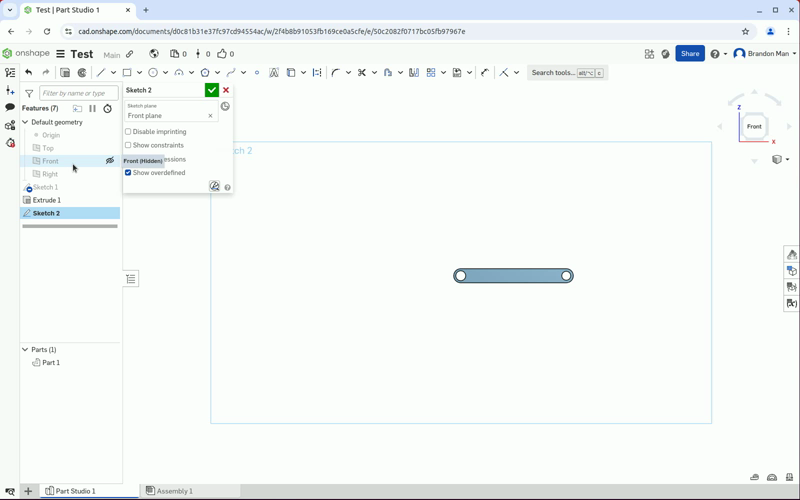
mouse_move(73, 352)
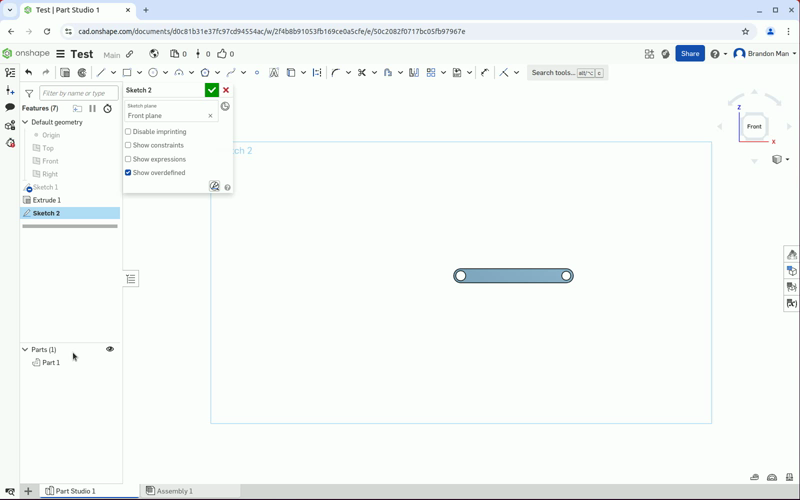
key(y)
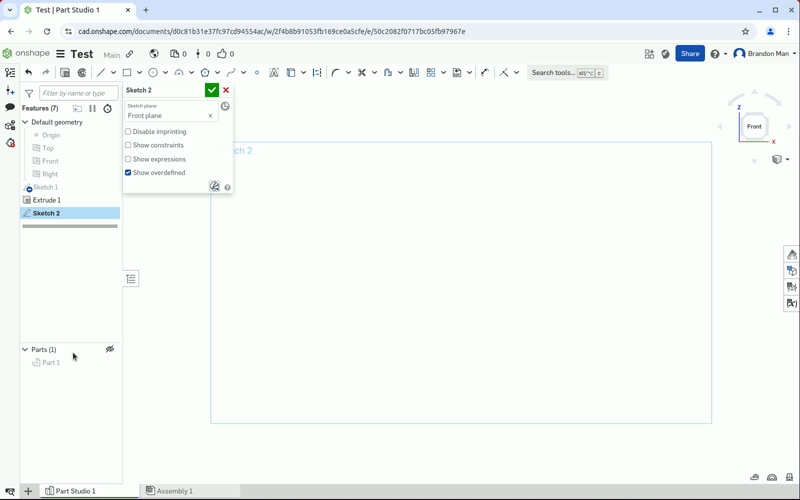
key(c)
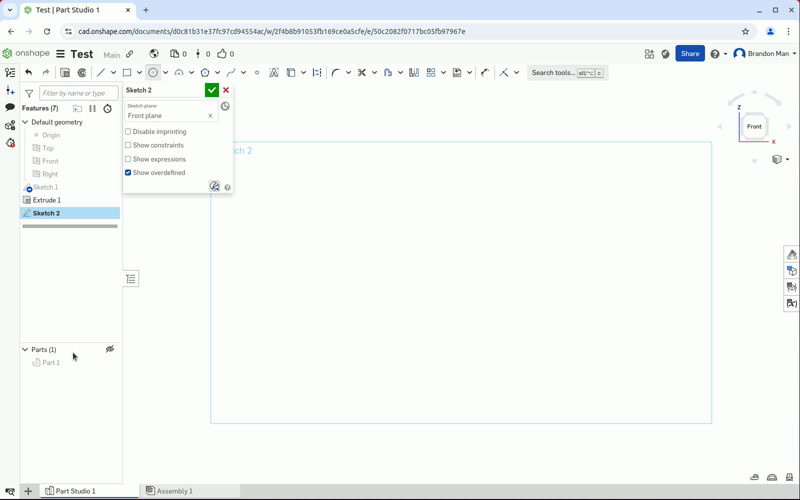
key_down(shift)
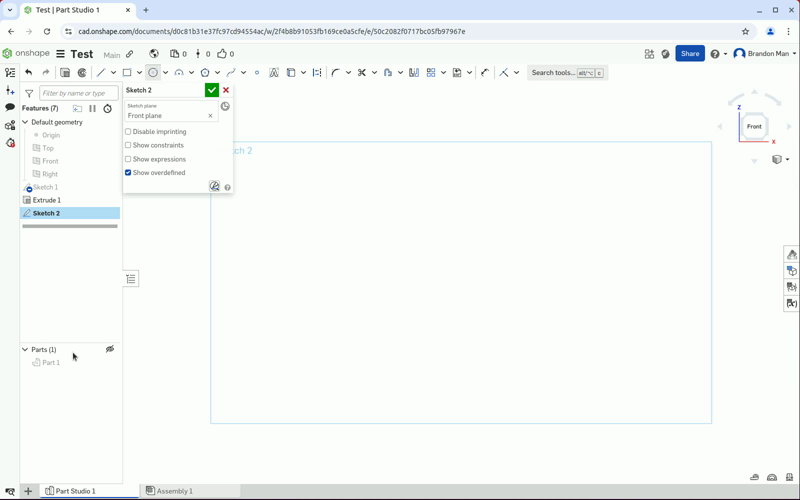
mouse_move(461, 275)
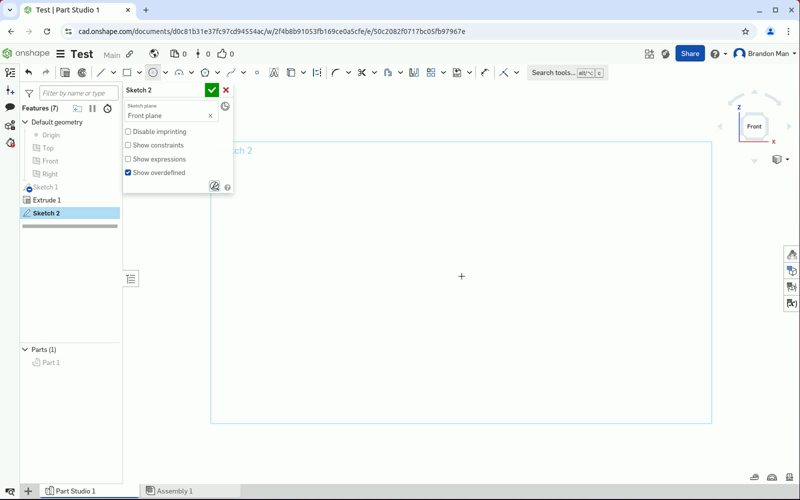
click(461, 275)
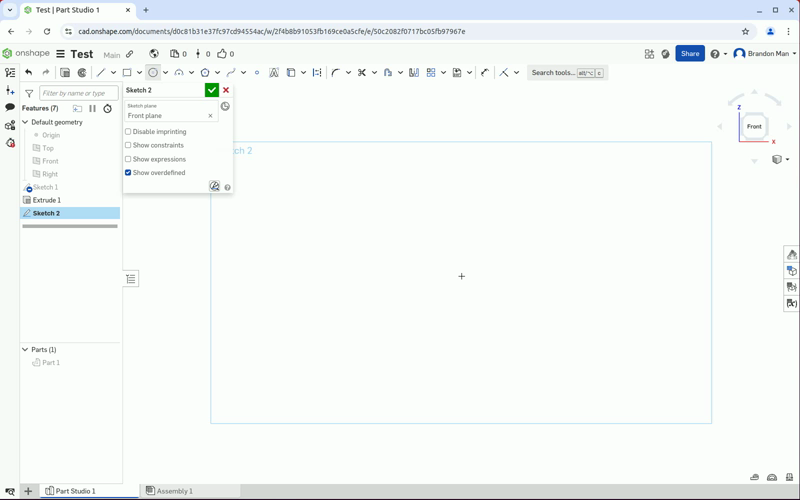
key_up(shift)
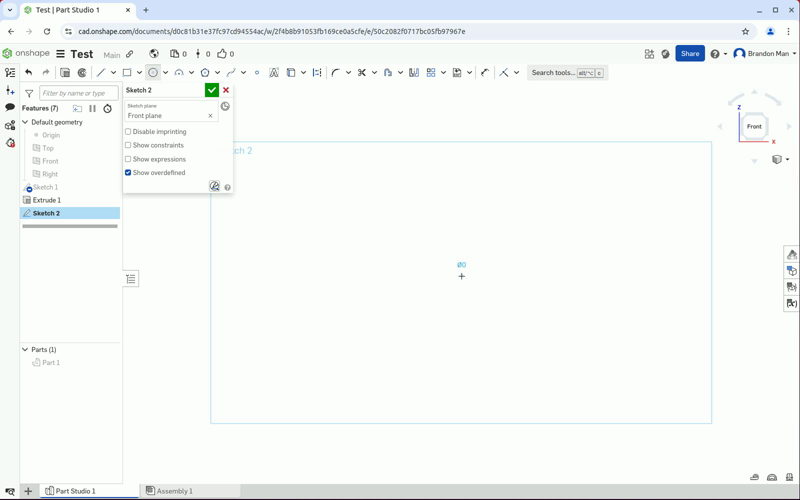
mouse_move(464, 275)
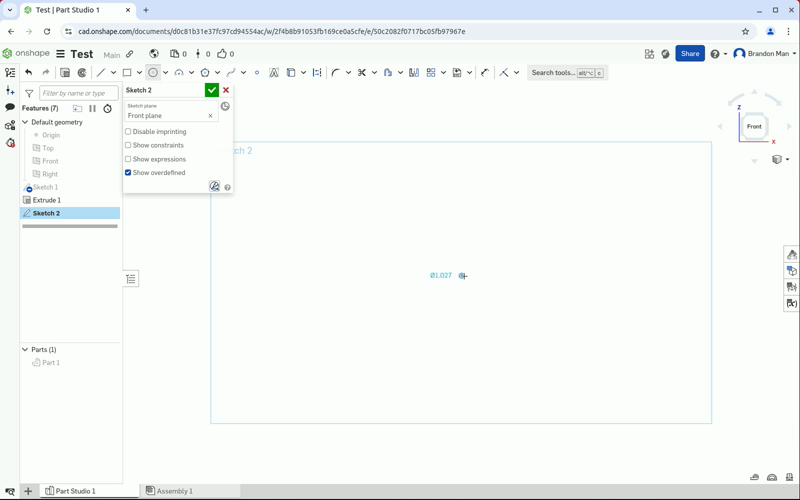
scroll(6)
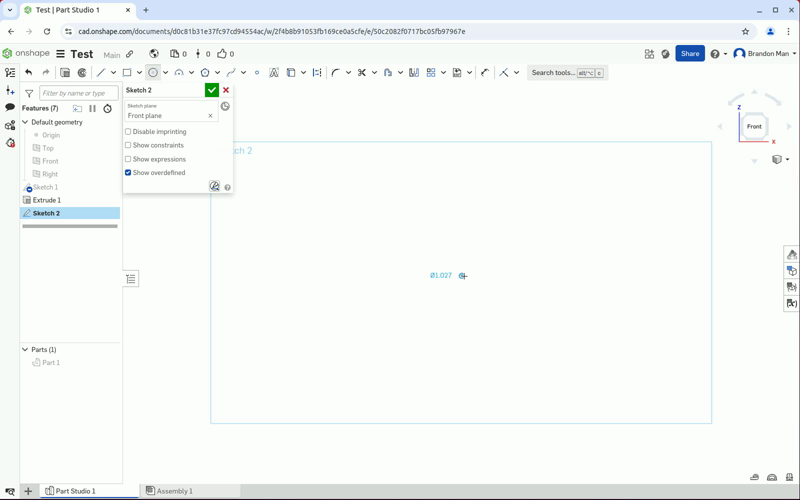
scroll(6)
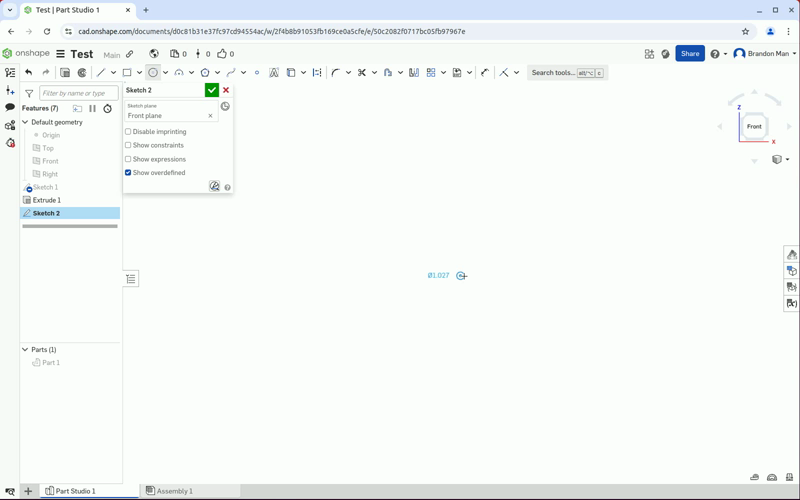
scroll(6)
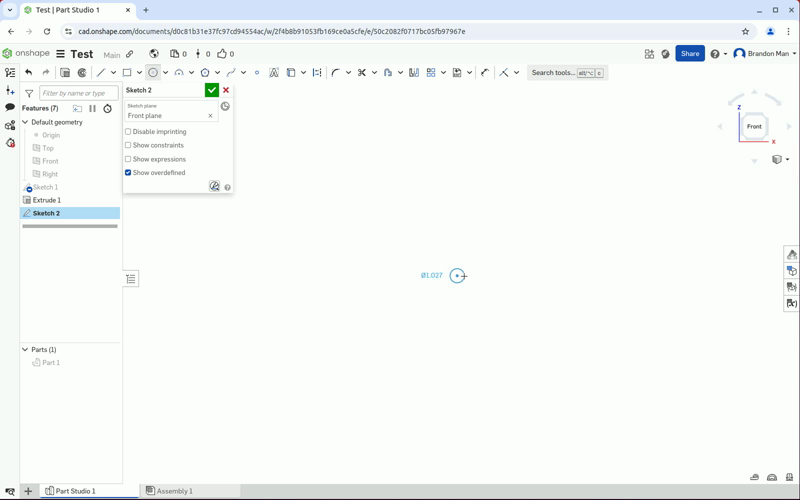
scroll(6)
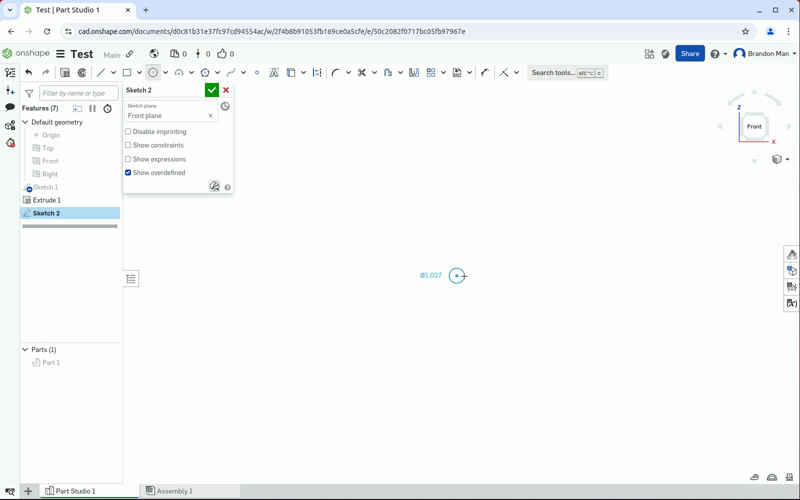
scroll(6)
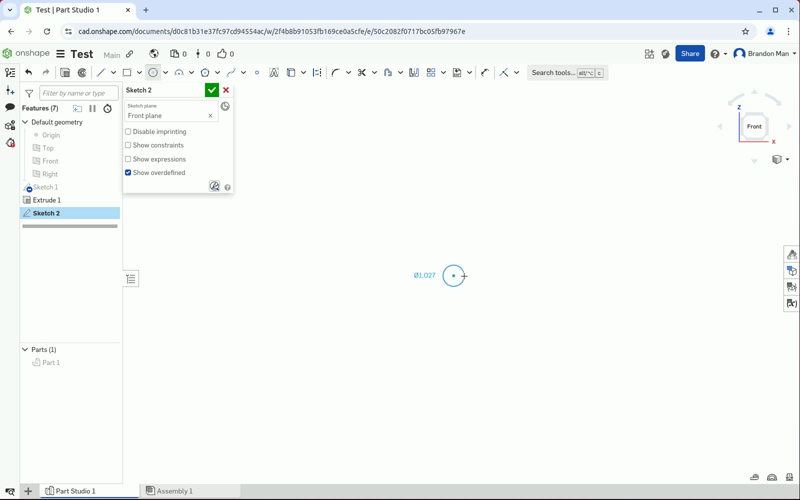
scroll(6)
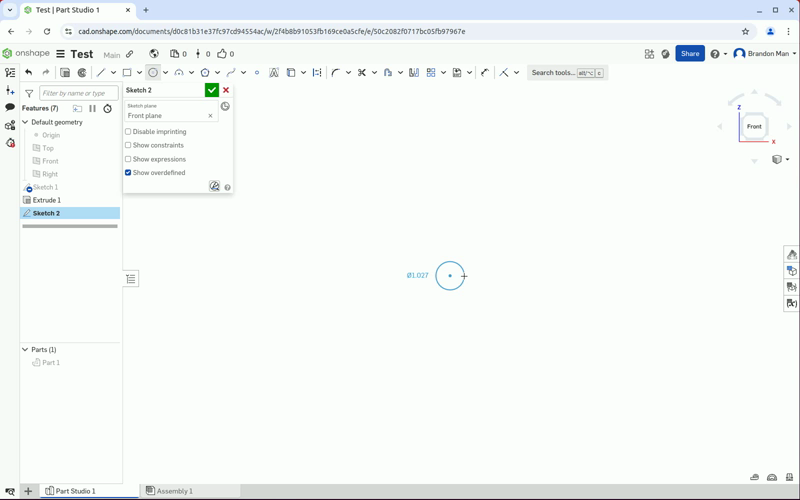
scroll(6)
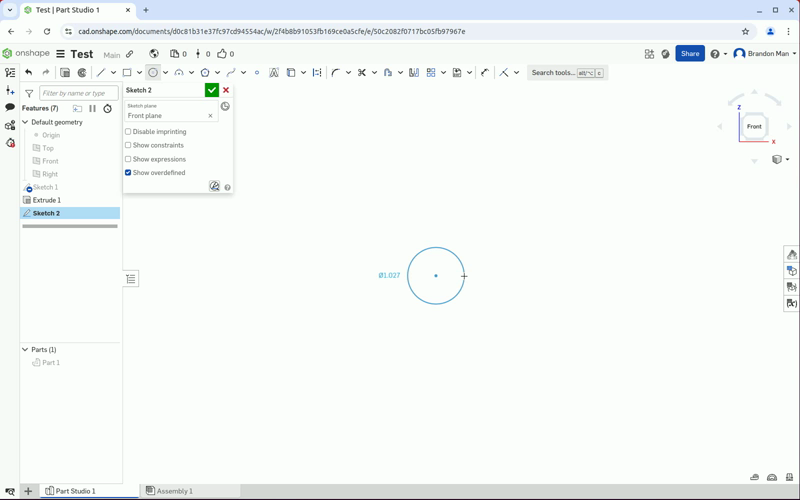
click(464, 275)
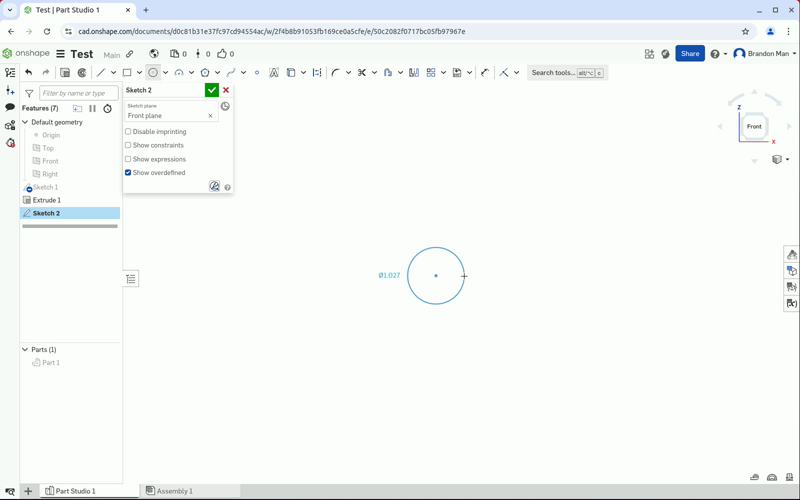
scroll(-6)
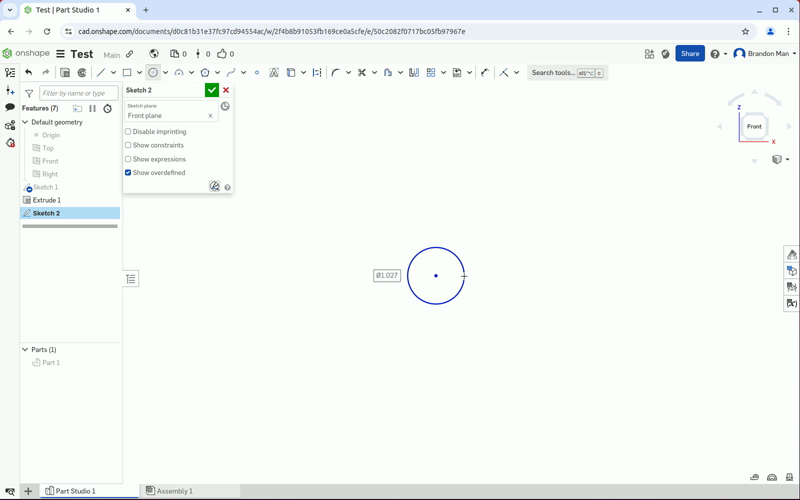
scroll(-6)
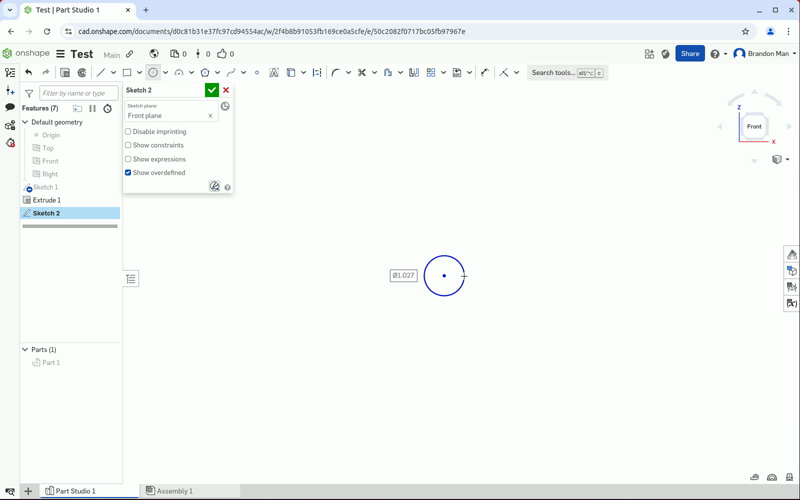
scroll(-6)
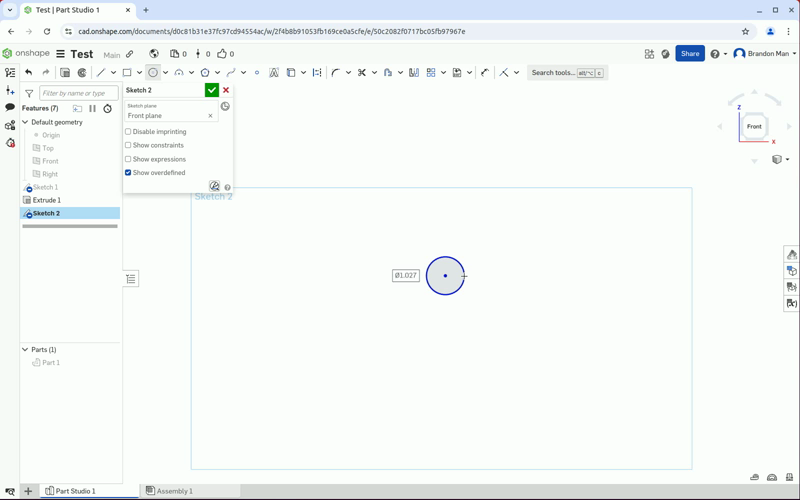
scroll(-6)
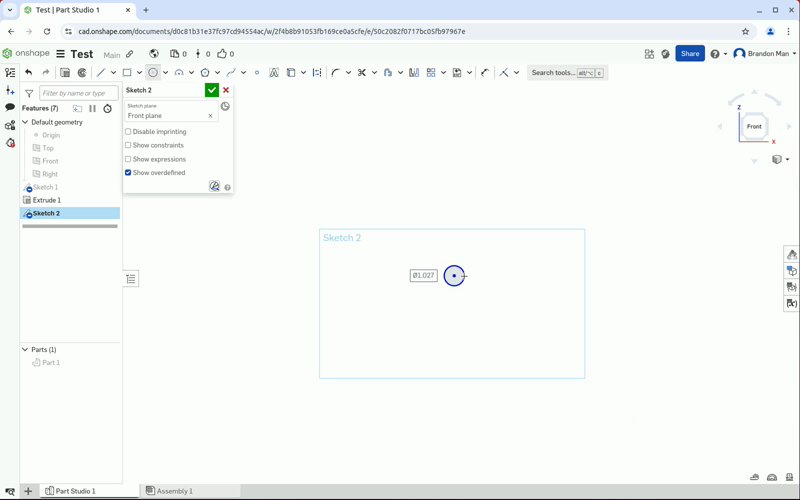
scroll(-6)
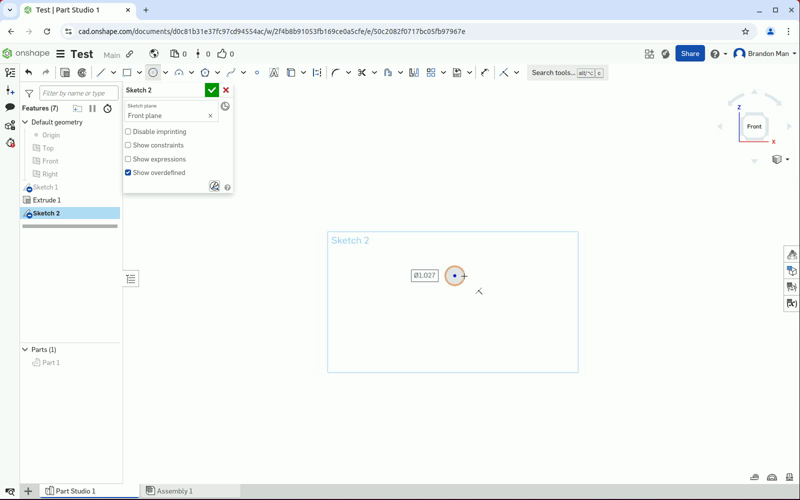
scroll(-6)
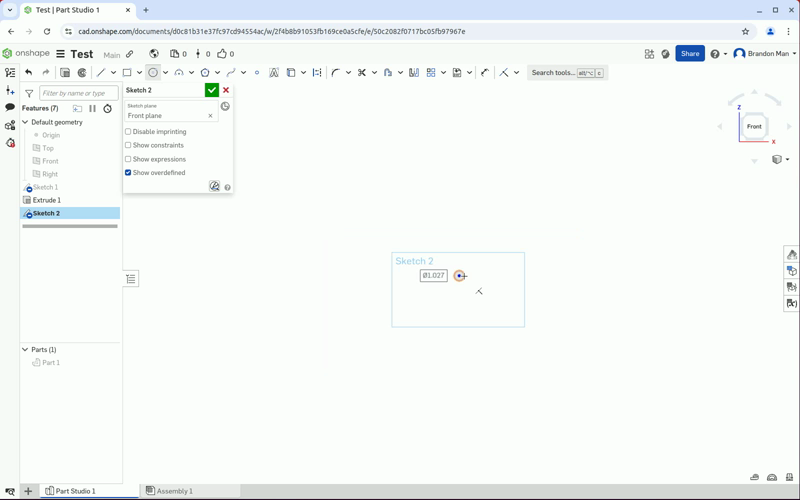
scroll(-6)
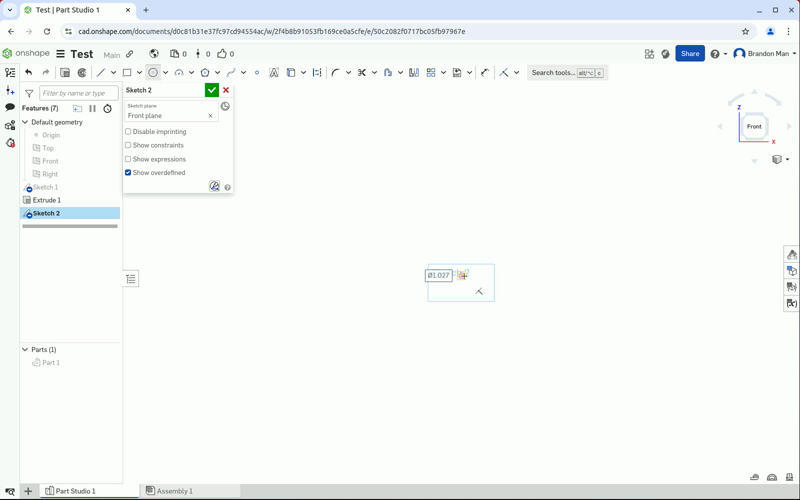
key(esc)
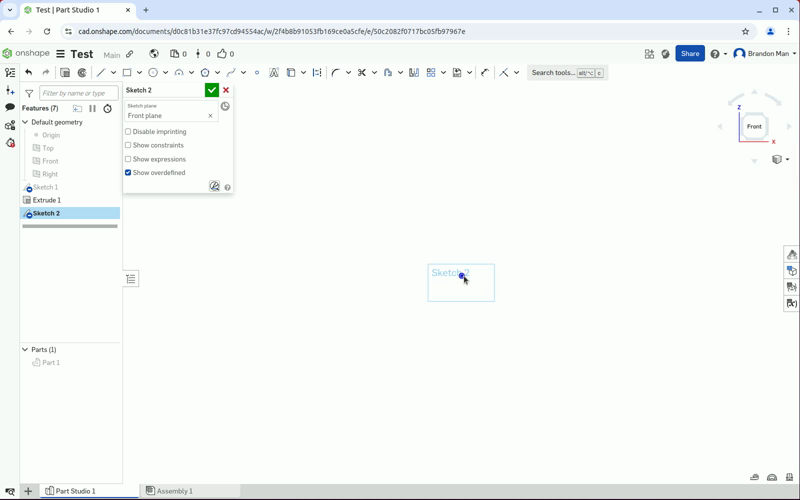
mouse_move(462, 274)
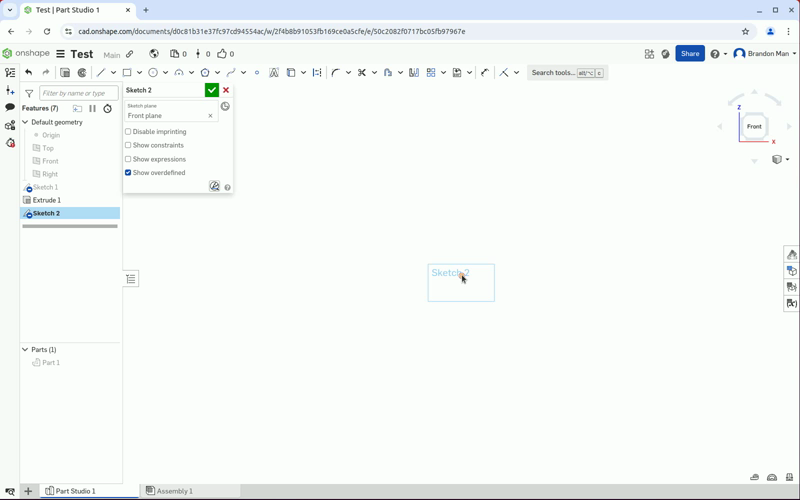
scroll(6)
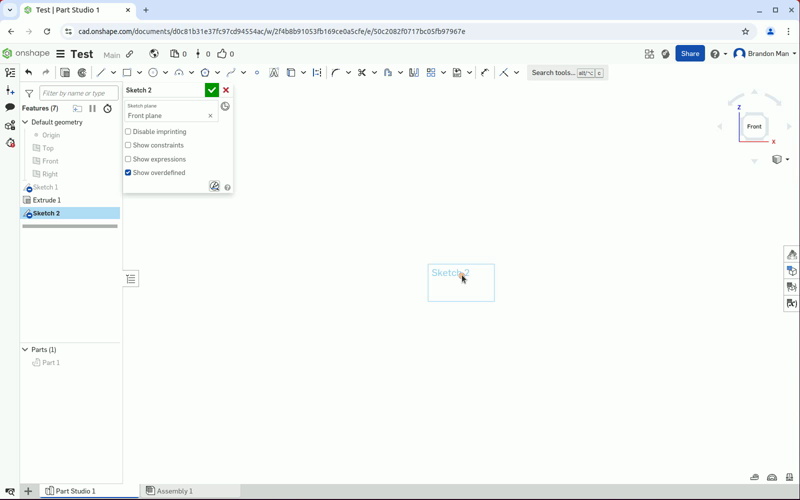
scroll(6)
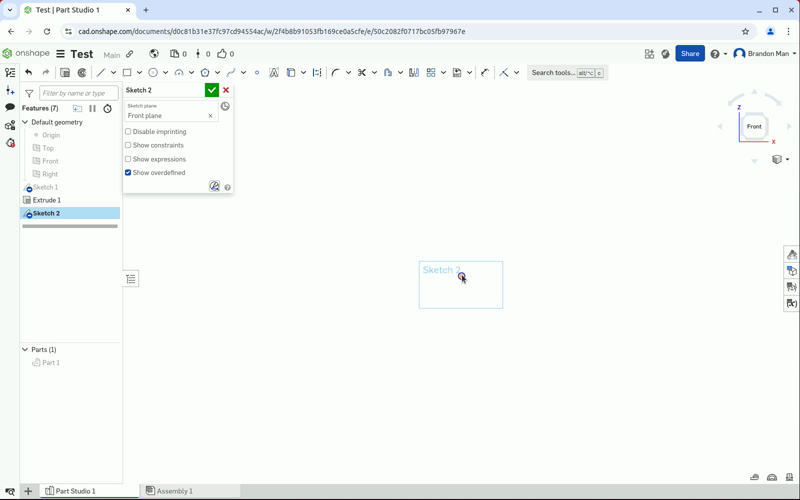
scroll(6)
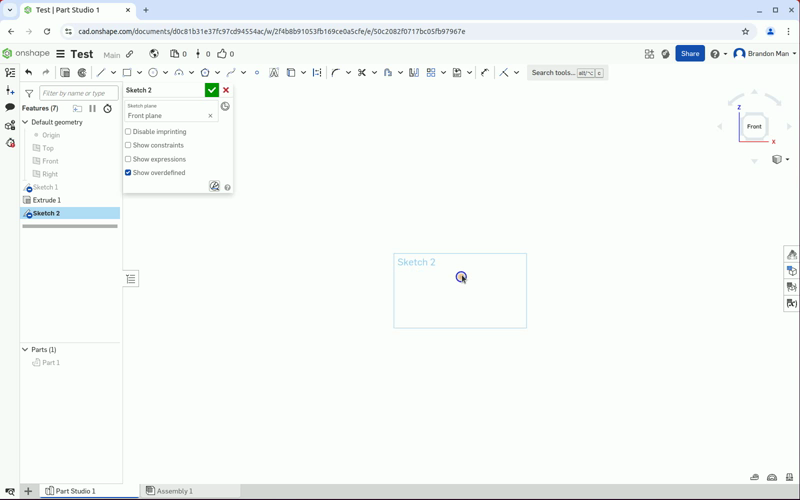
scroll(6)
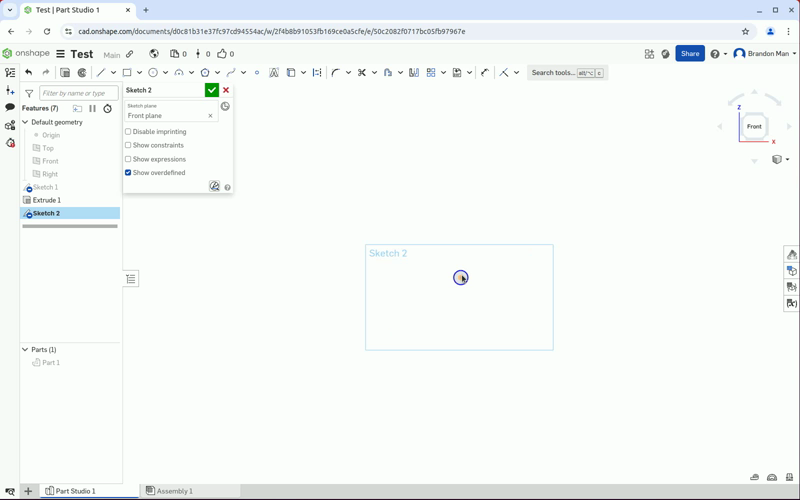
scroll(6)
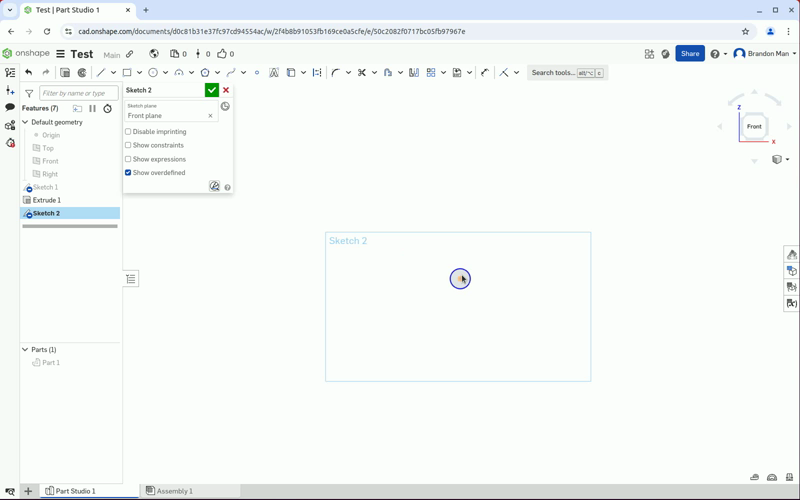
scroll(6)
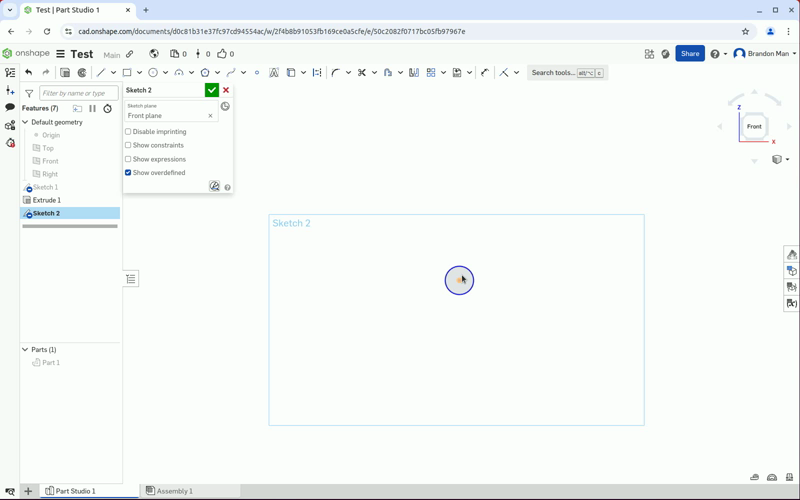
scroll(6)
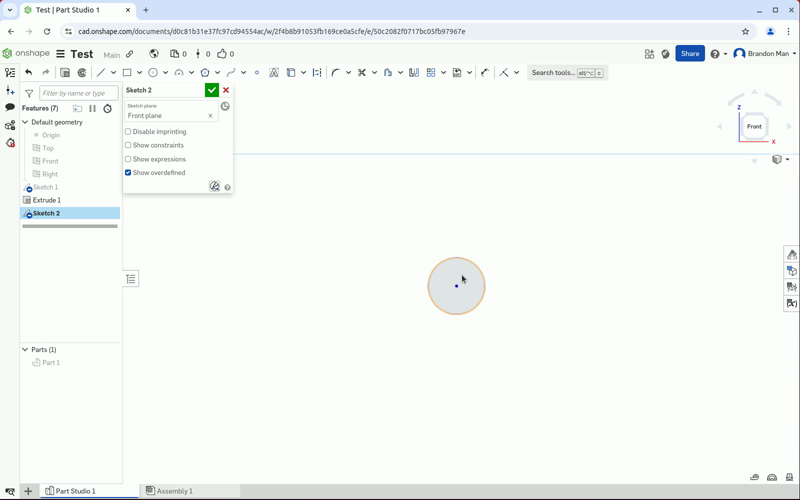
click(462, 274)
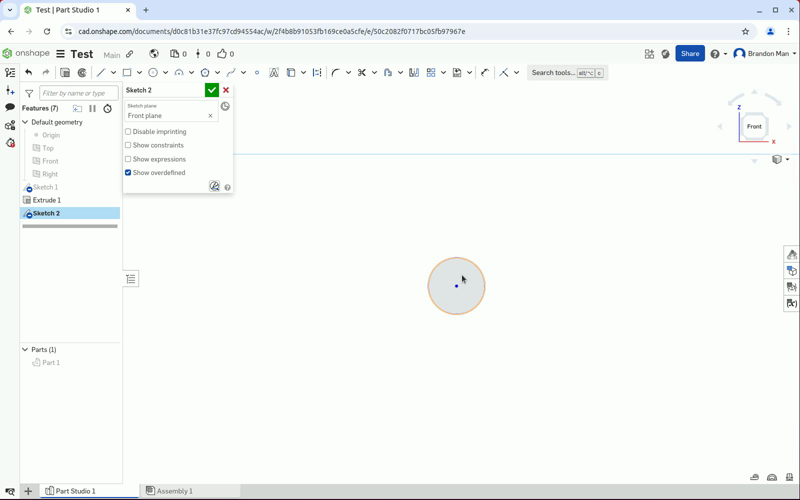
scroll(-6)
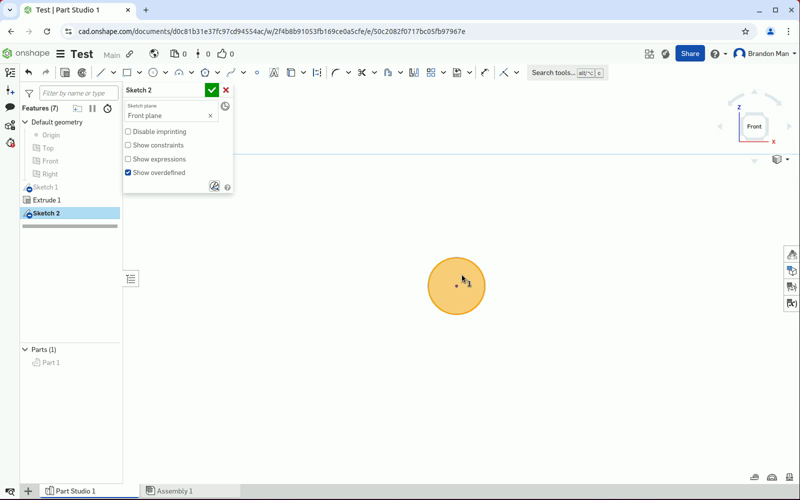
scroll(-6)
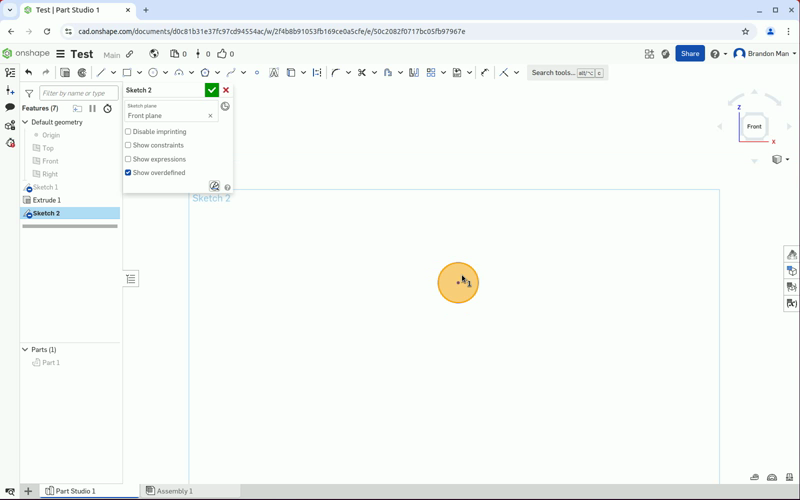
scroll(-6)
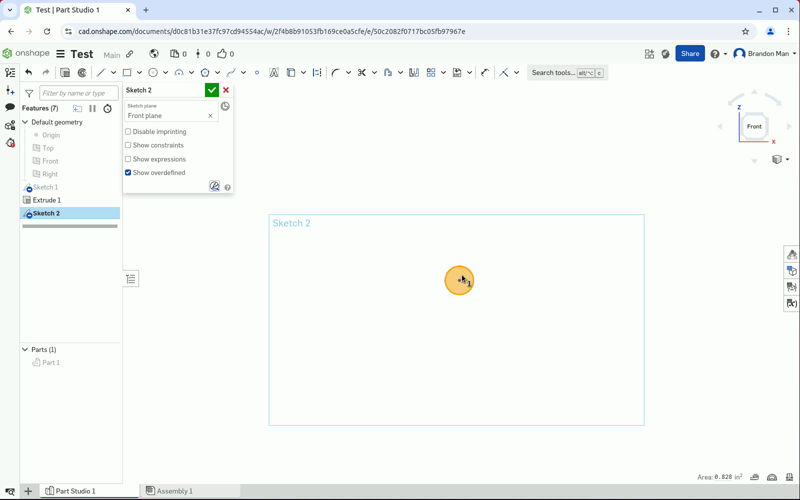
scroll(-6)
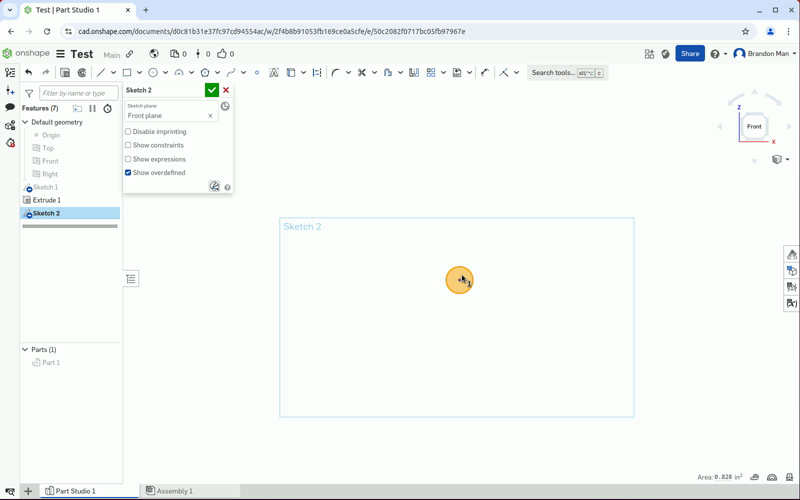
scroll(-6)
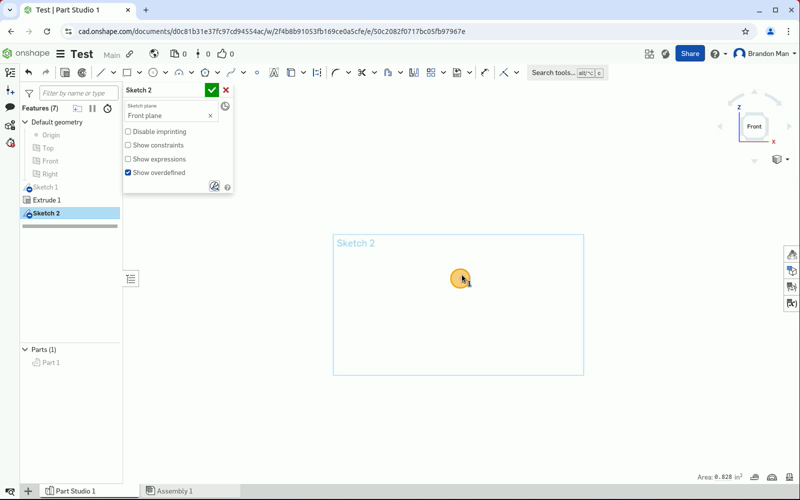
scroll(-6)
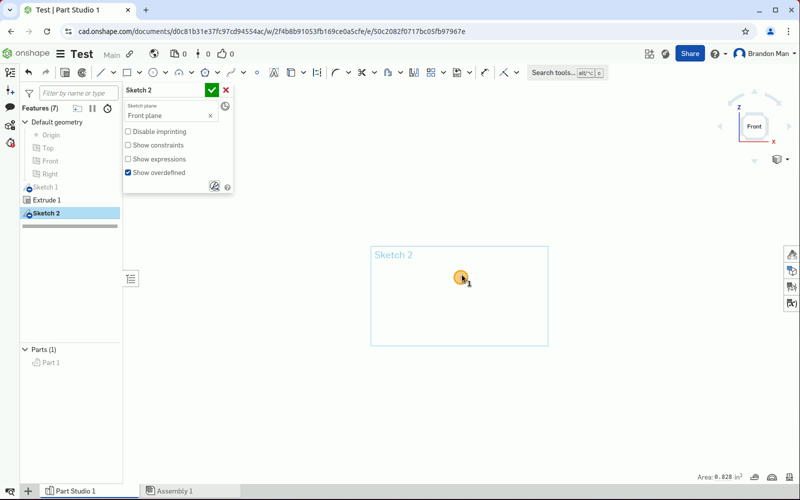
scroll(-6)
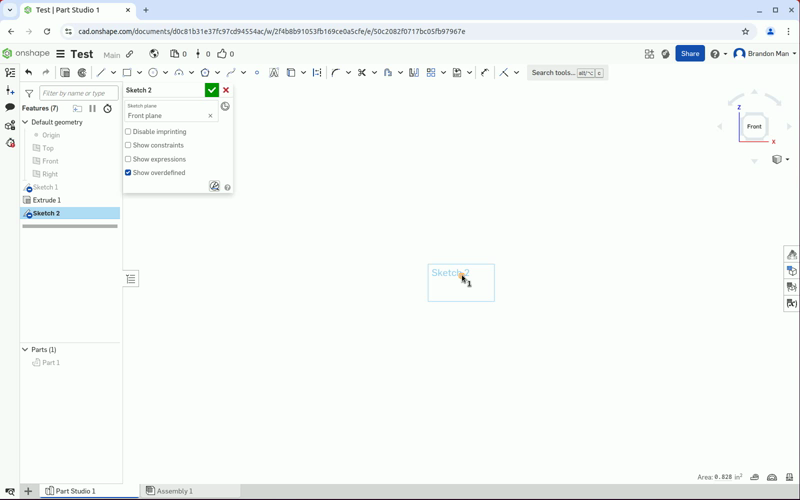
mouse_move(73, 352)
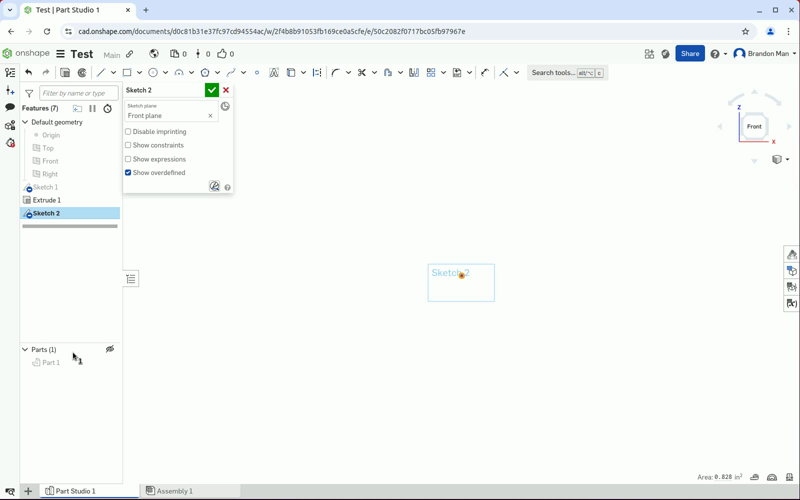
key(shift+y)
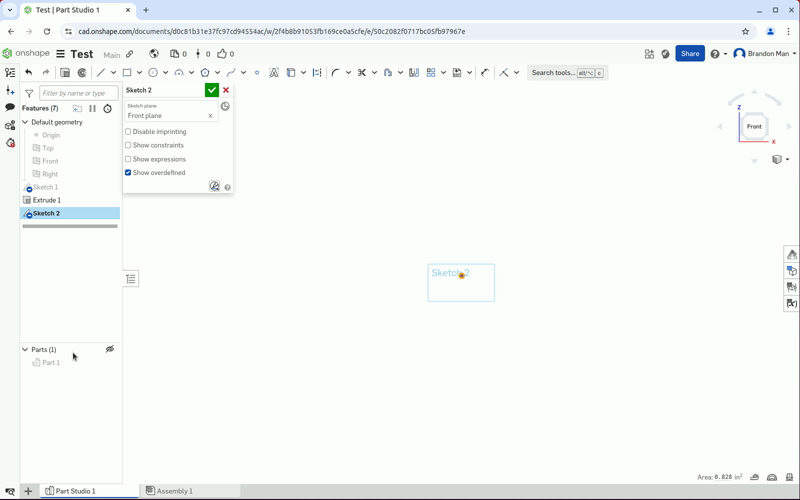
key(shift+e)
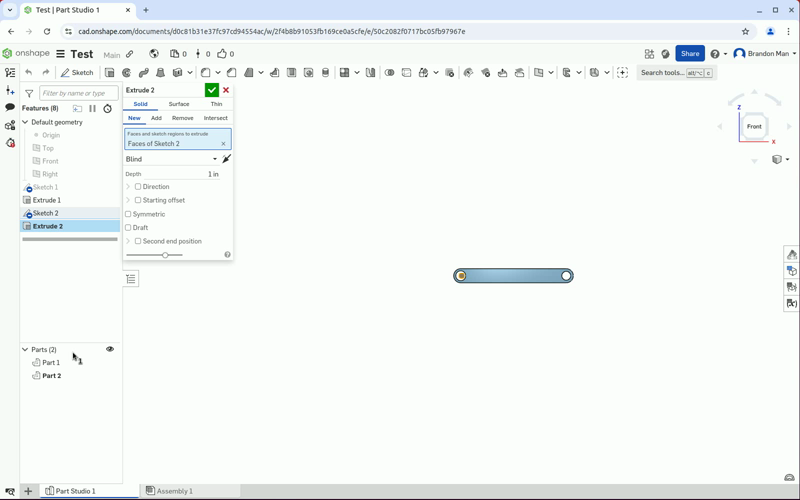
mouse_move(143, 106)
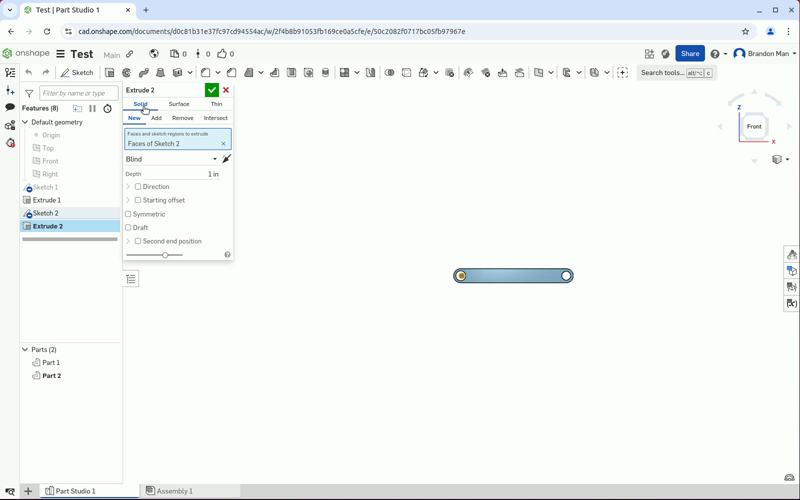
click(143, 106)
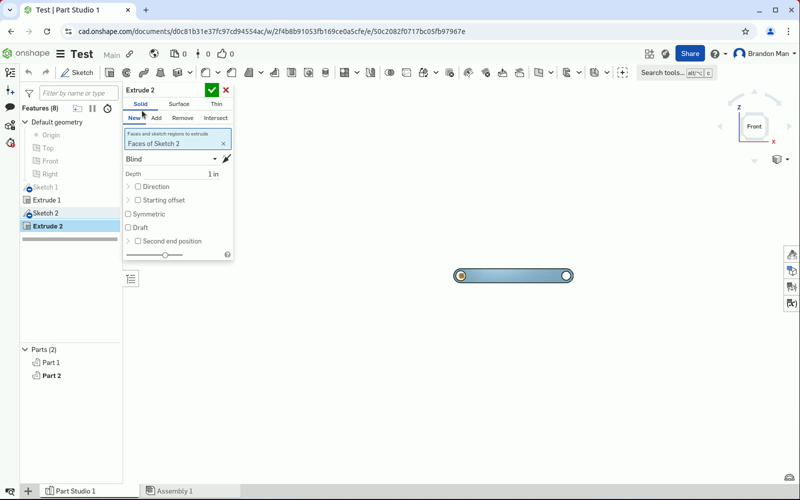
mouse_move(137, 120)
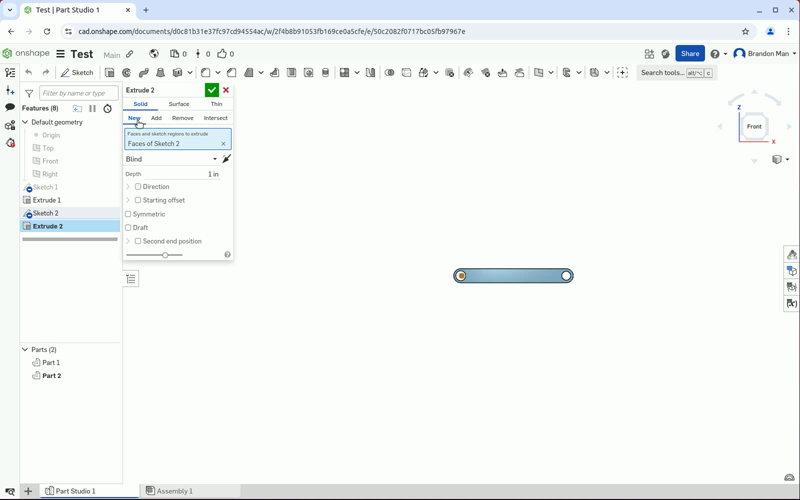
click(137, 120)
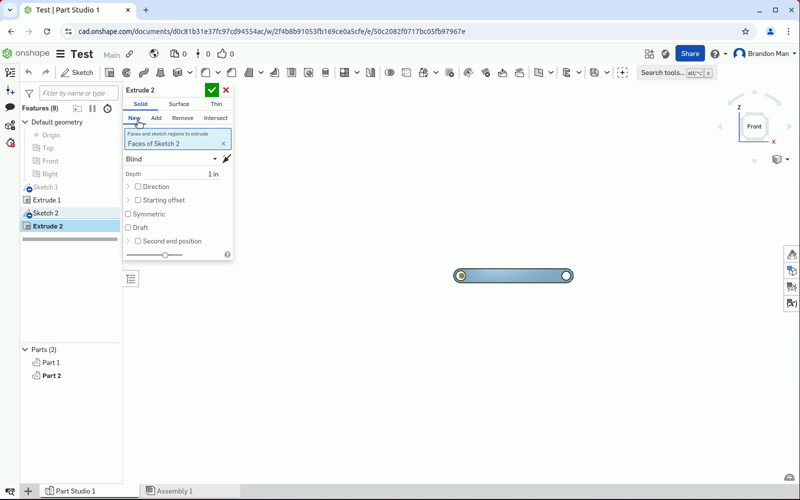
key(tab, 4)
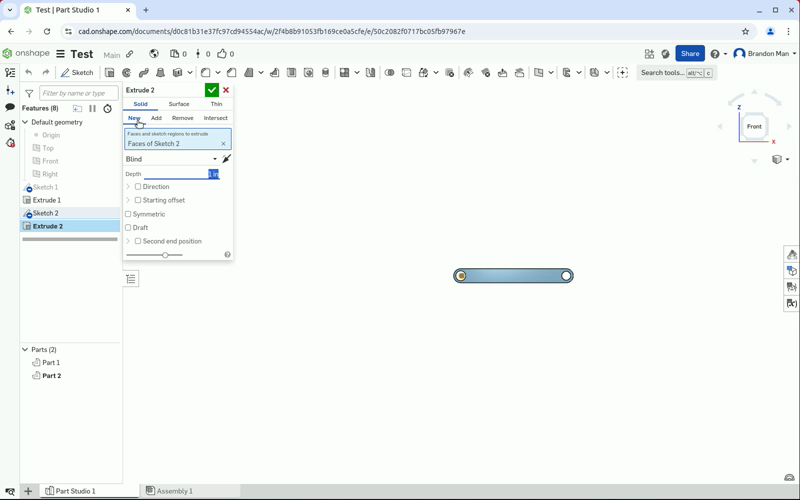
text(1.685)
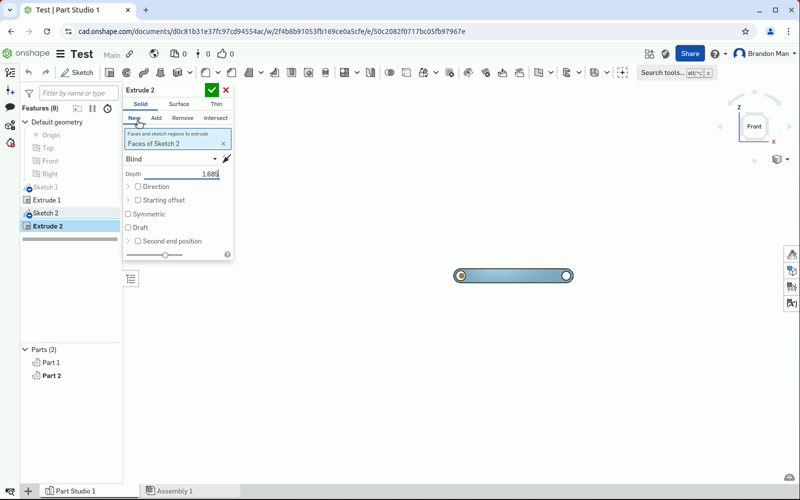
key(enter)
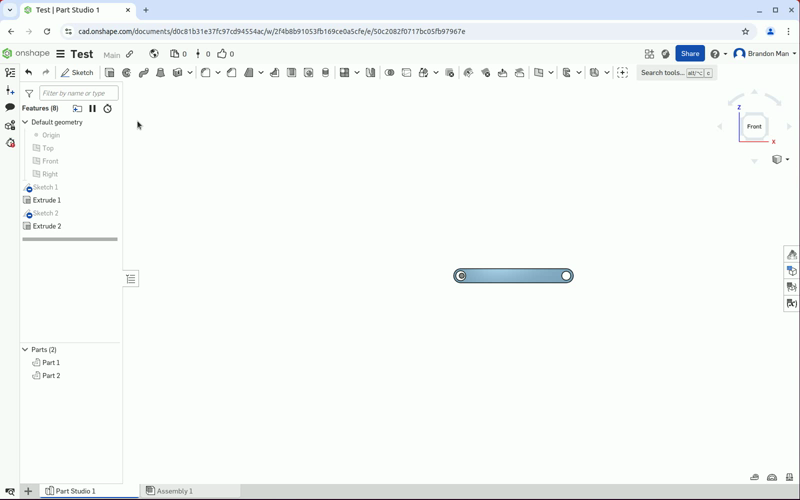
key(shift+h)
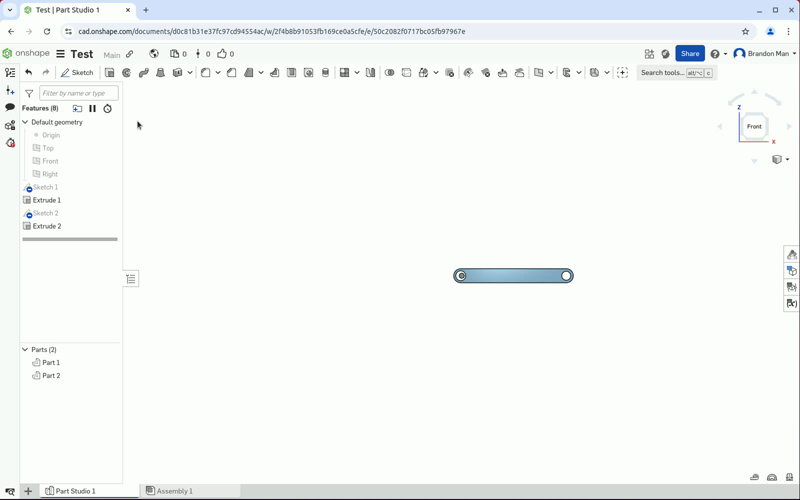
key(shift+h)
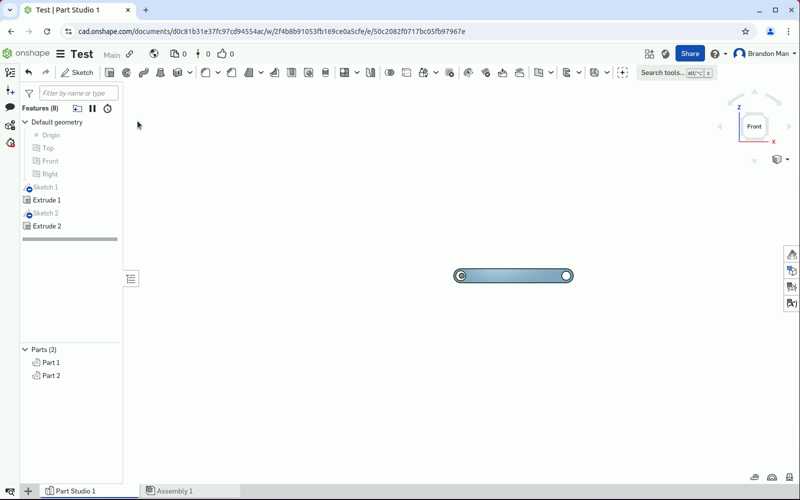
mouse_move(73, 189)
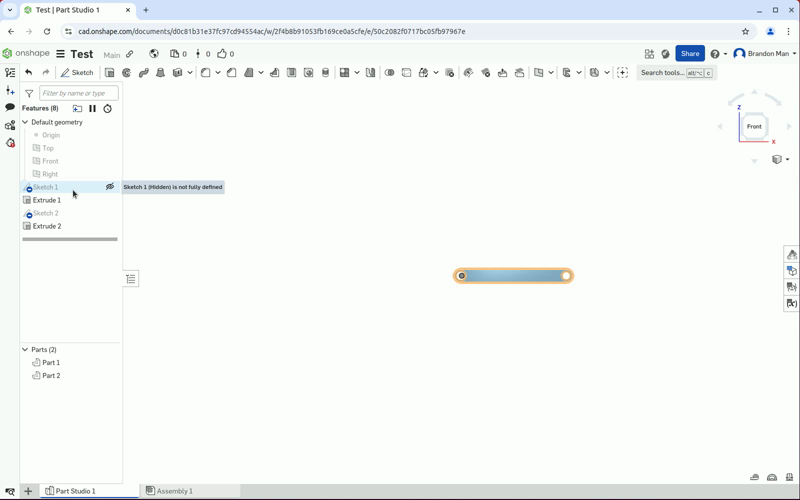
click(73, 189)
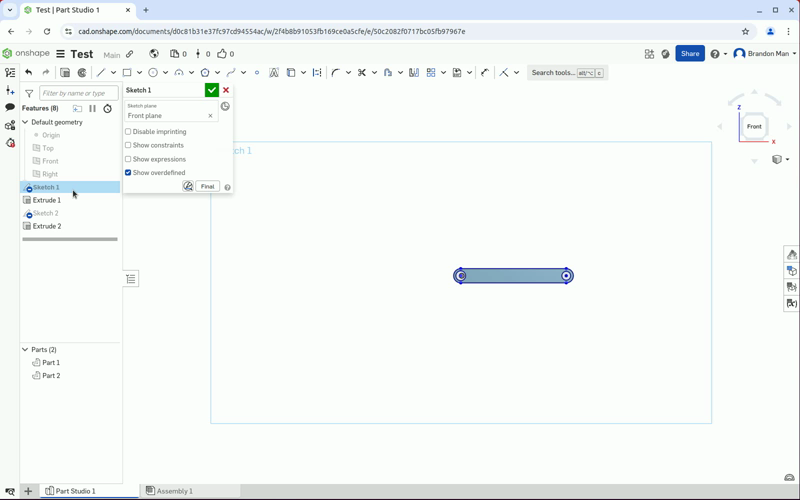
mouse_move(229, 92)
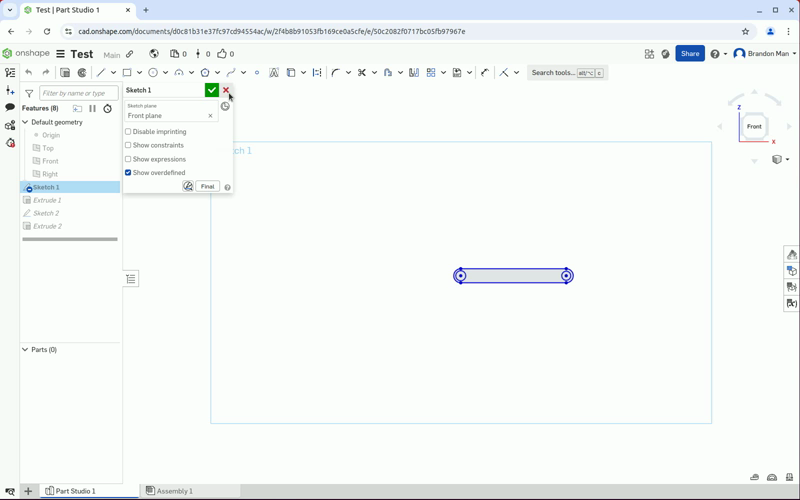
click(229, 92)
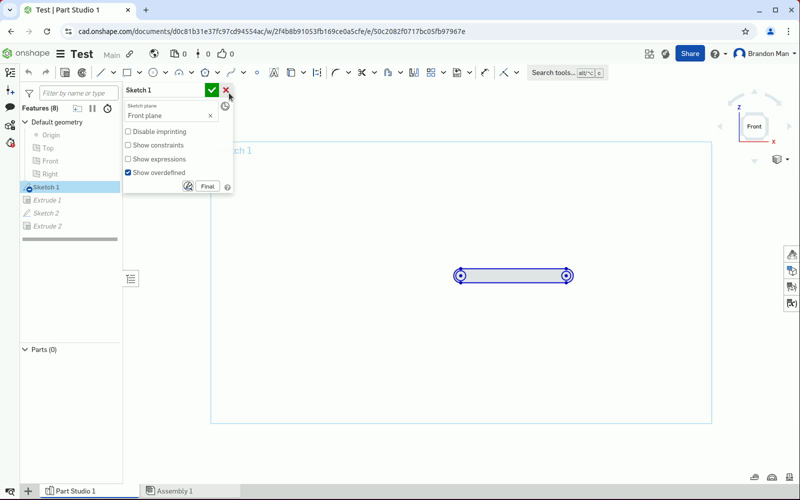
key(shift+s)
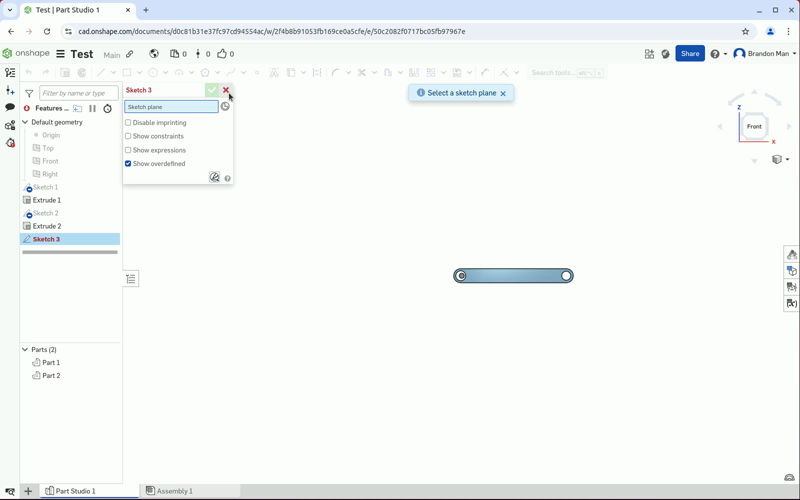
mouse_move(73, 163)
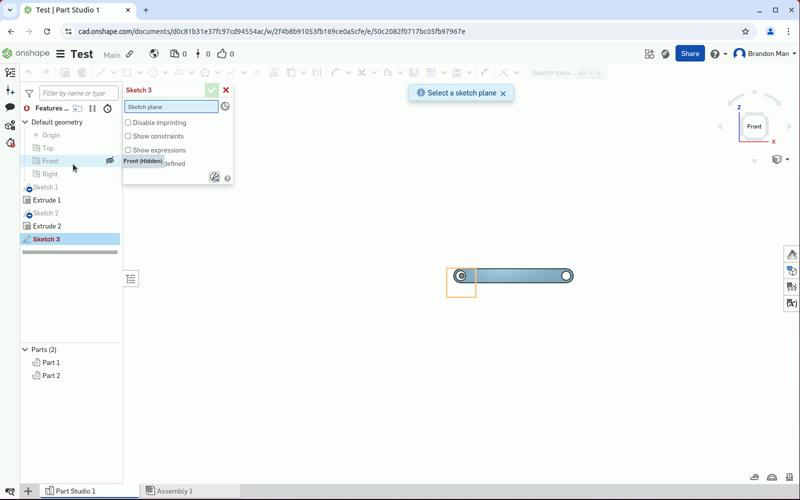
click(73, 163)
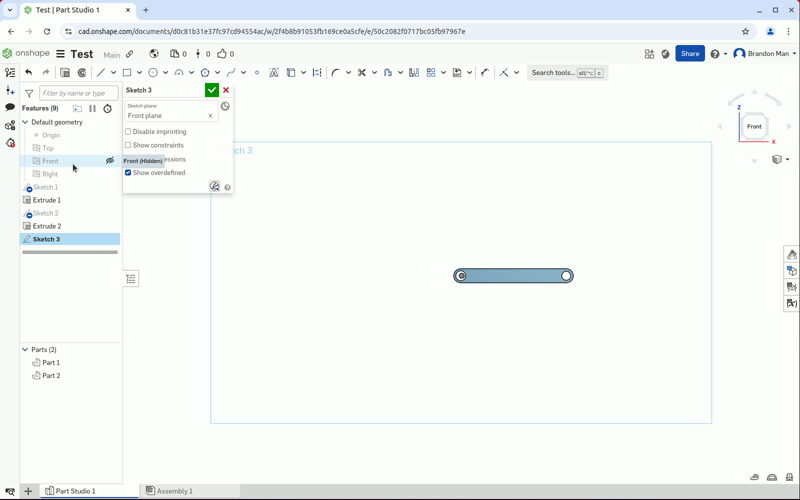
mouse_move(73, 352)
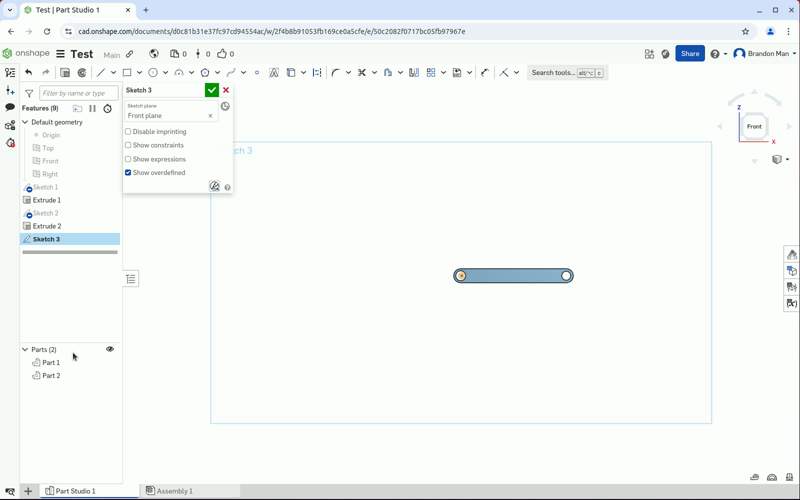
key(y)
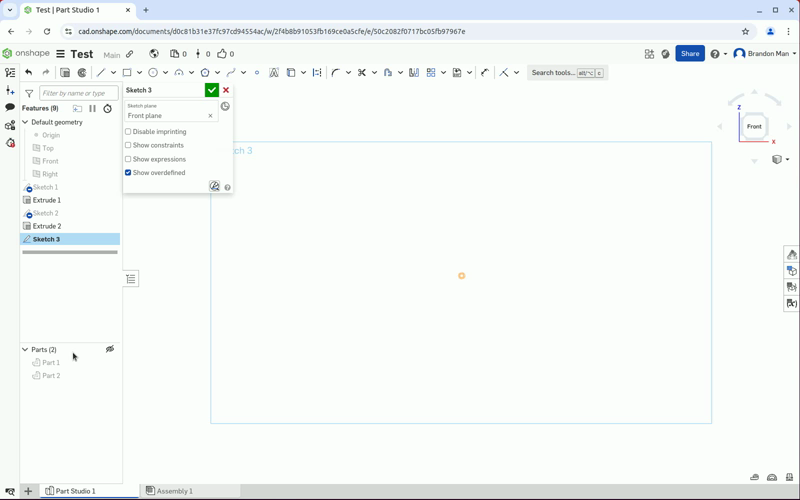
key(c)
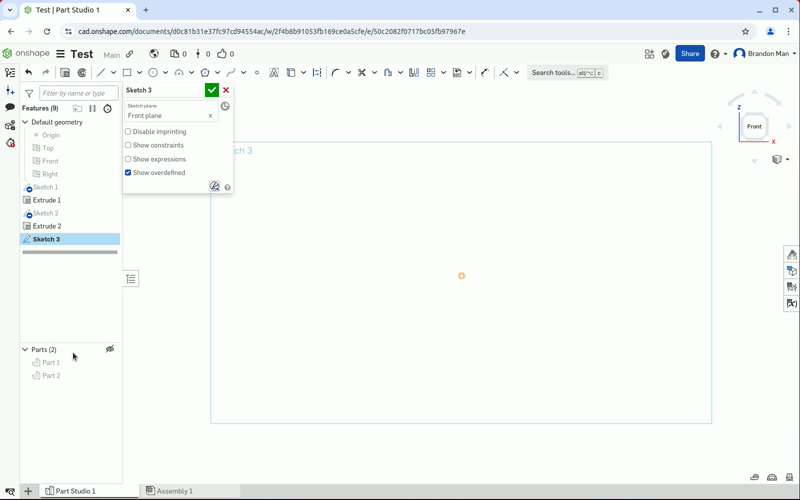
key_down(shift)
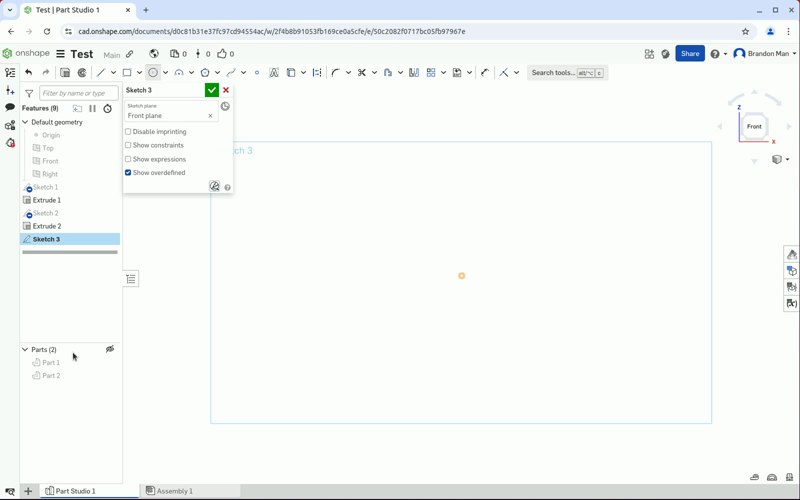
mouse_move(567, 275)
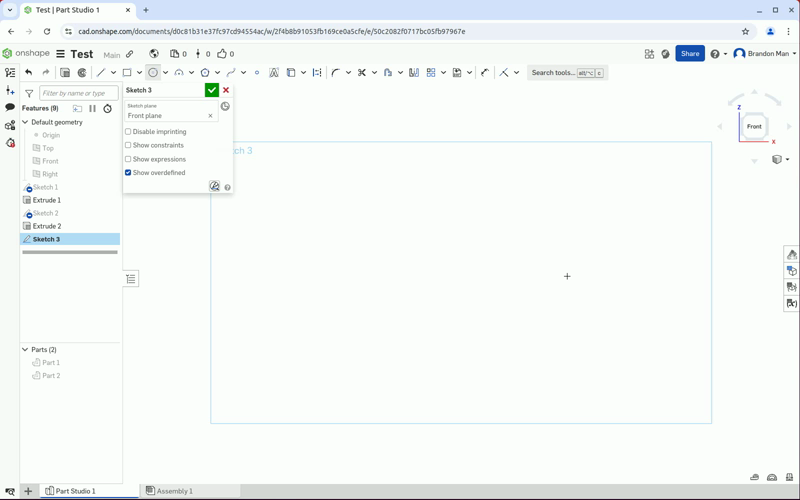
click(567, 275)
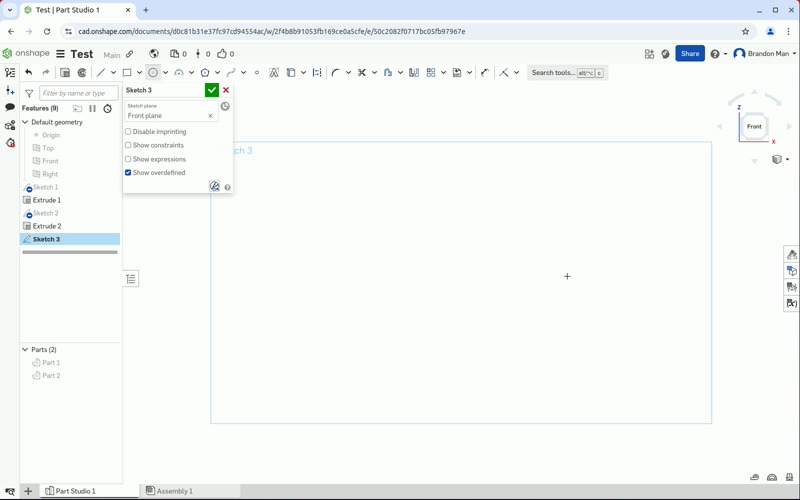
key_up(shift)
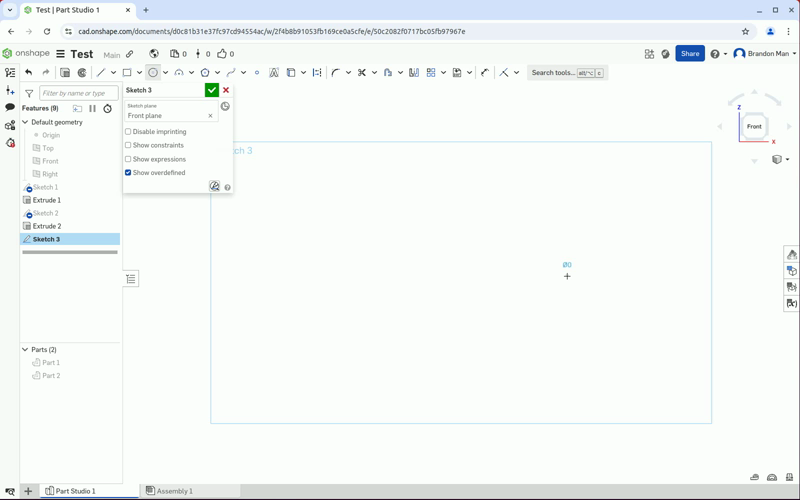
mouse_move(569, 275)
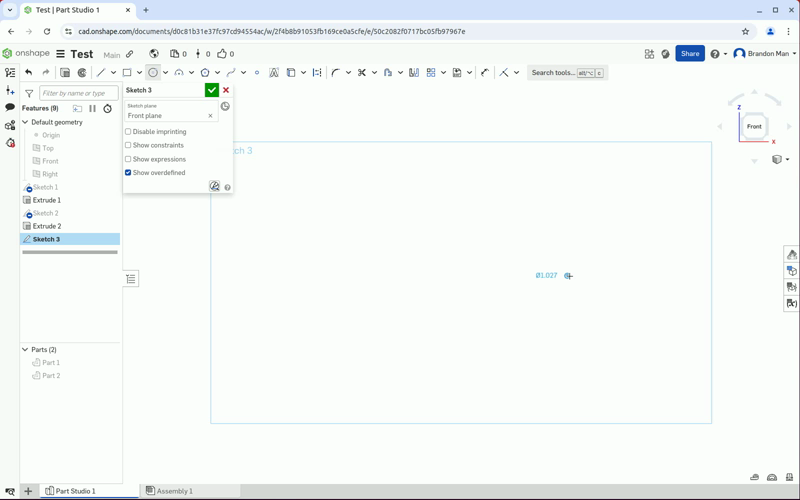
scroll(6)
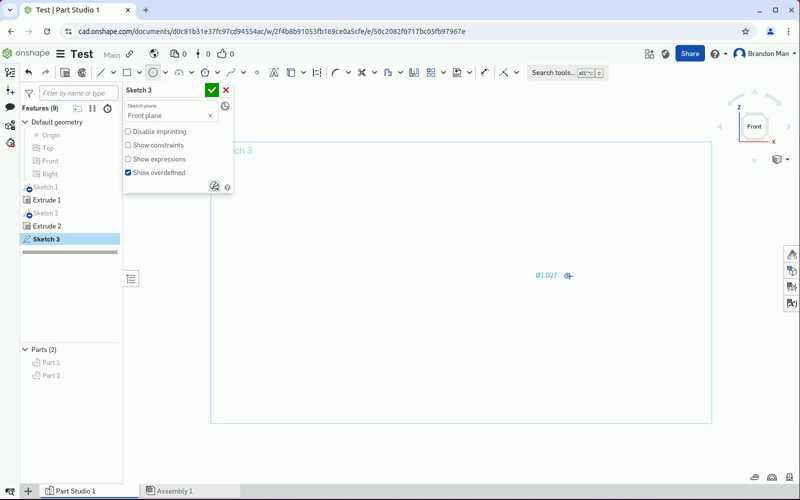
scroll(6)
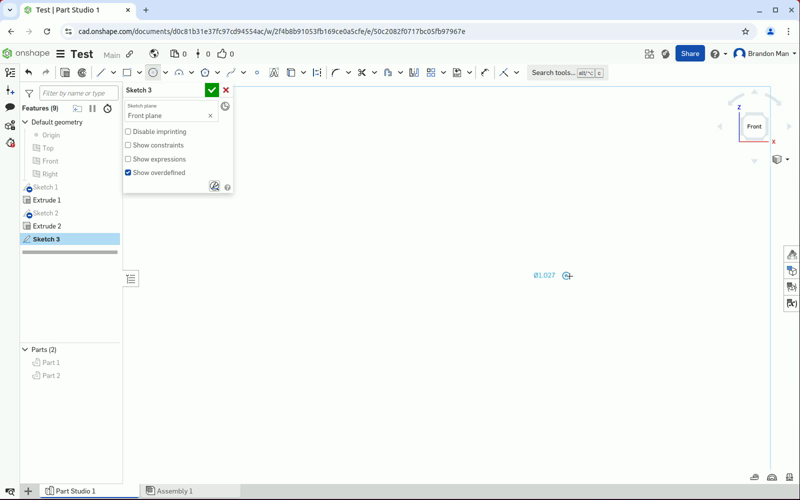
scroll(6)
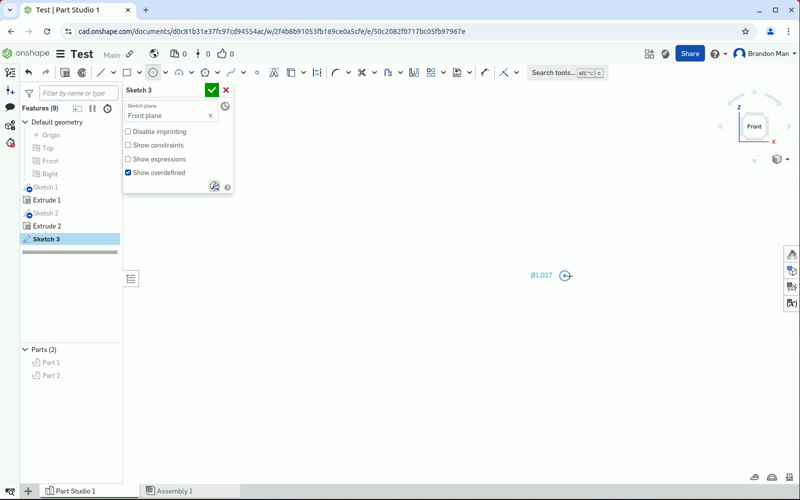
scroll(6)
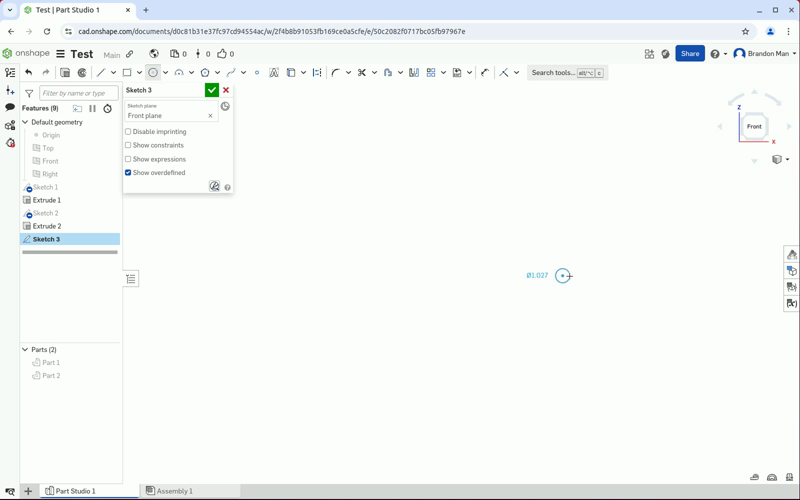
scroll(6)
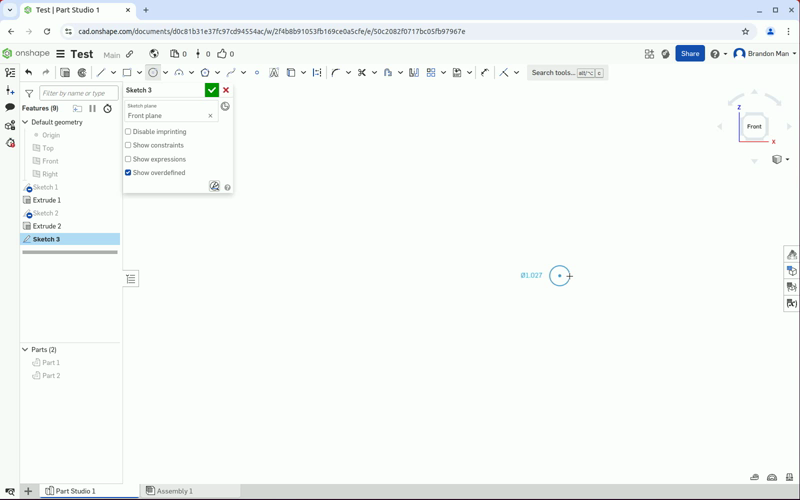
scroll(6)
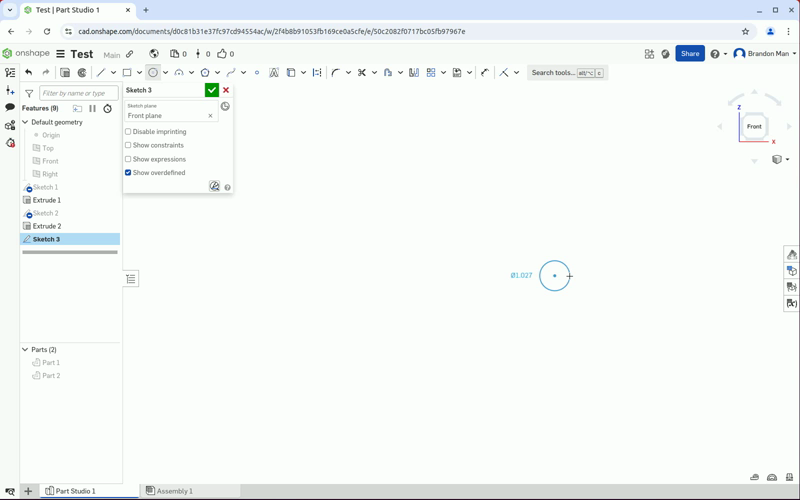
scroll(6)
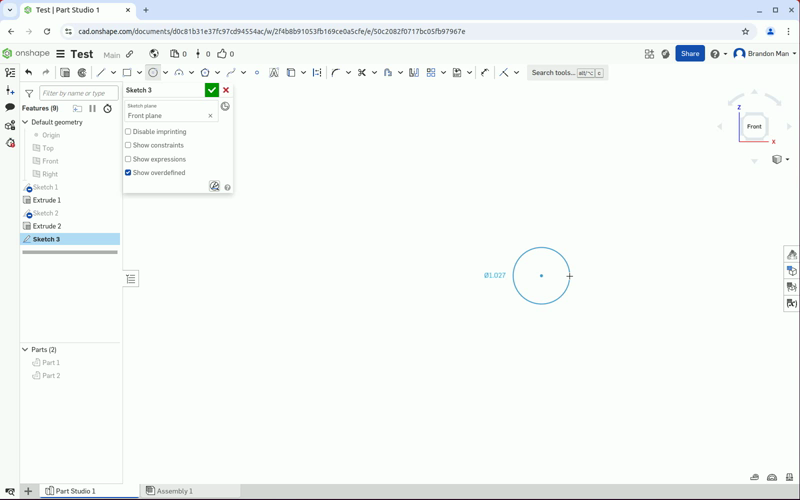
click(569, 275)
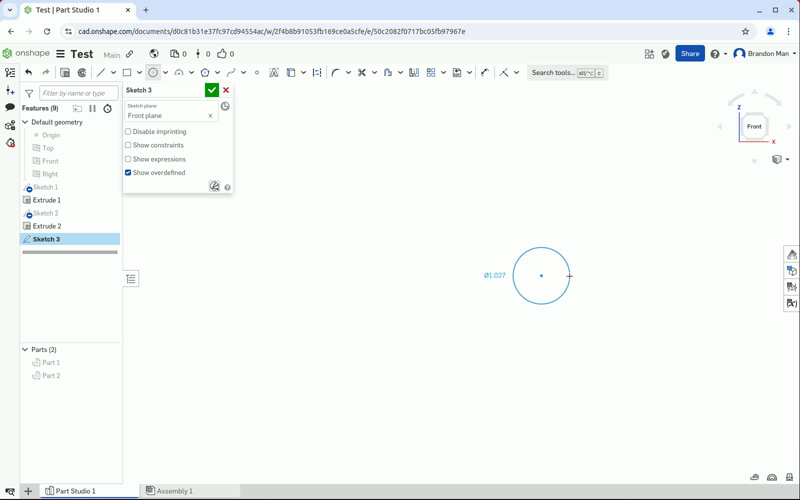
scroll(-6)
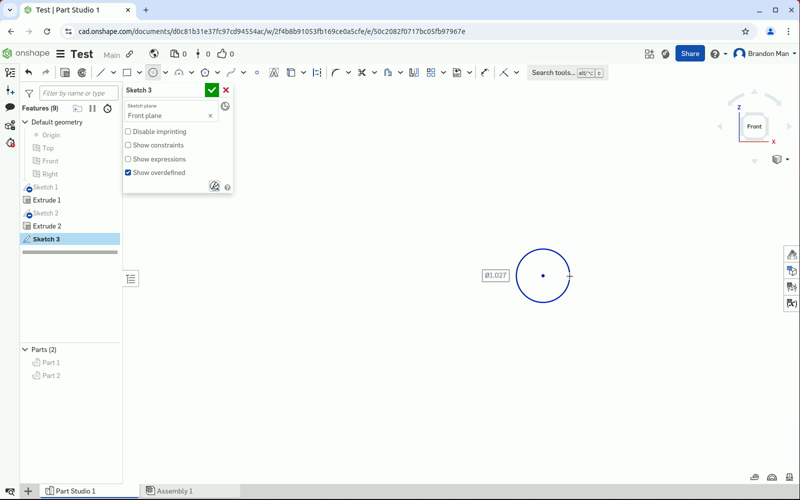
scroll(-6)
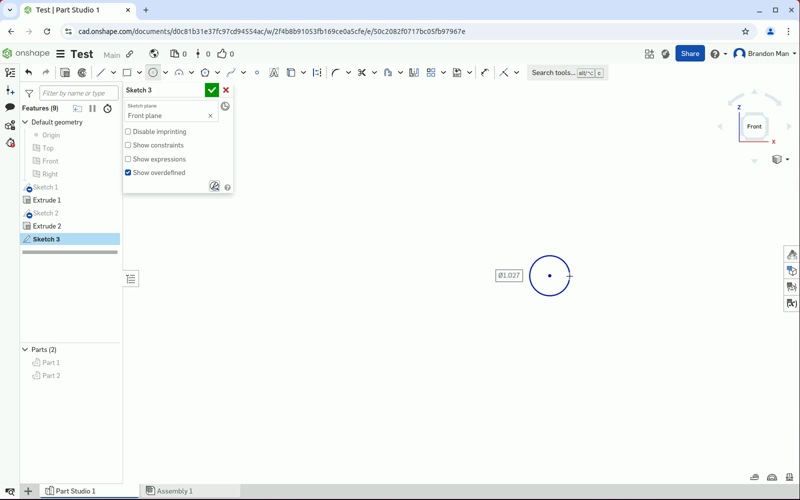
scroll(-6)
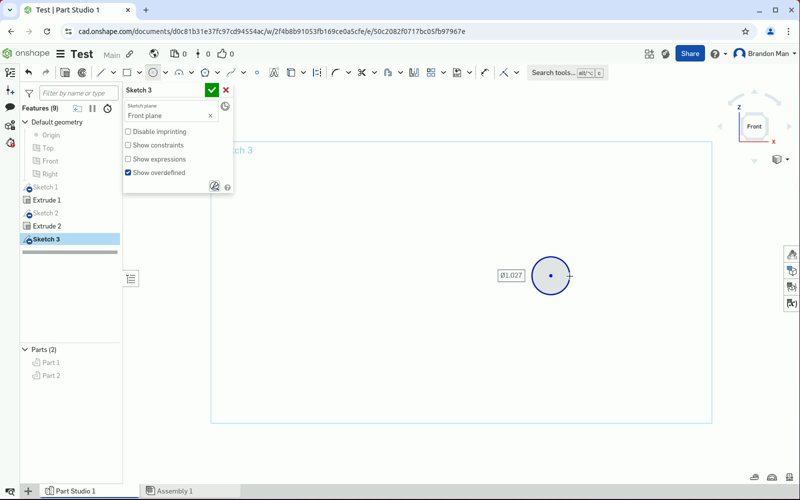
scroll(-6)
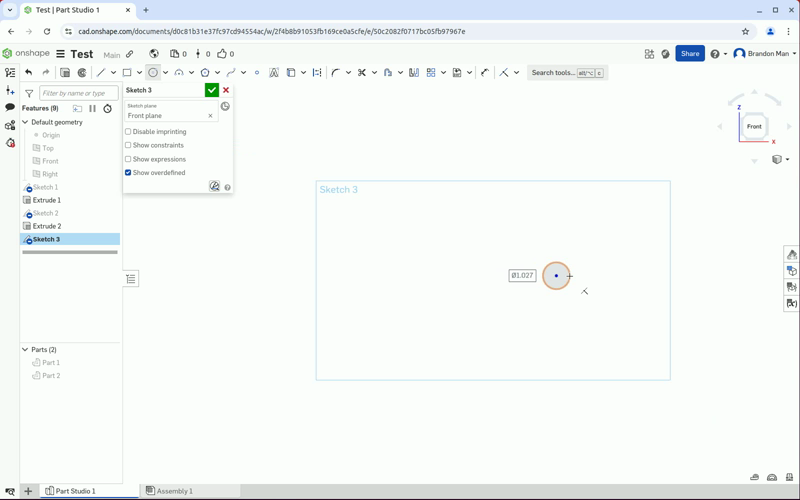
scroll(-6)
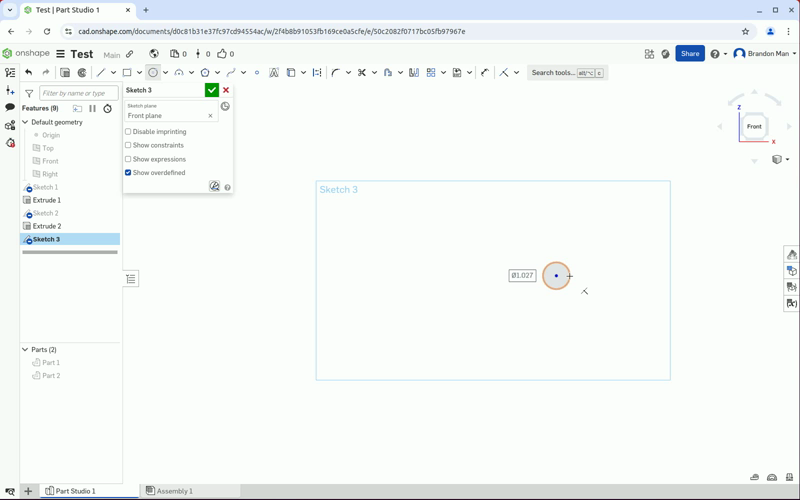
scroll(-6)
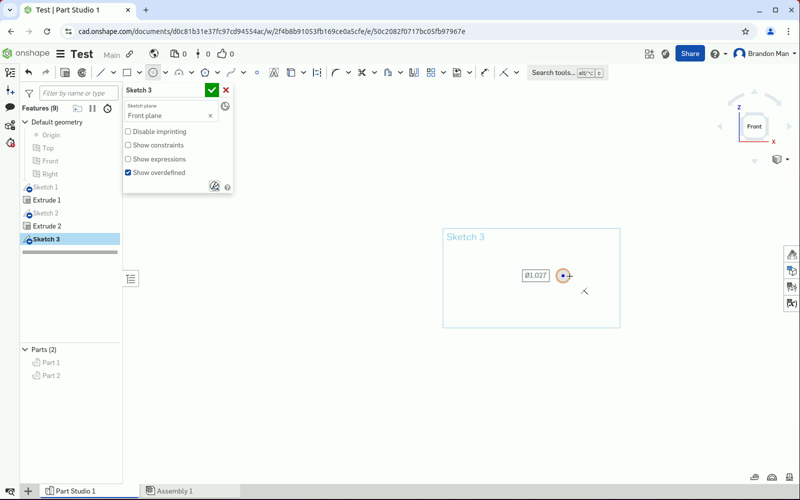
scroll(-6)
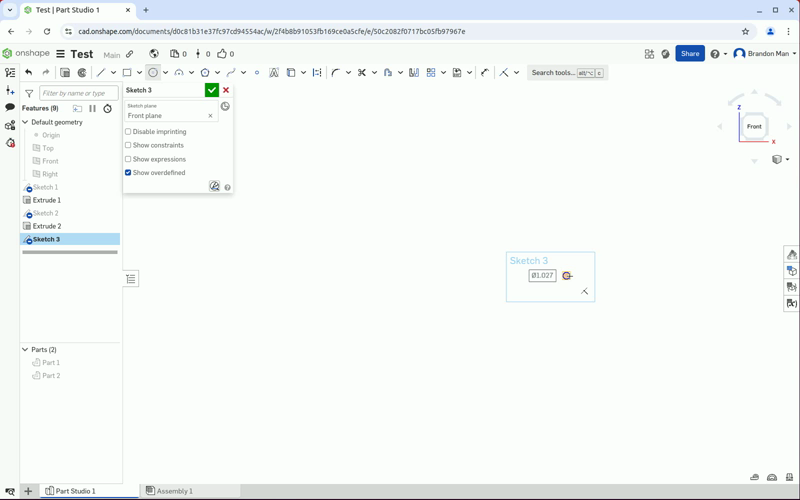
key(esc)
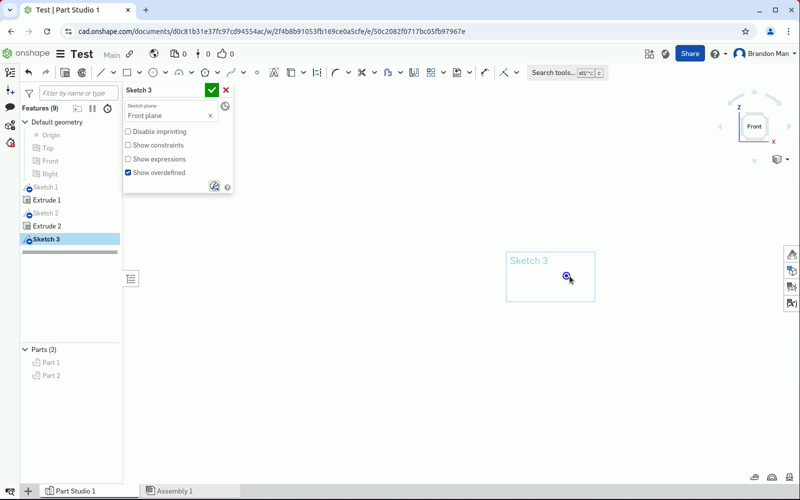
mouse_move(568, 276)
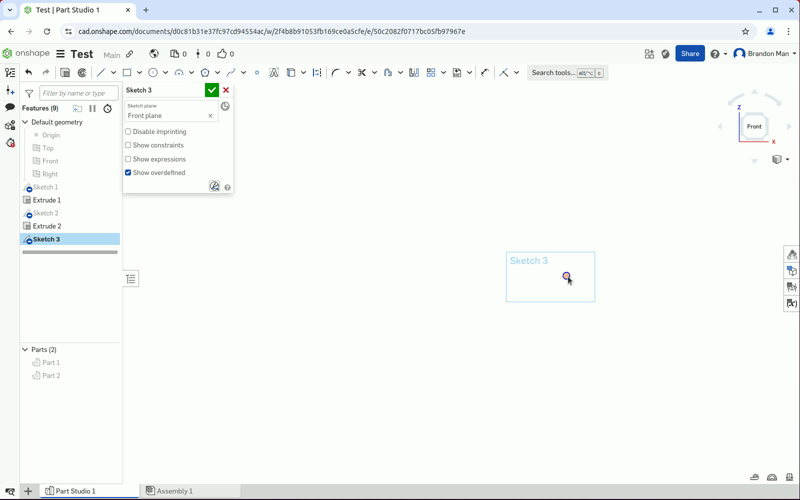
scroll(6)
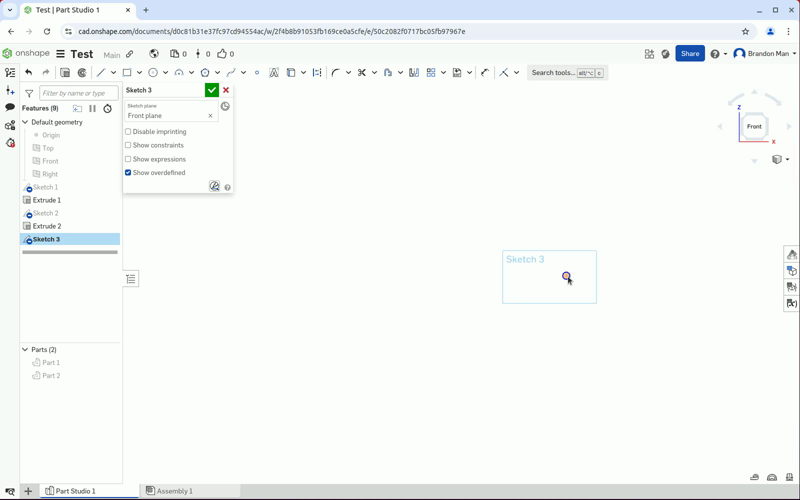
scroll(6)
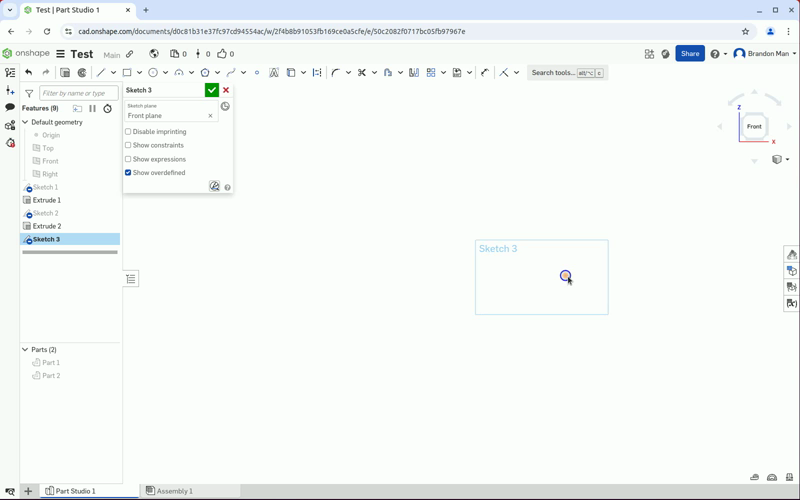
scroll(6)
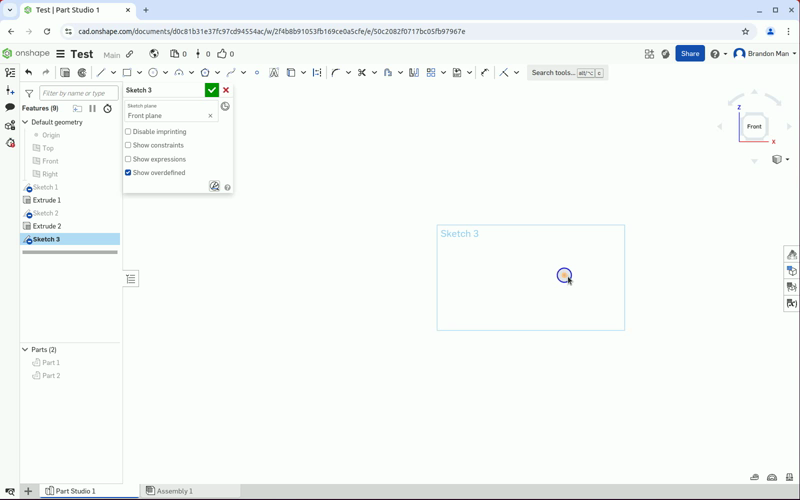
scroll(6)
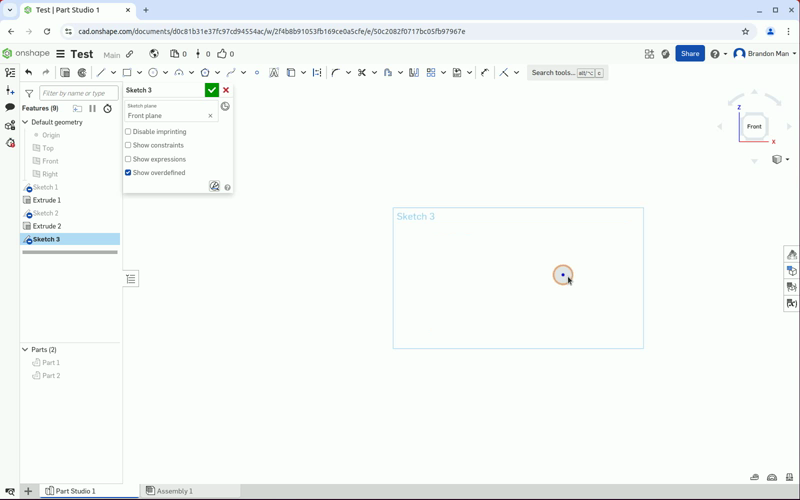
scroll(6)
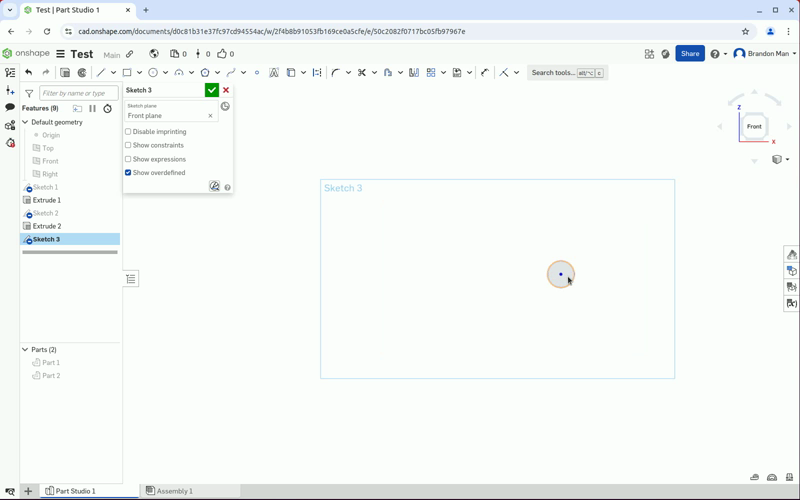
scroll(6)
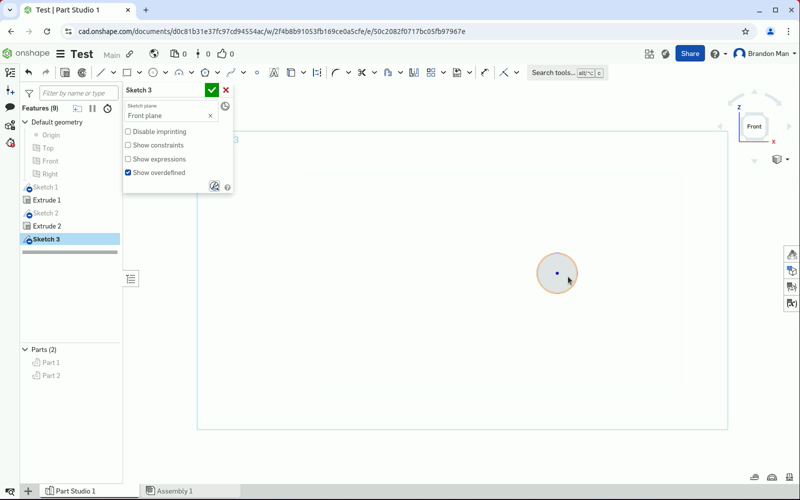
scroll(6)
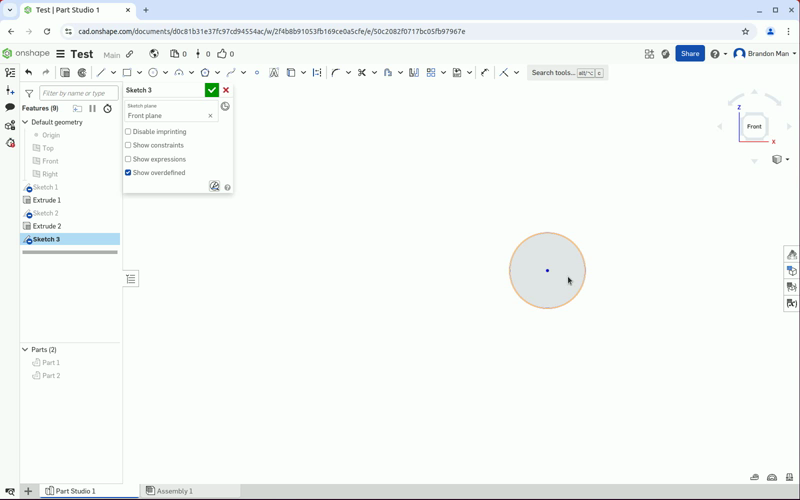
click(568, 276)
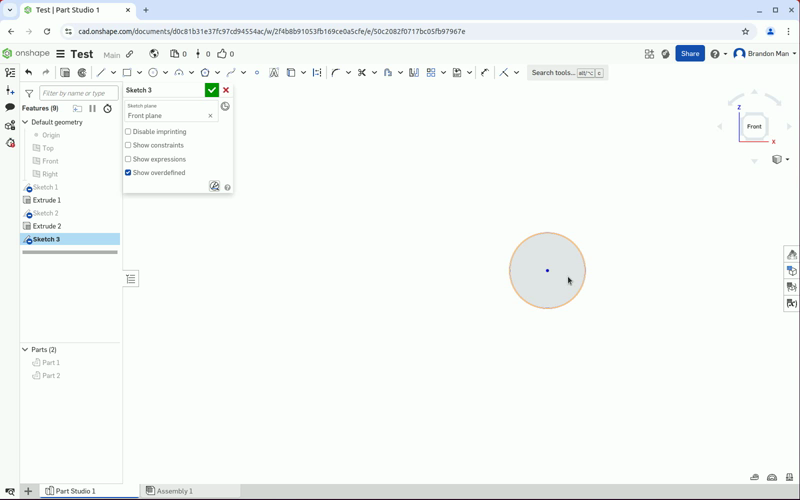
scroll(-6)
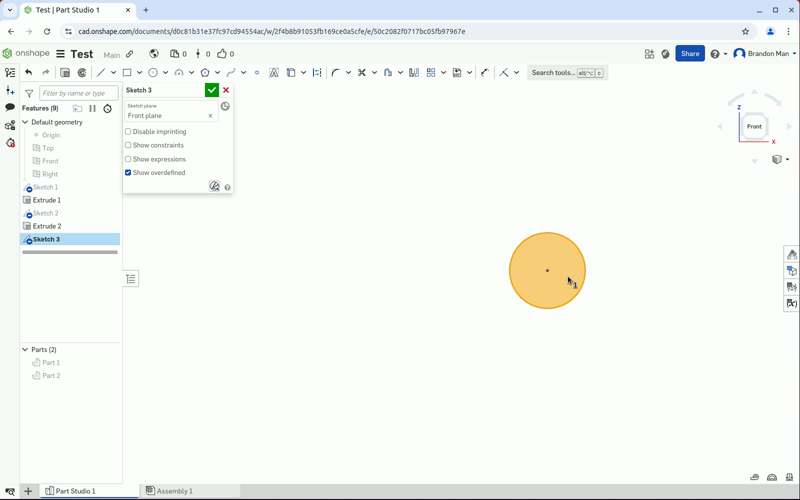
scroll(-6)
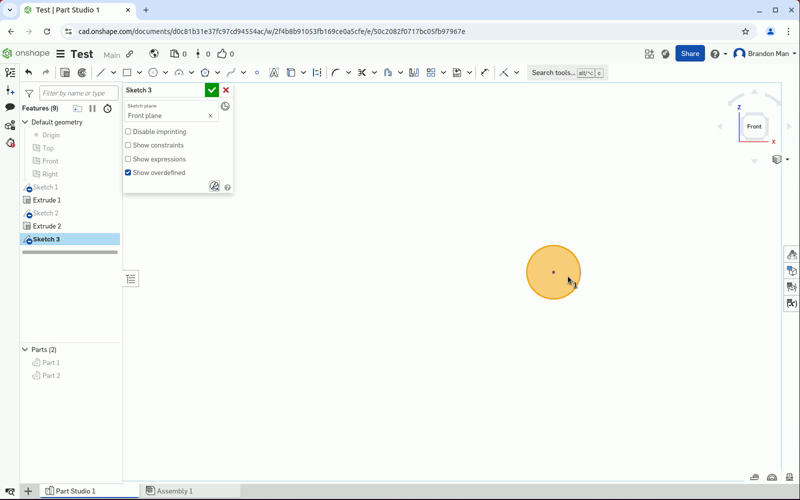
scroll(-6)
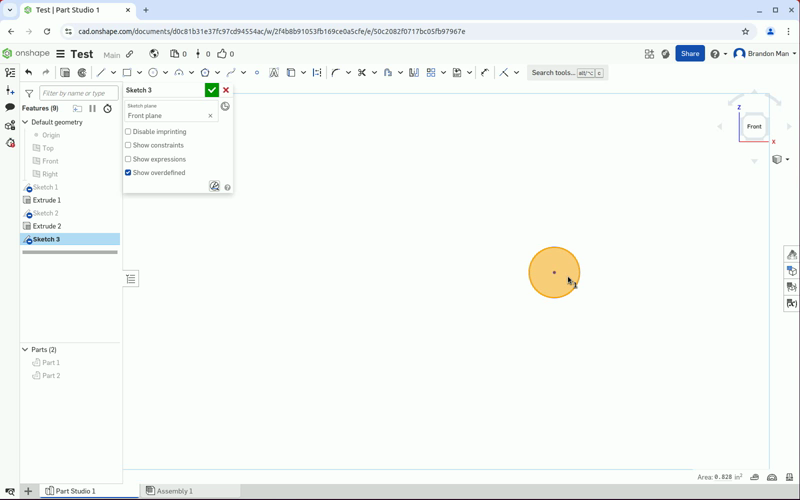
scroll(-6)
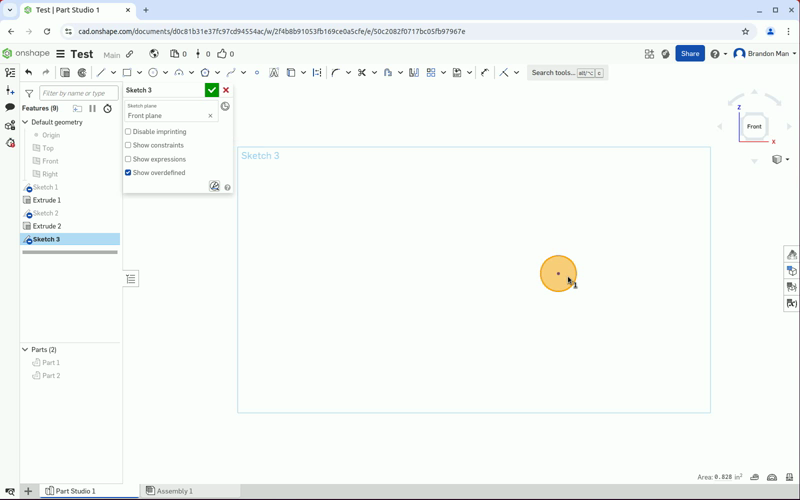
scroll(-6)
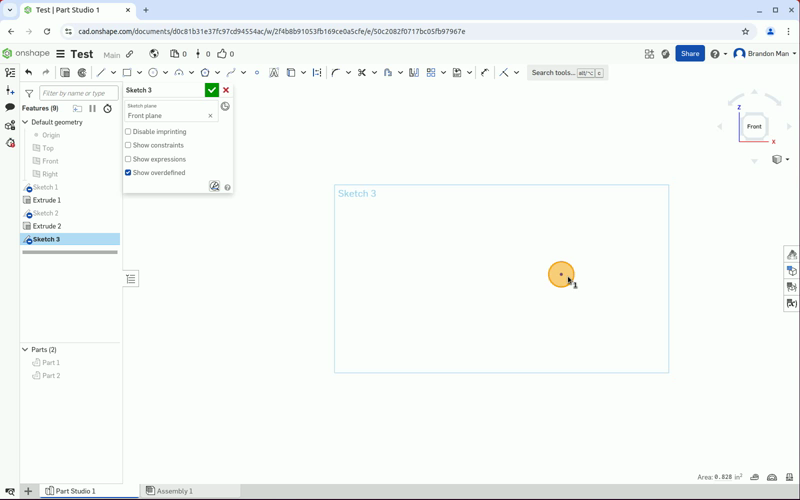
scroll(-6)
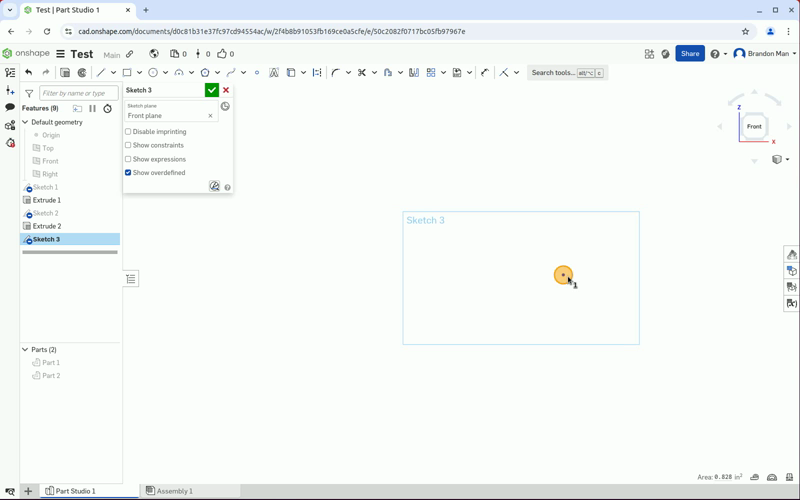
scroll(-6)
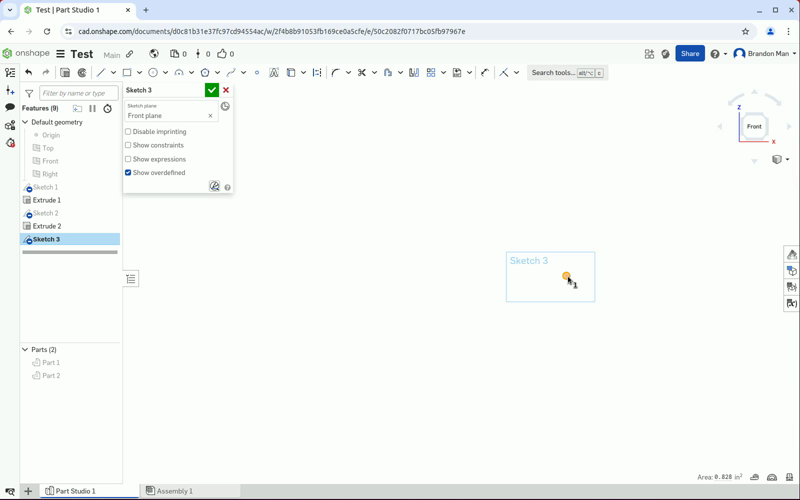
mouse_move(73, 352)
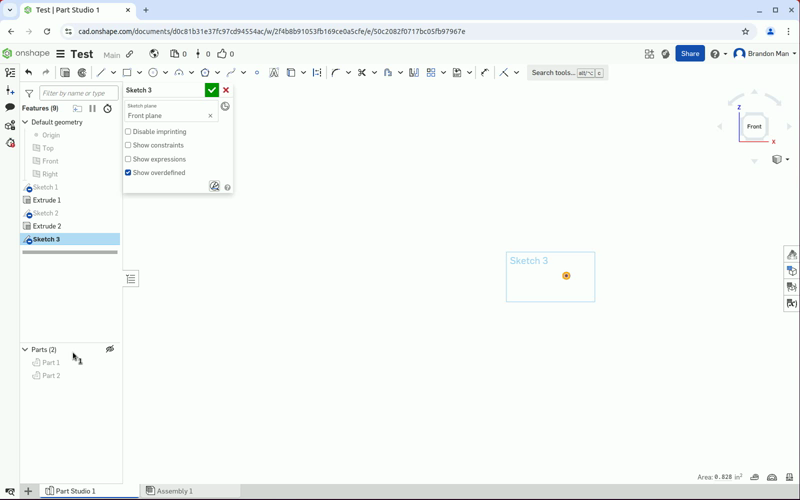
key(shift+y)
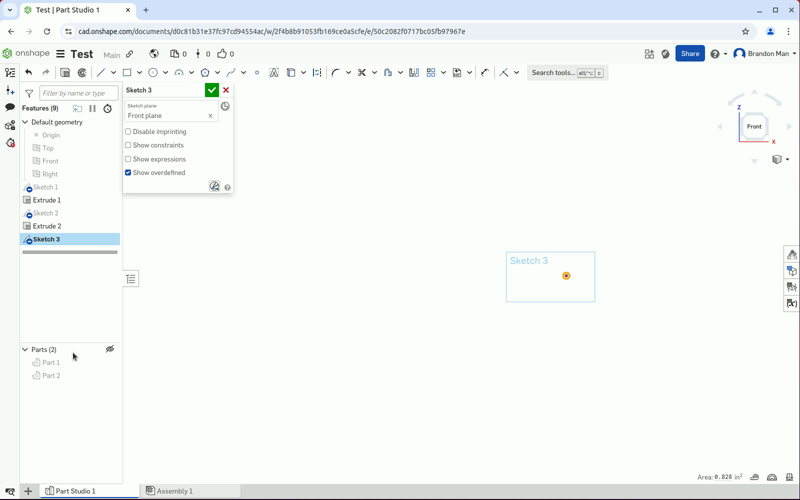
key(shift+e)
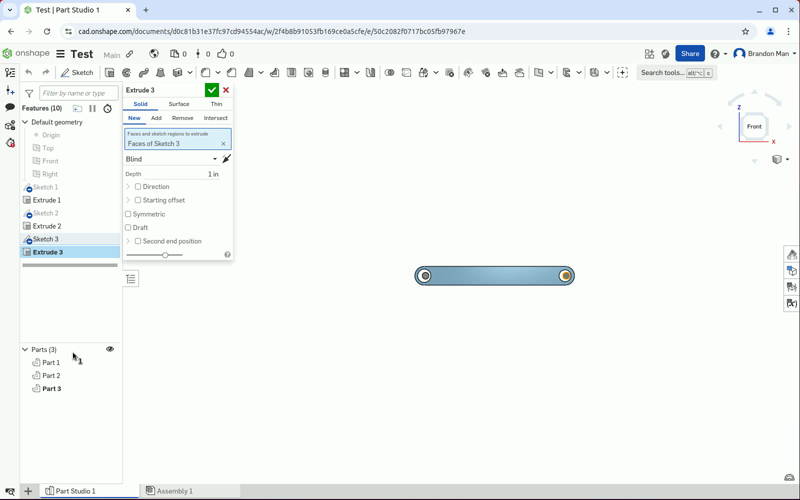
mouse_move(143, 106)
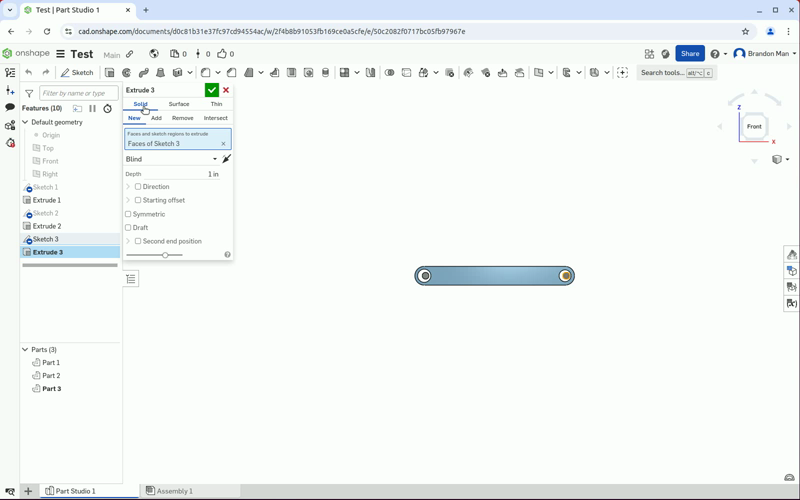
click(143, 106)
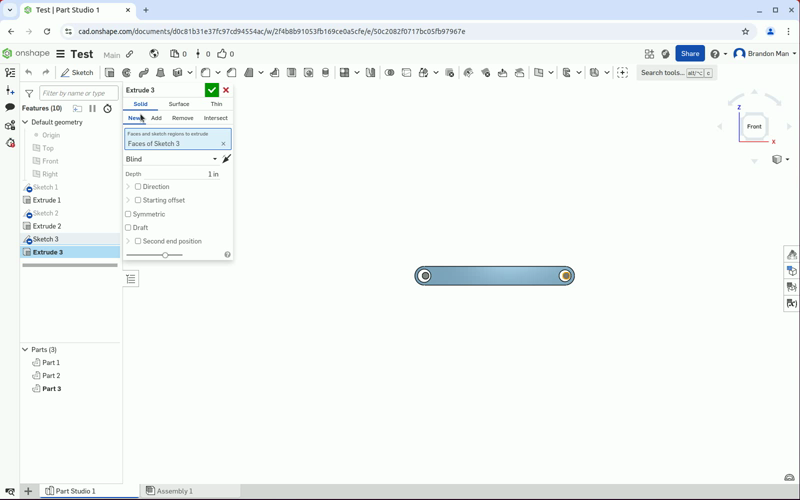
mouse_move(137, 120)
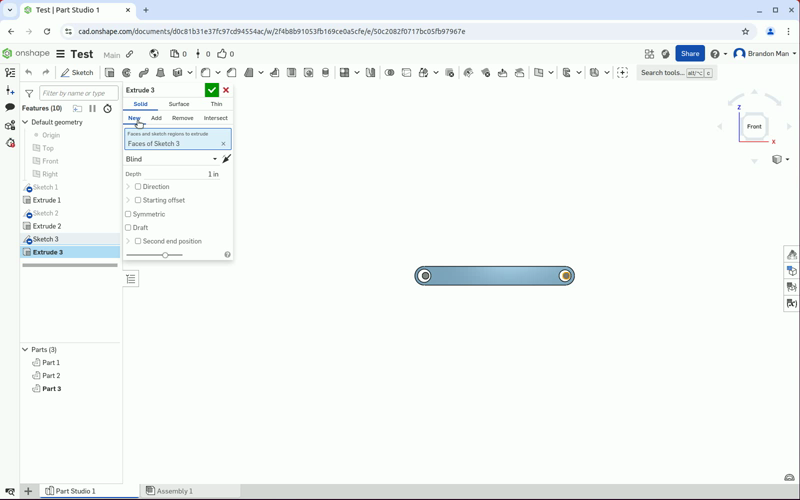
click(137, 120)
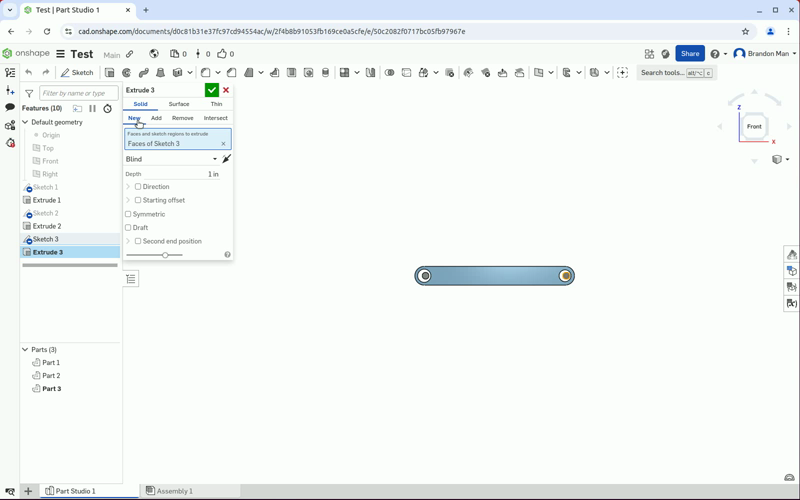
key(tab, 4)
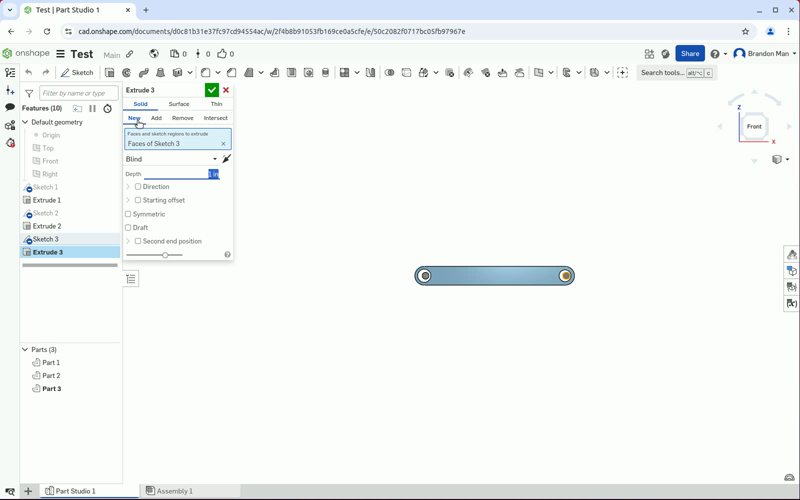
text(1.685)
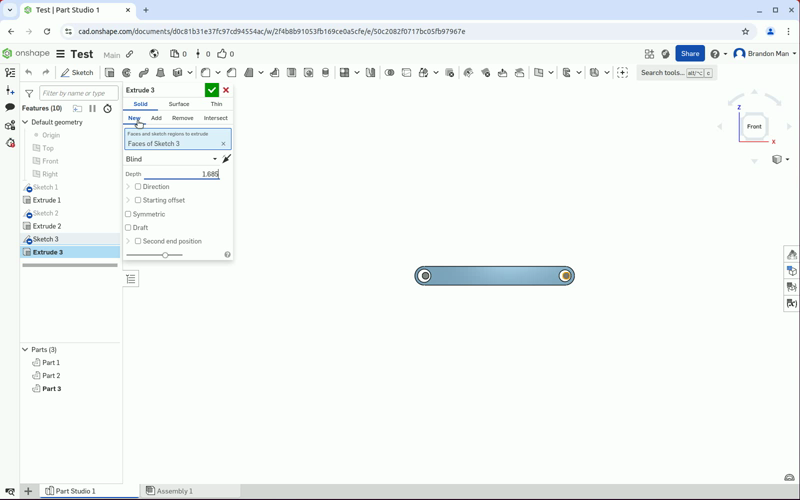
key(enter)
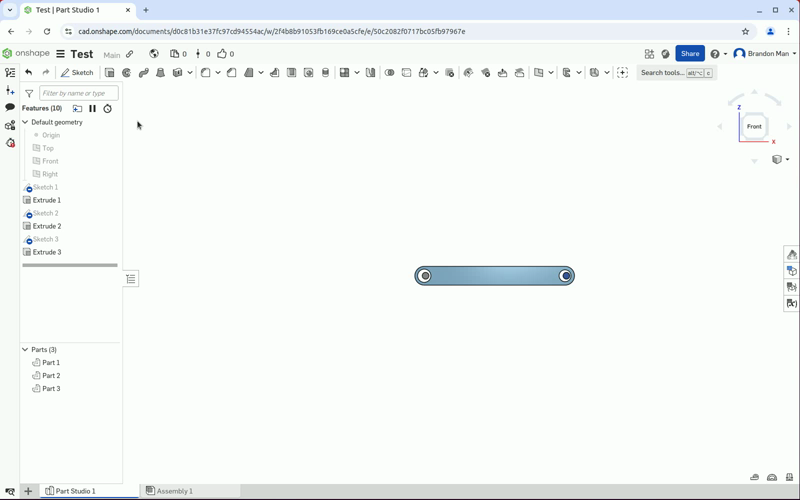
key(shift+h)
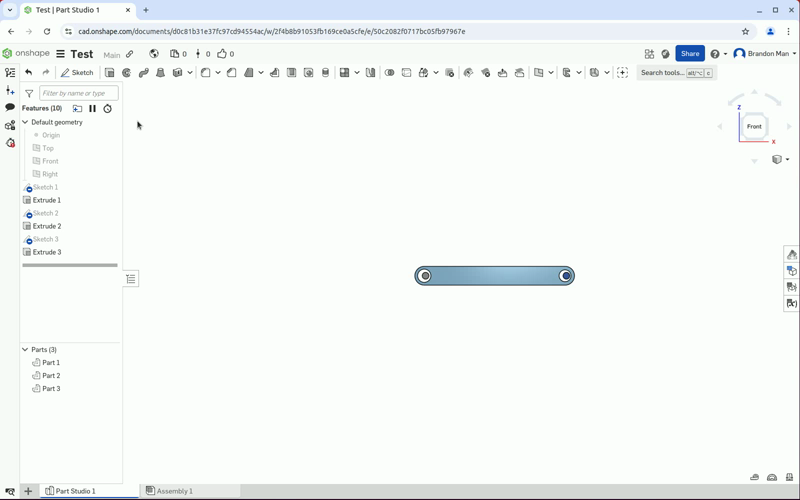
key(shift+h)
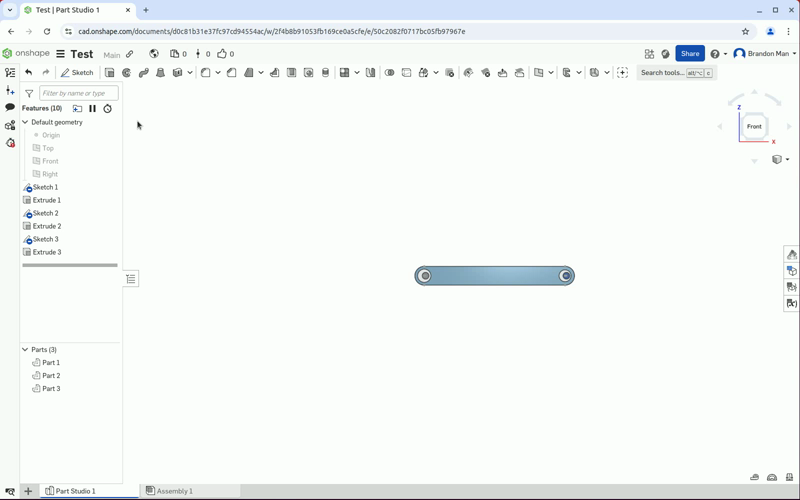
key(shift+7)
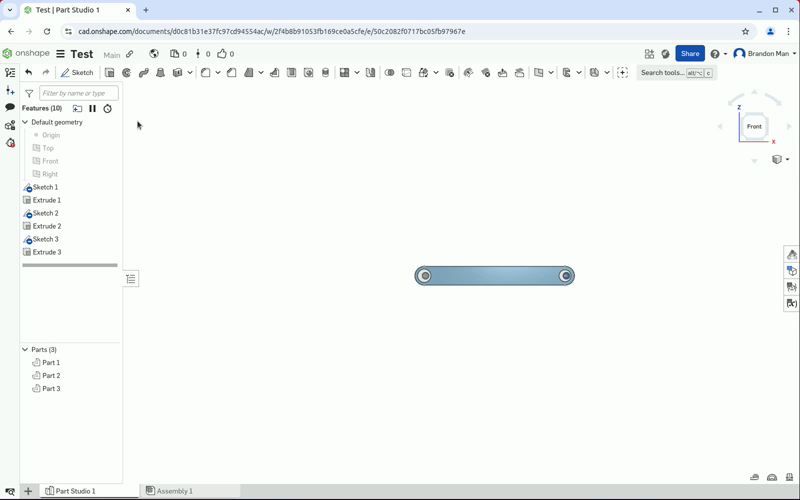
key(left, 2)
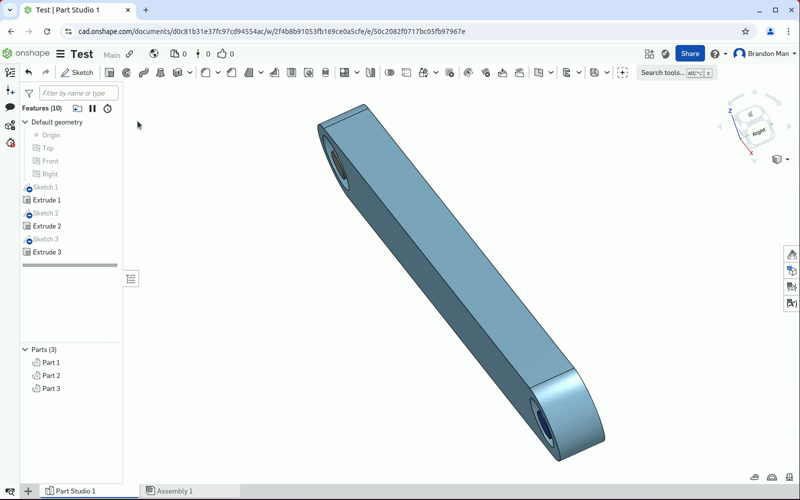
key(down, 2)
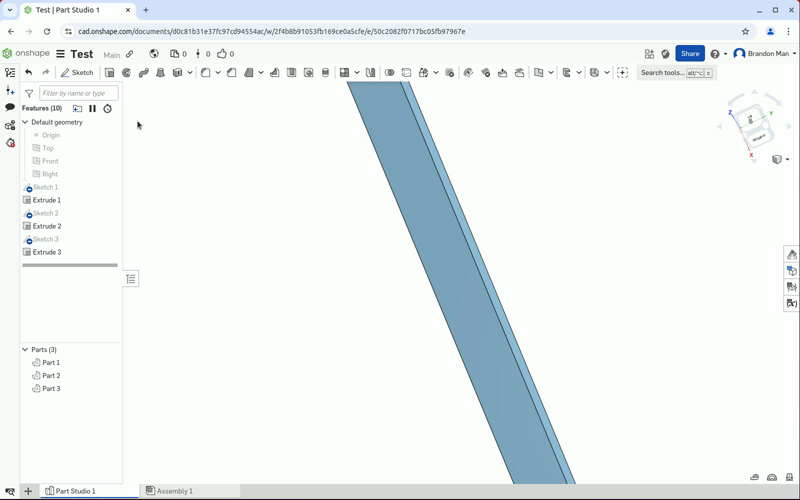
key(up, 2)
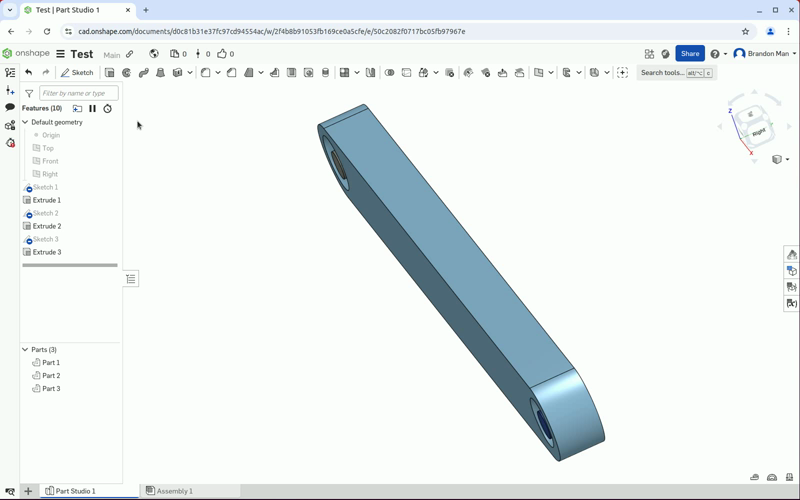
key(right, 2)
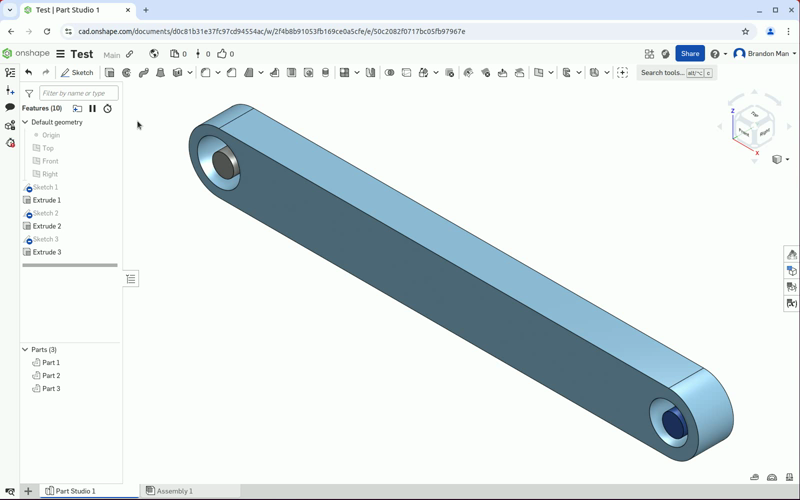
mouse_move(73, 189)
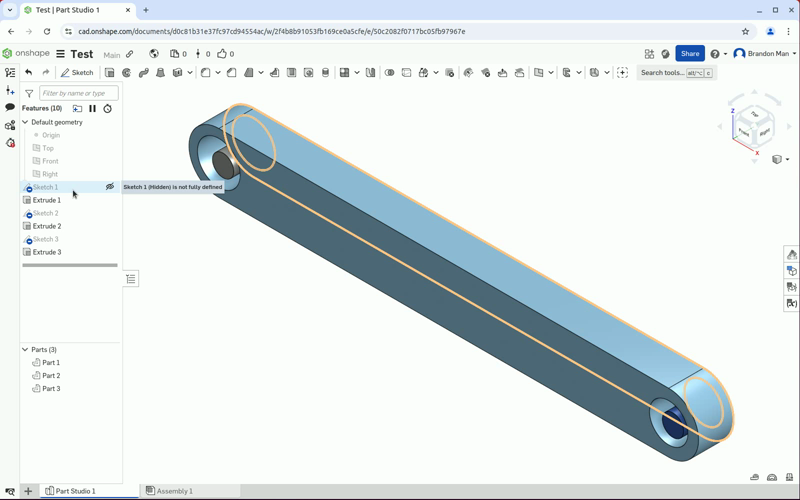
click(73, 189)